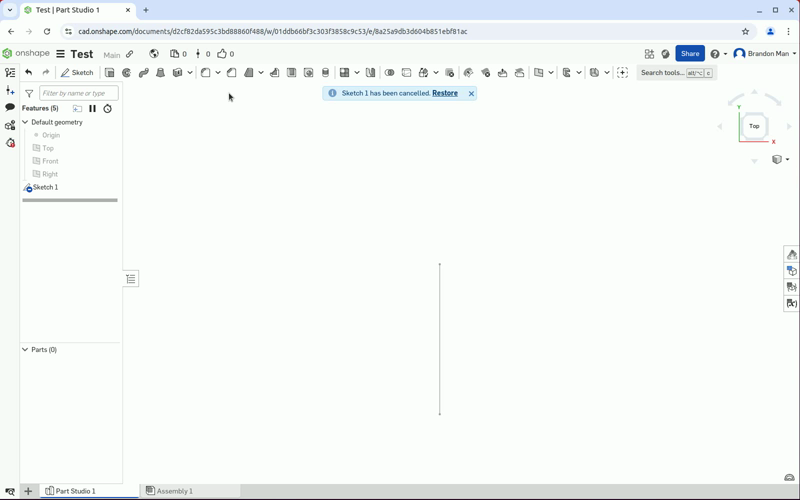
key(shift+h)
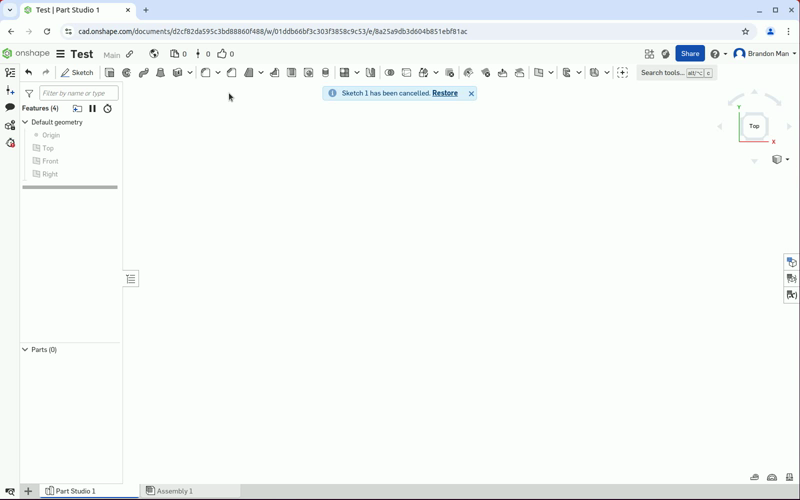
mouse_move(73, 352)
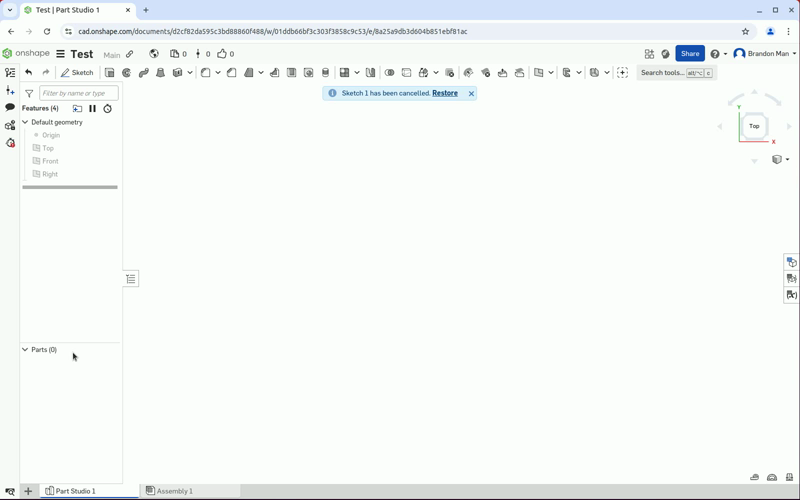
key(y)
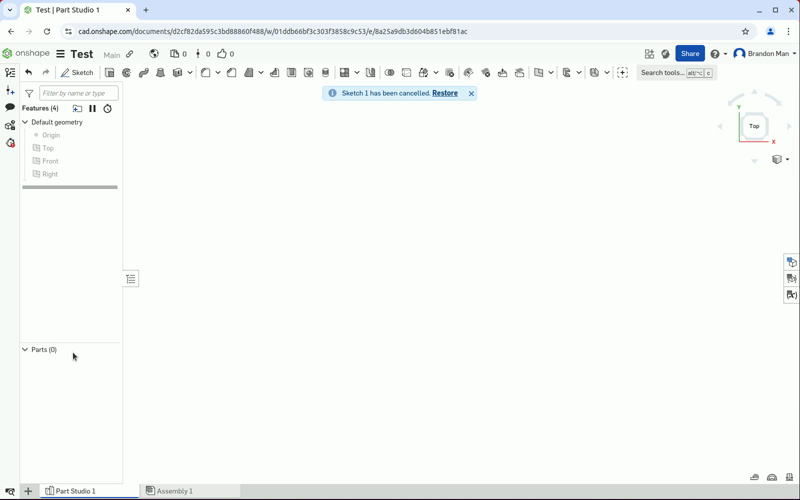
key(shift+p)
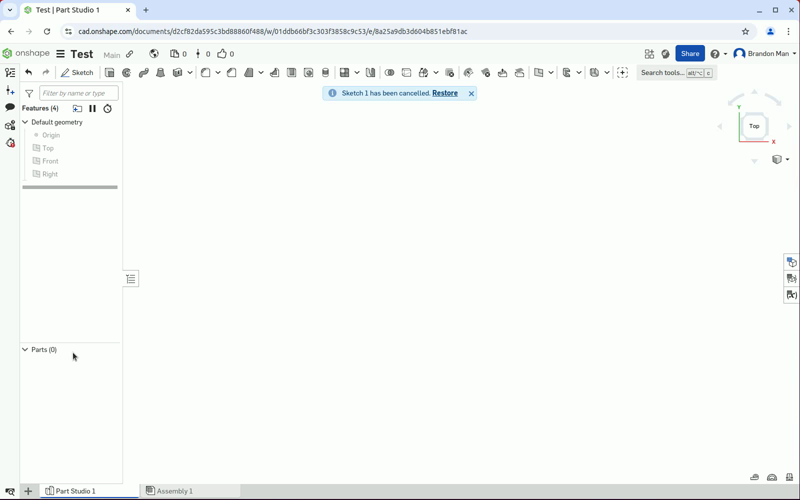
key(space)
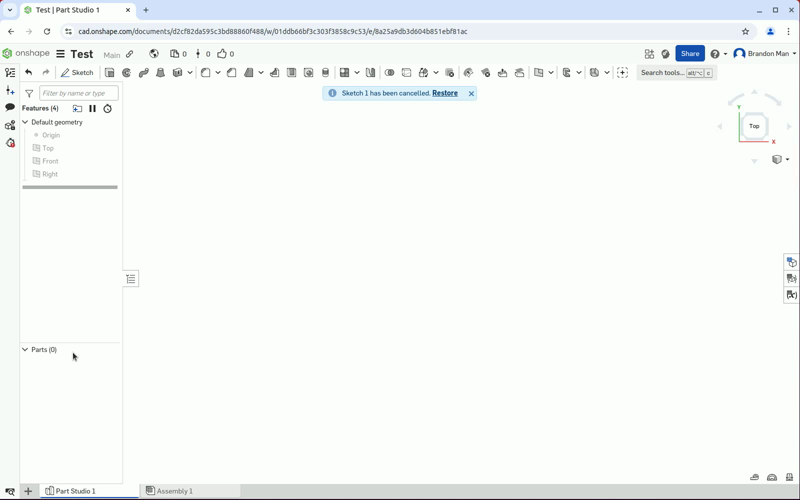
key_down(shift)
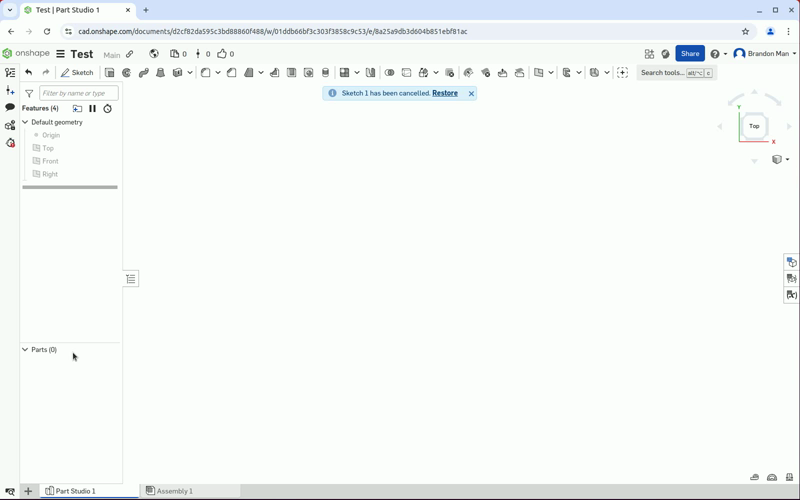
key(up)
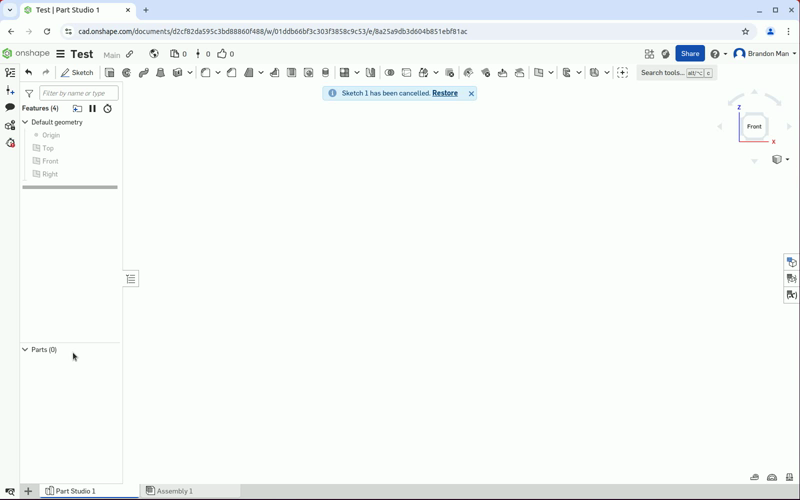
key_up(shift)
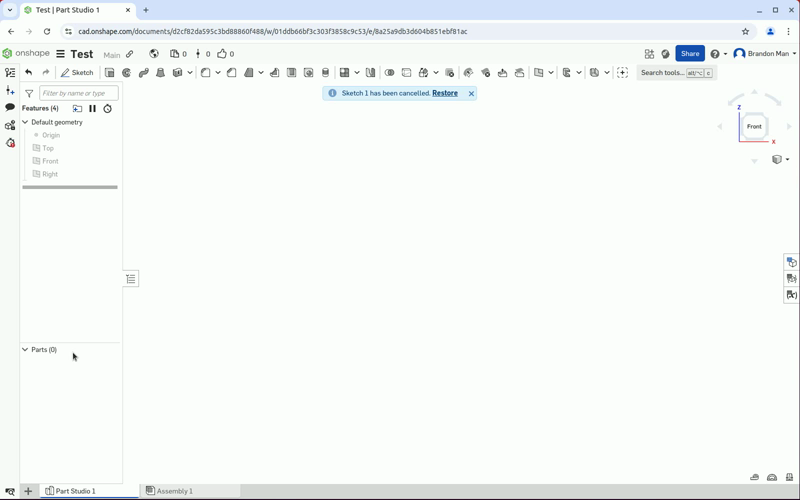
key(space)
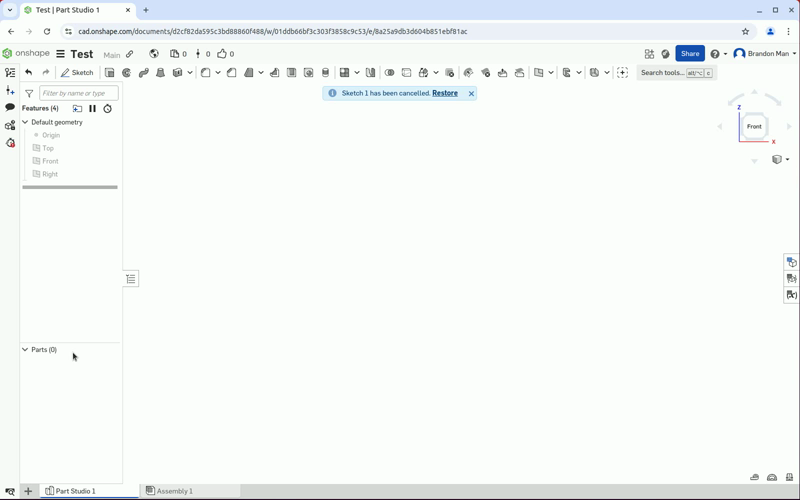
key_down(shift)
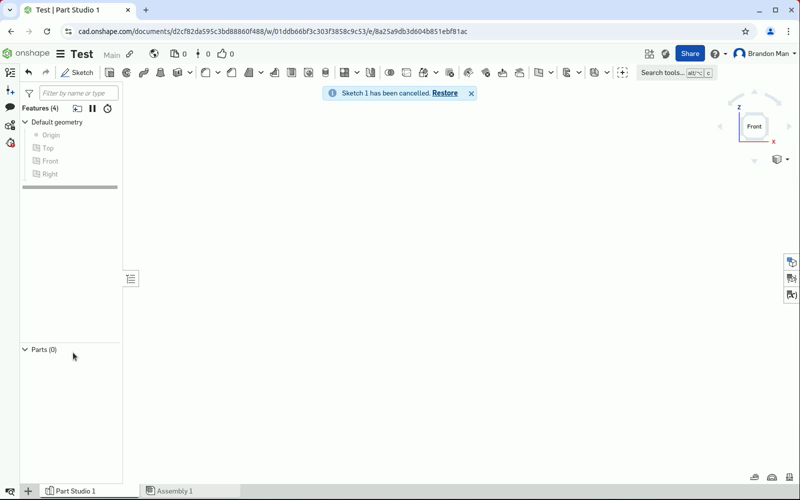
key(left)
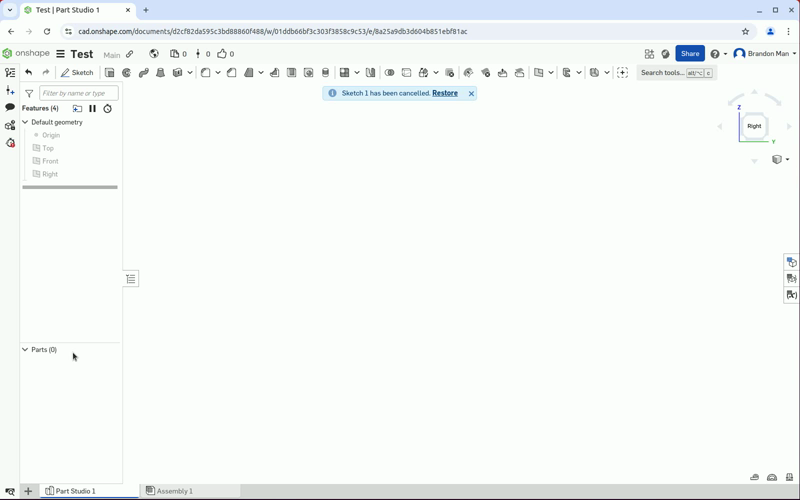
key_up(shift)
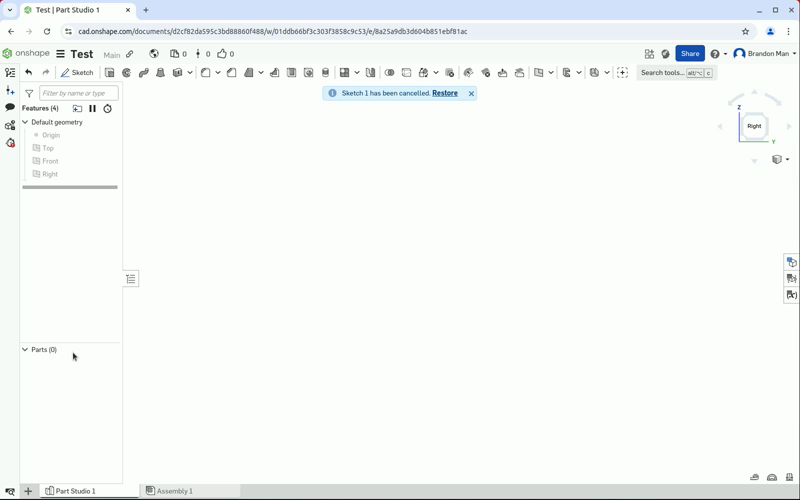
mouse_move(73, 352)
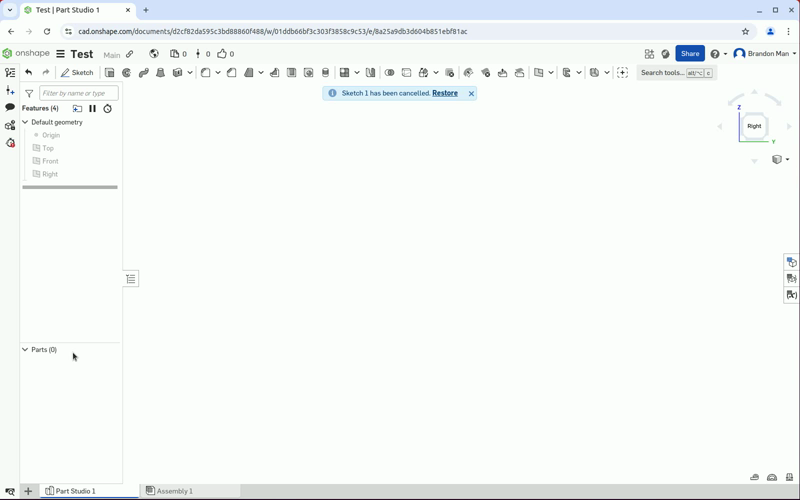
key(shift+y)
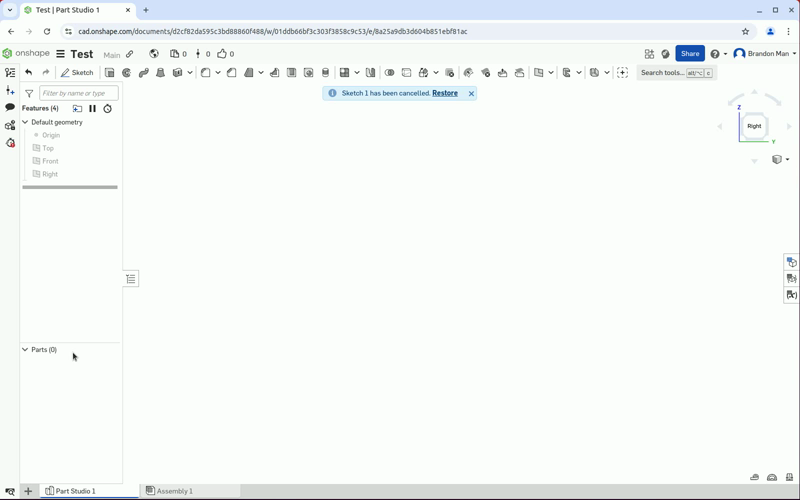
key(shift+s)
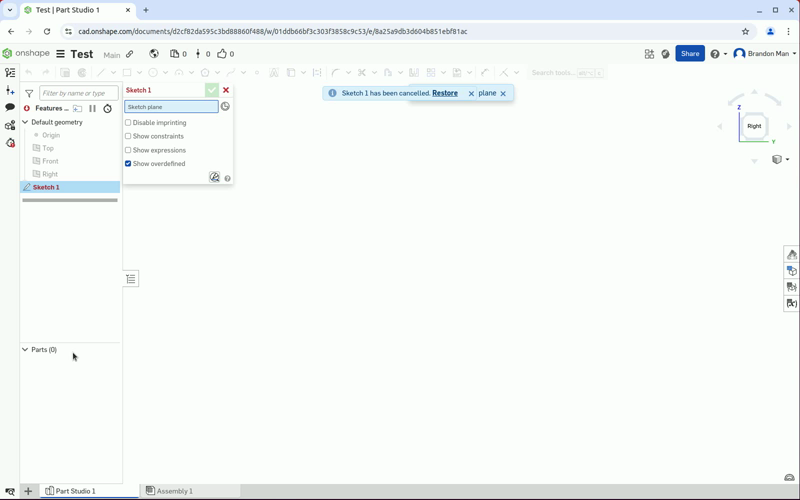
mouse_move(73, 176)
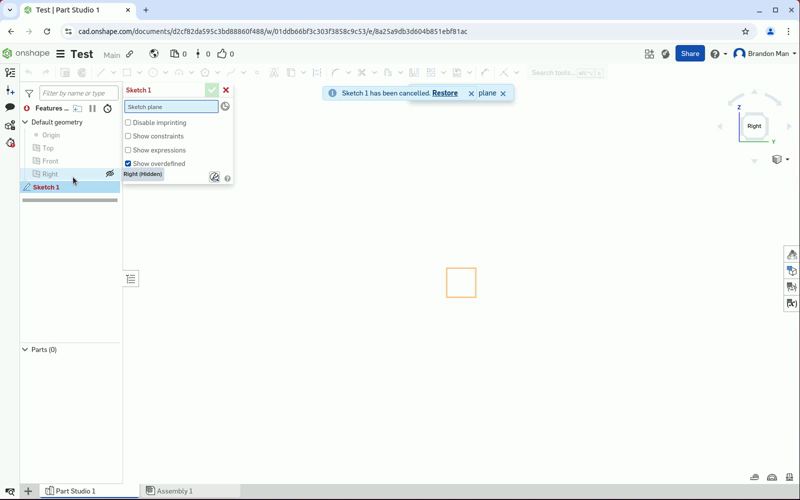
click(73, 176)
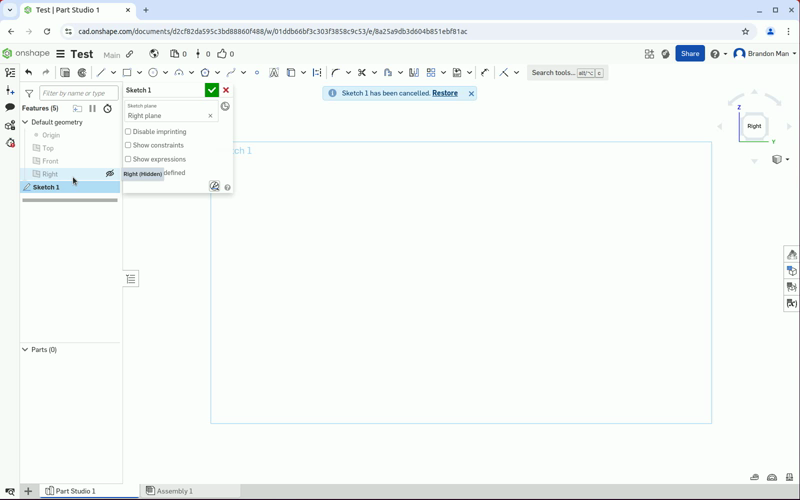
mouse_move(73, 352)
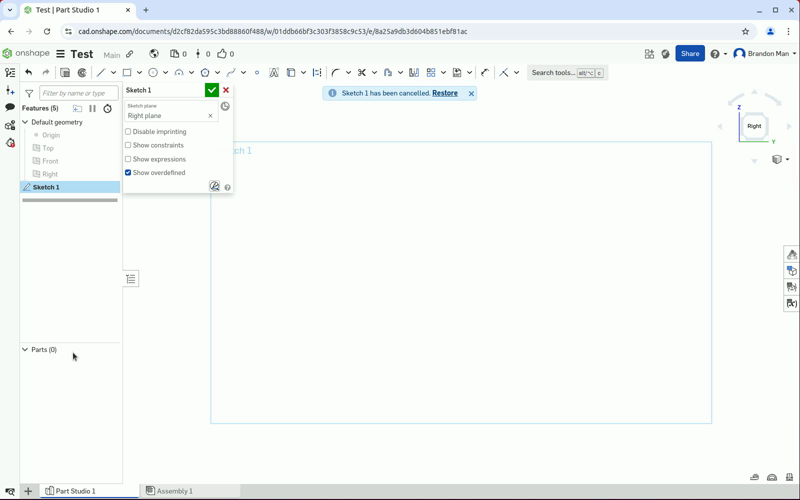
key(y)
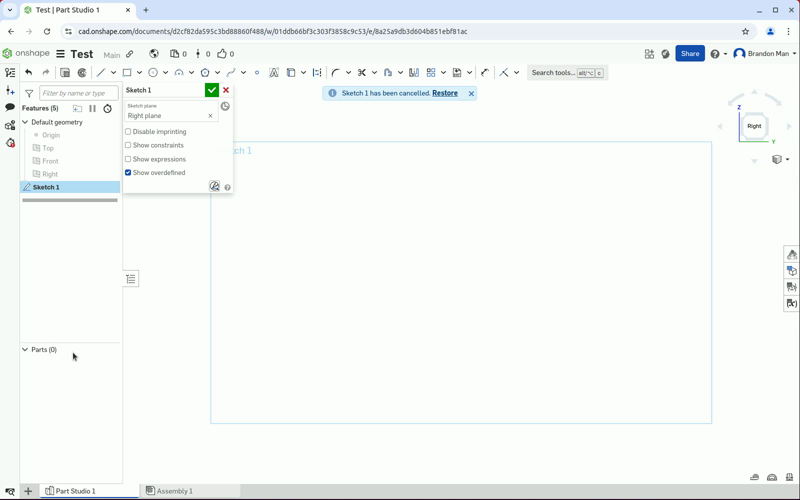
key(l)
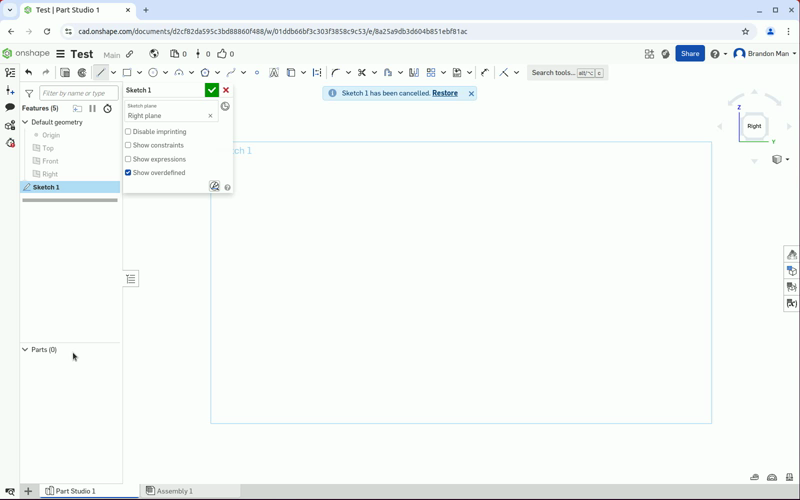
key_down(shift)
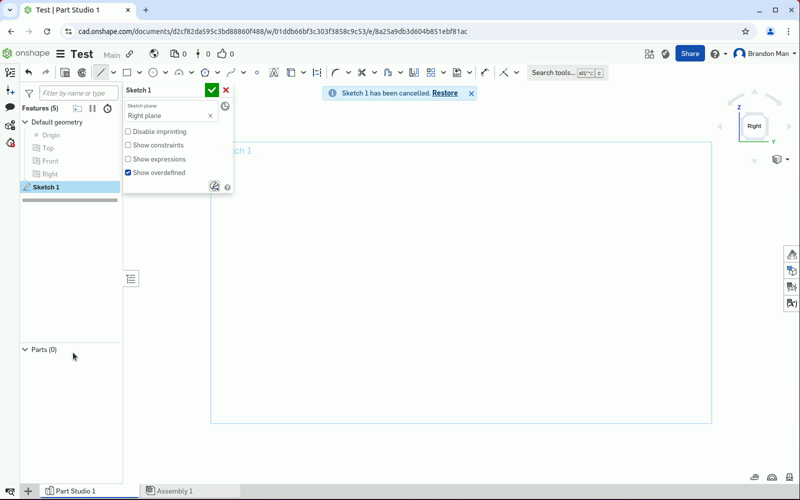
mouse_move(443, 293)
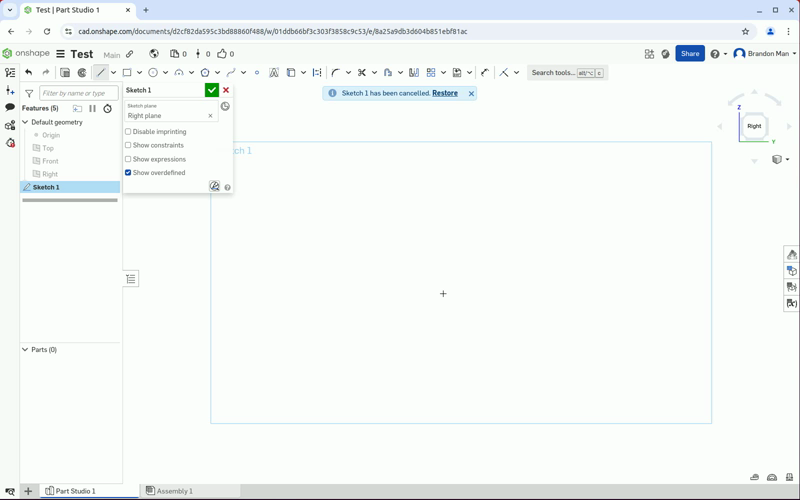
click(443, 293)
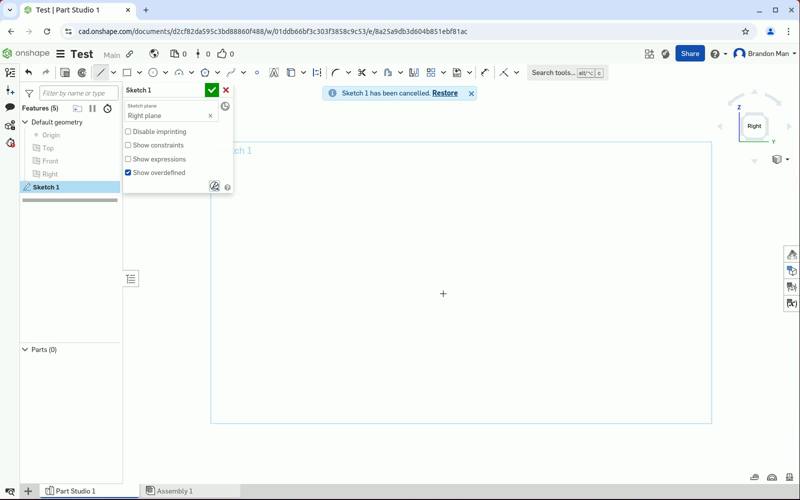
key_up(shift)
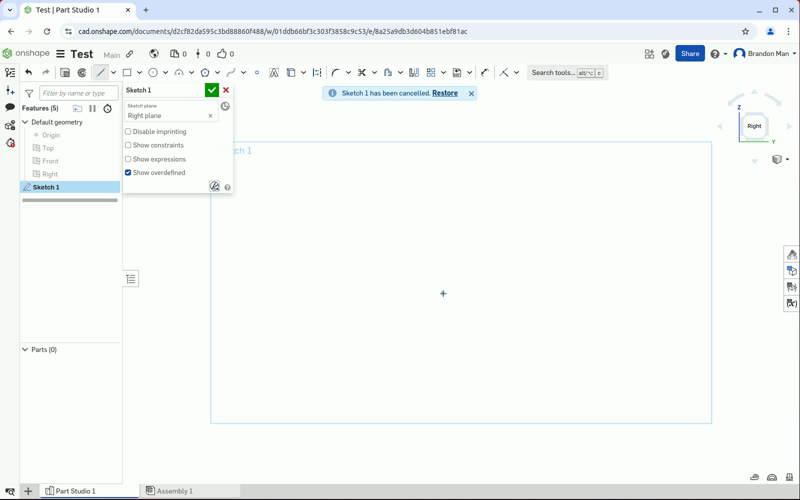
key_down(shift)
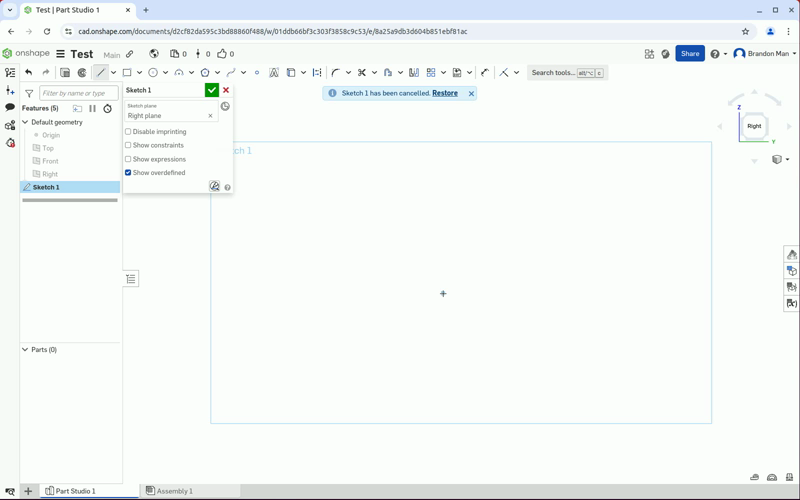
mouse_move(473, 293)
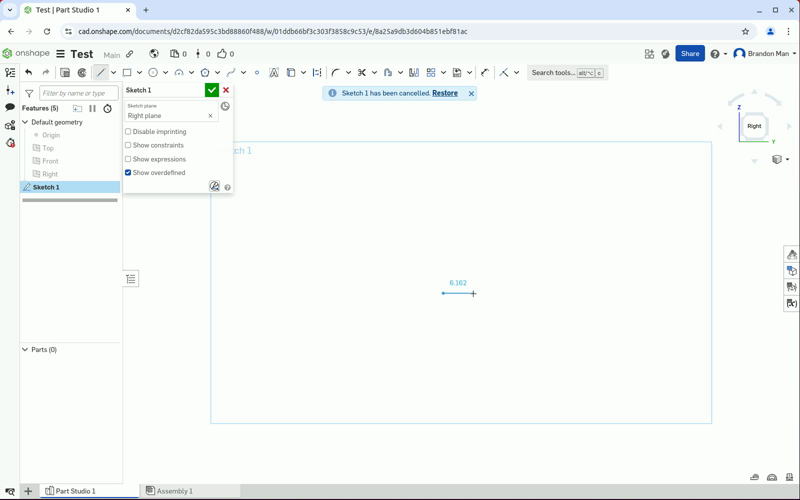
mouse_move(480, 293)
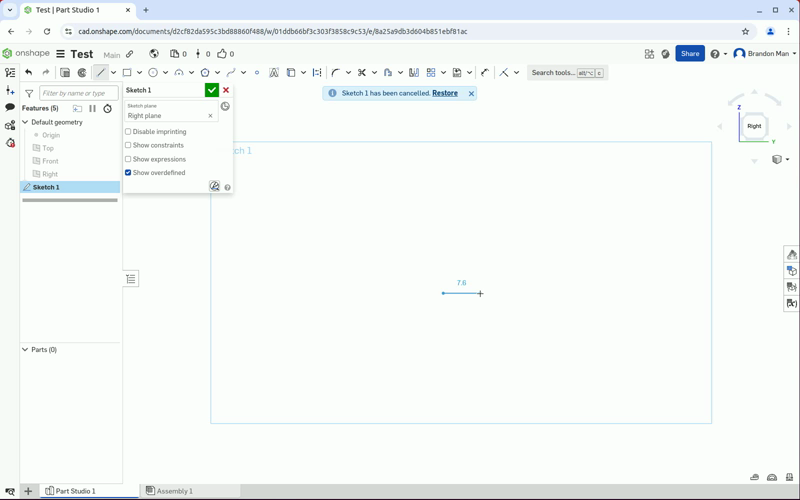
click(480, 293)
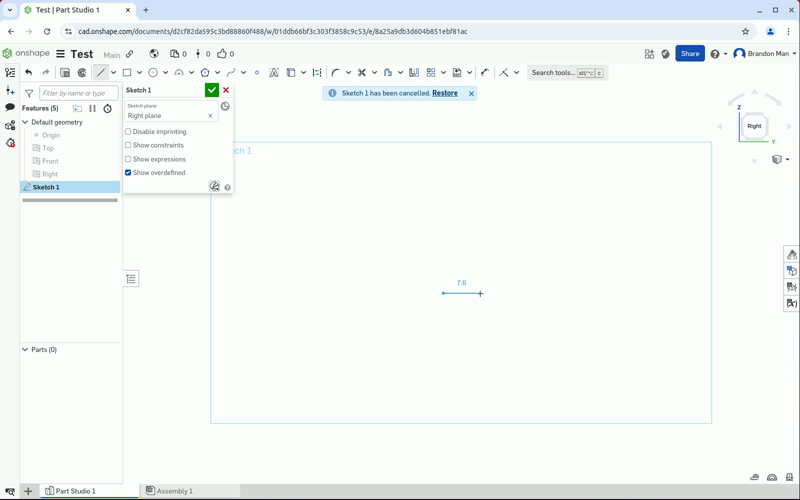
key_up(shift)
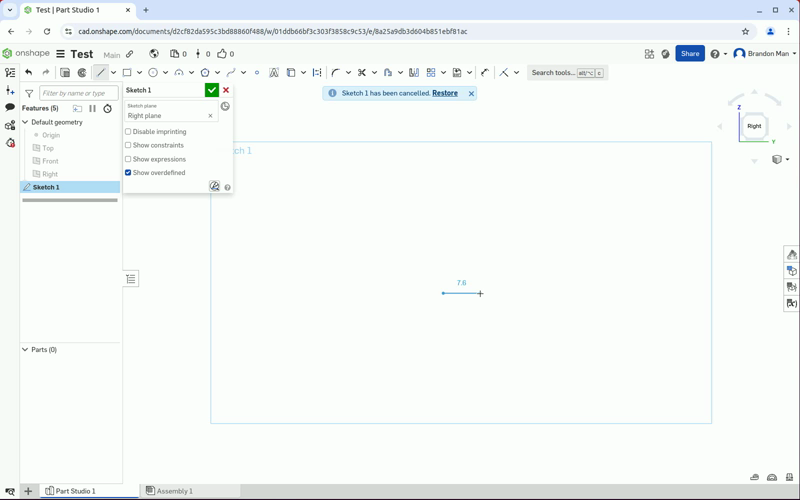
key_down(shift)
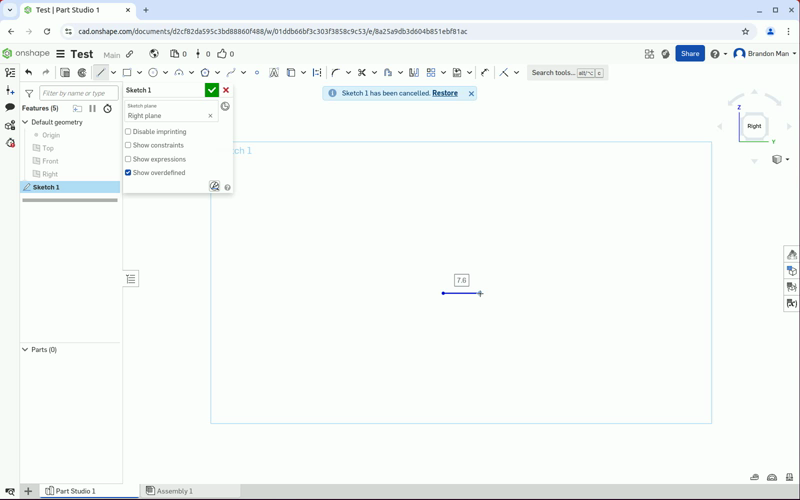
mouse_move(510, 293)
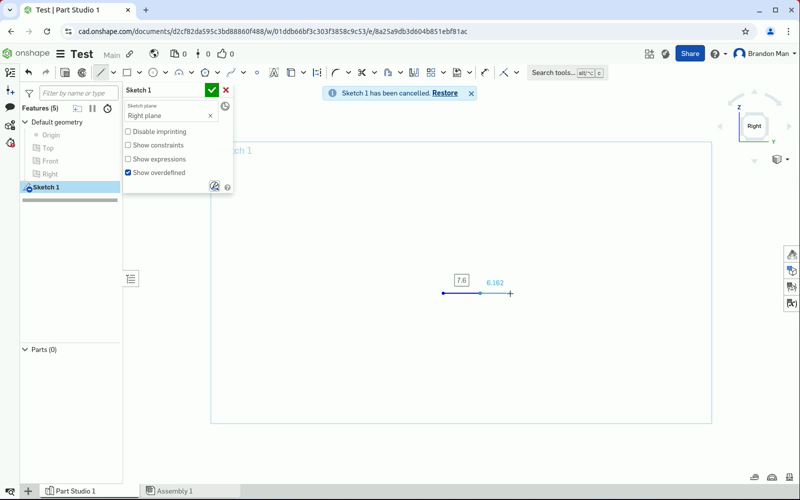
mouse_move(480, 240)
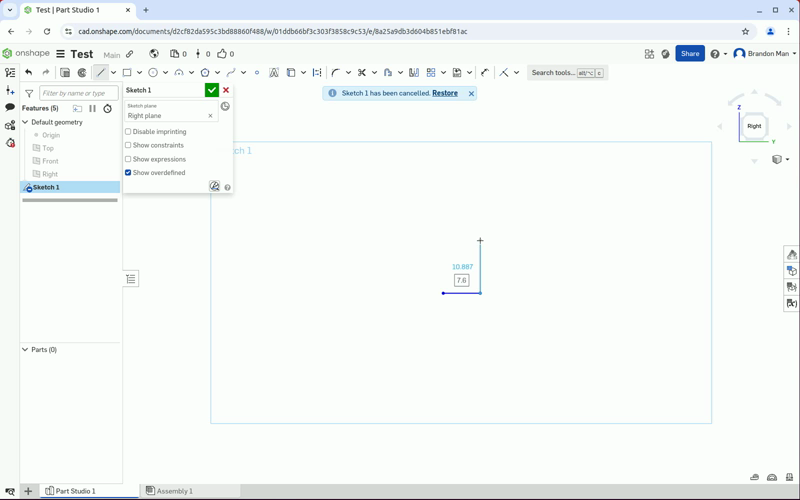
click(480, 240)
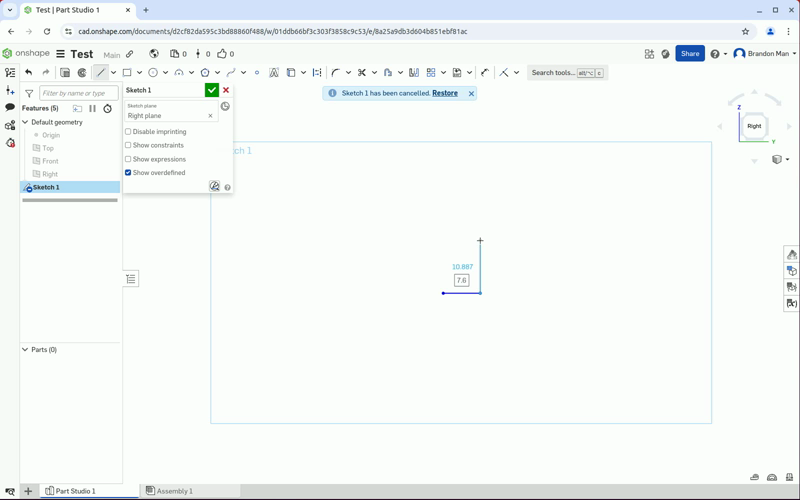
key_up(shift)
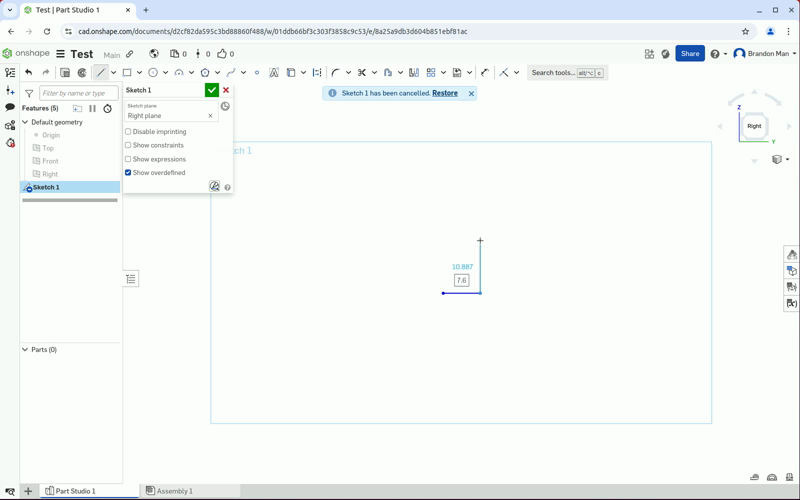
key(esc)
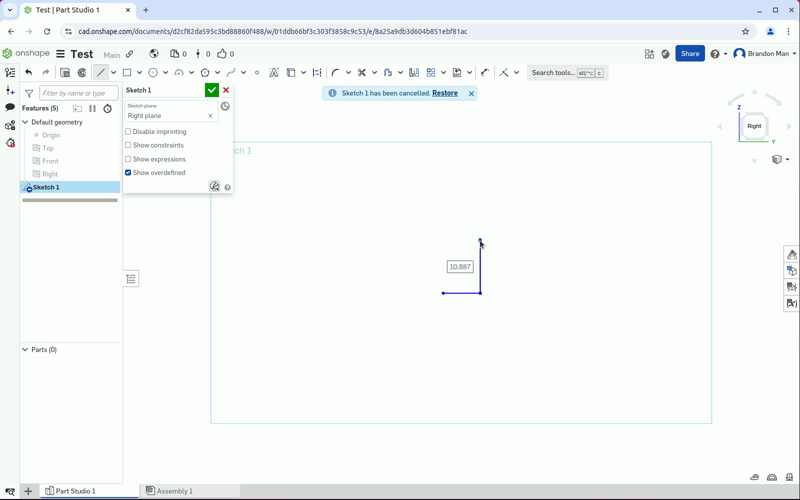
key(a)
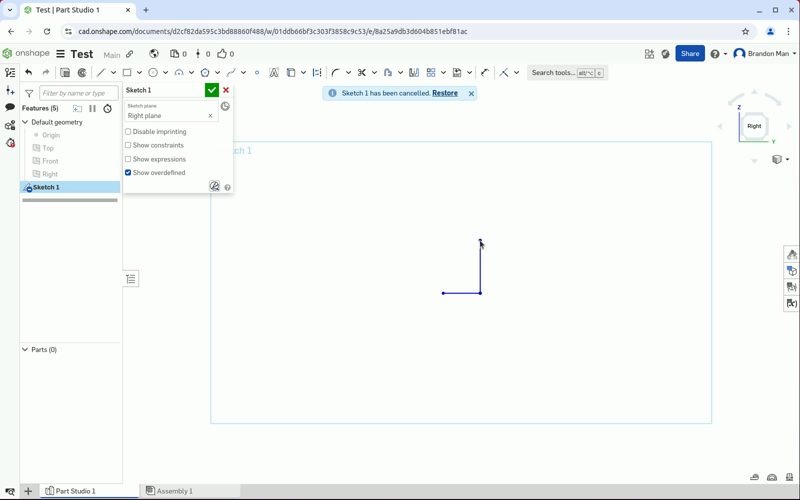
mouse_move(480, 240)
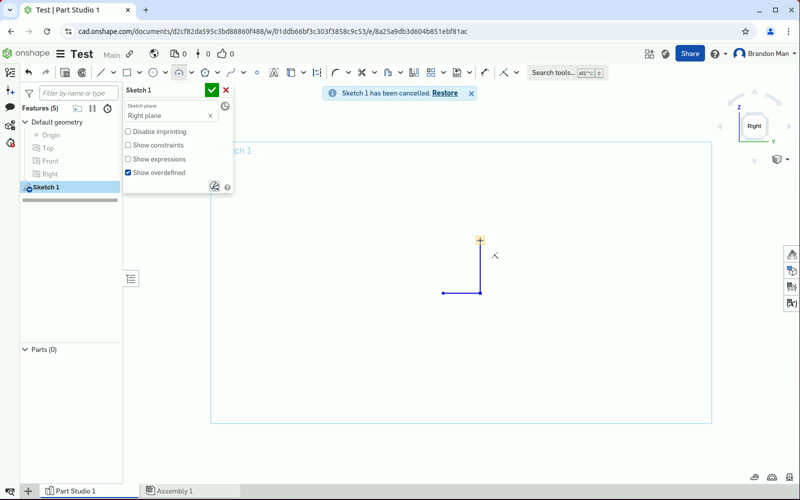
click(480, 240)
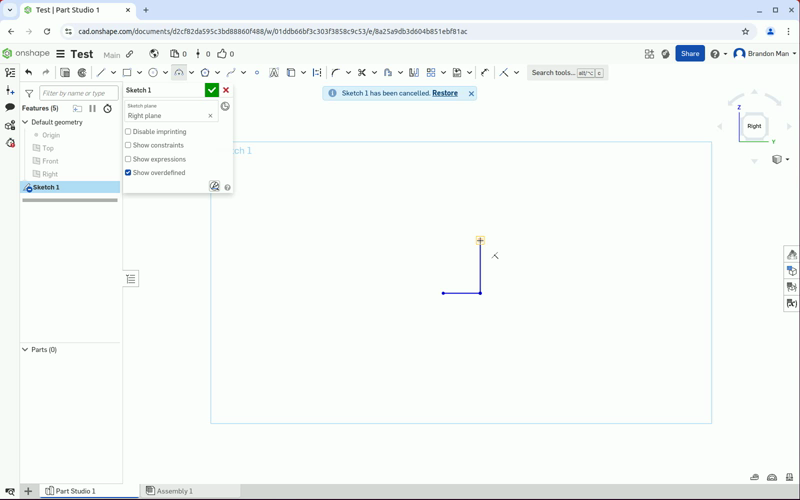
key_down(shift)
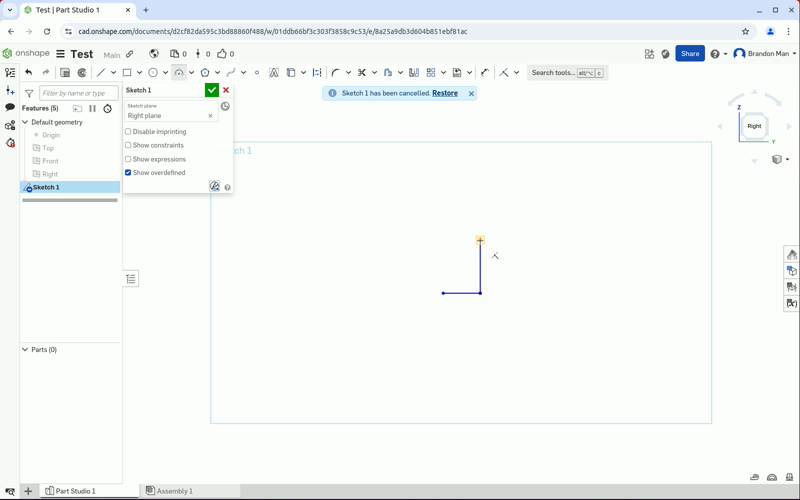
mouse_move(443, 240)
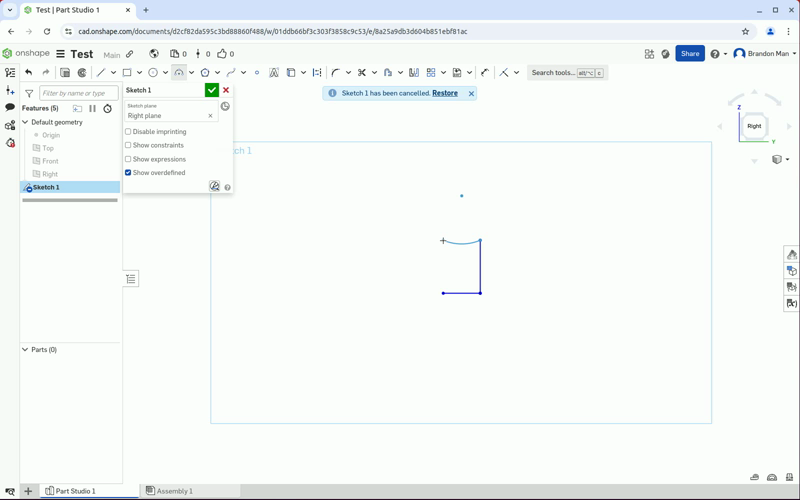
click(443, 240)
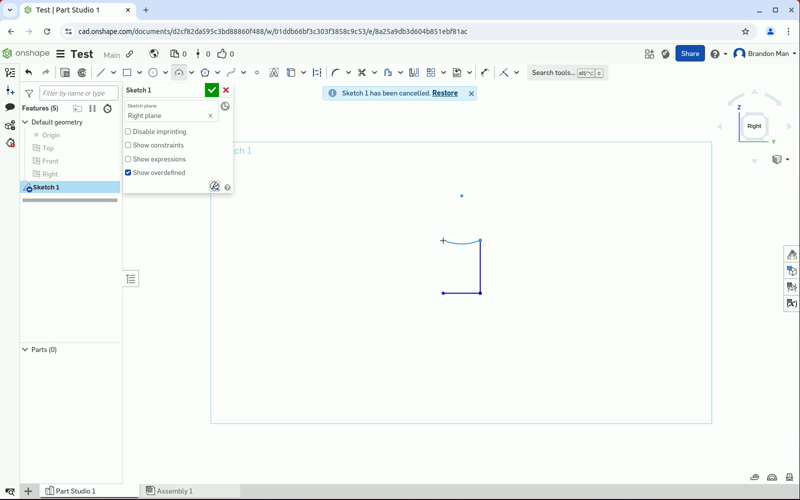
mouse_move(461, 258)
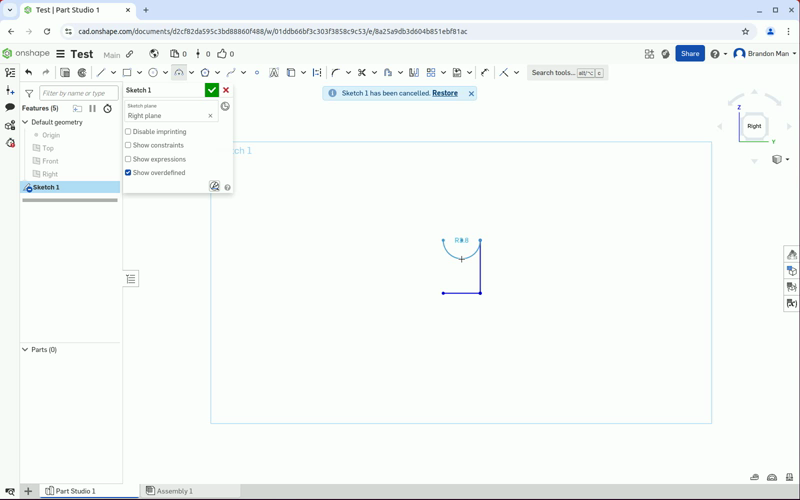
click(461, 258)
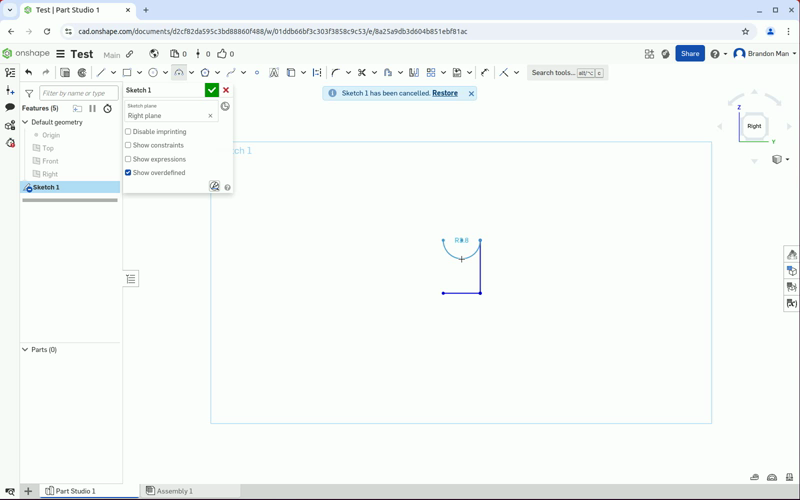
key_up(shift)
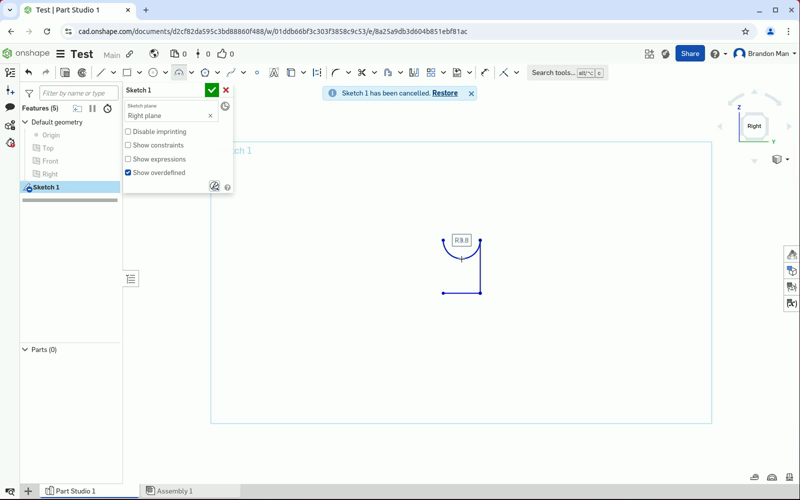
key(esc)
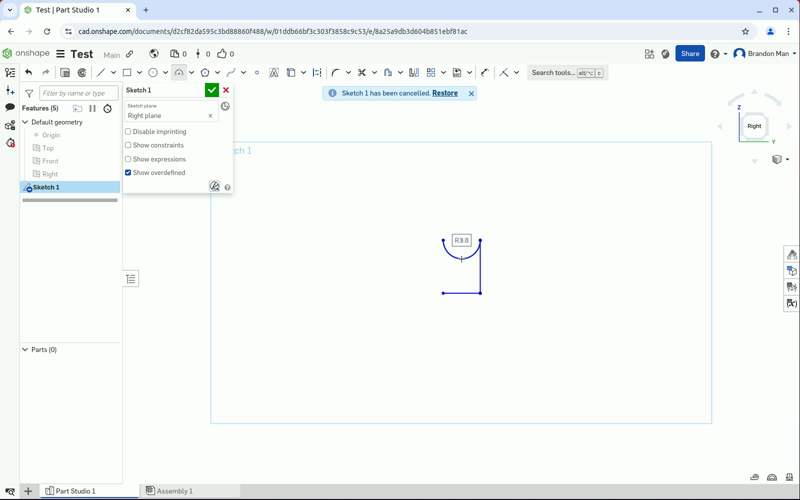
key(l)
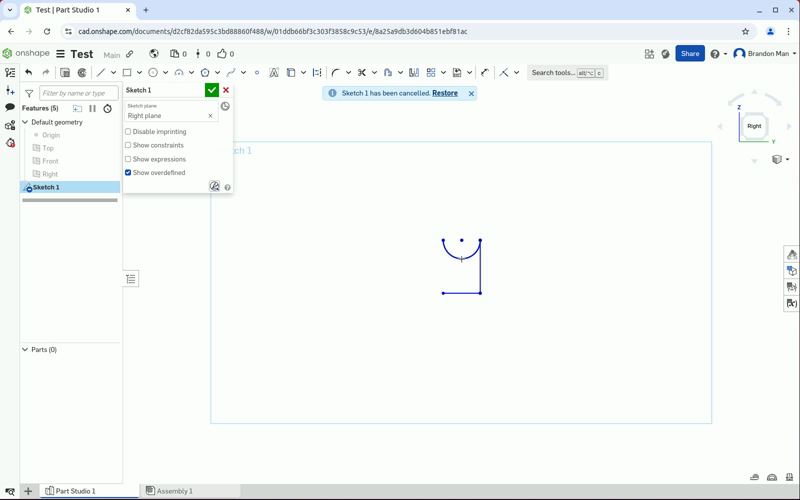
mouse_move(443, 240)
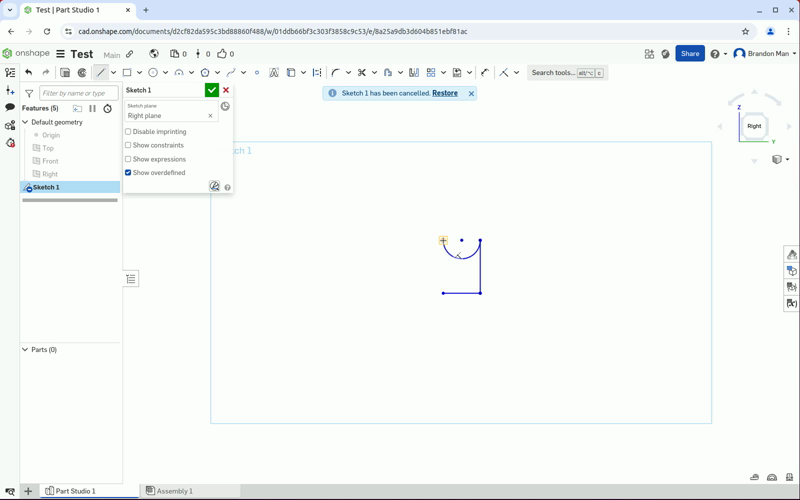
click(443, 240)
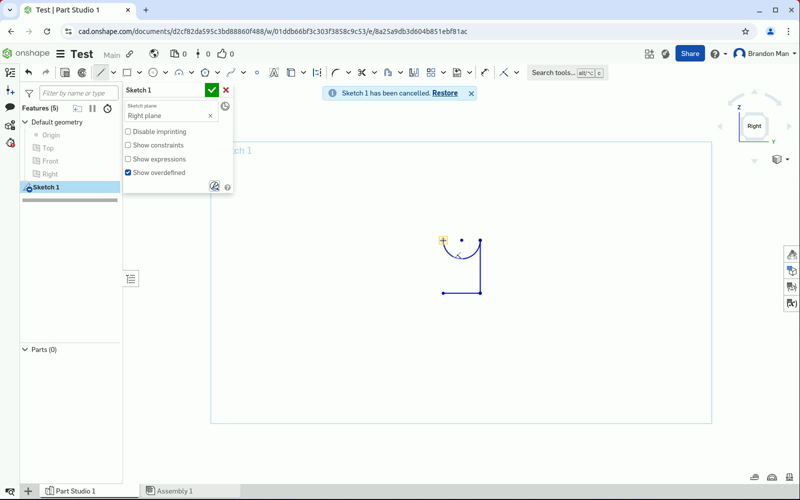
mouse_move(473, 240)
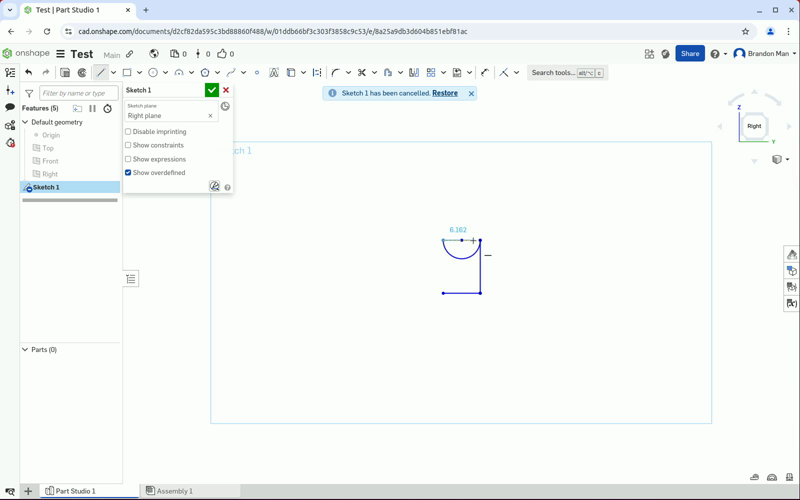
key_down(shift)
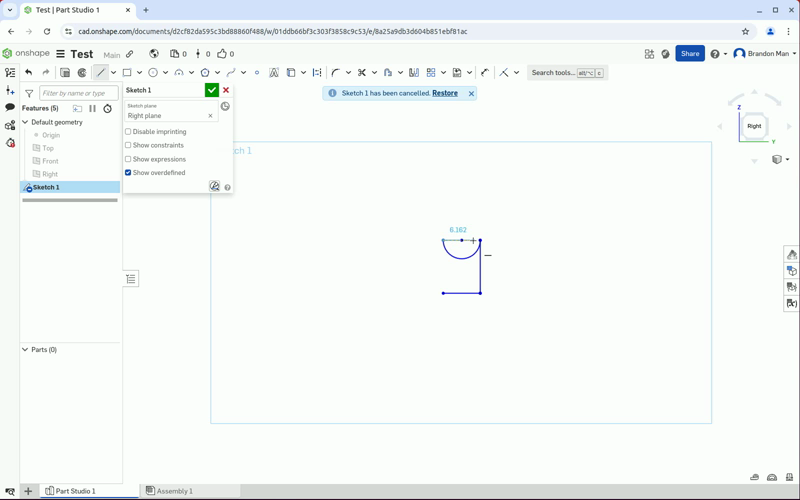
mouse_move(443, 293)
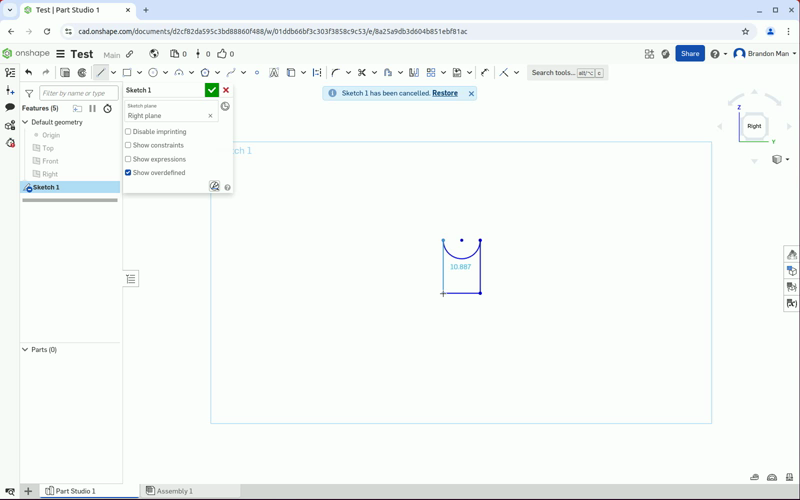
key_up(shift)
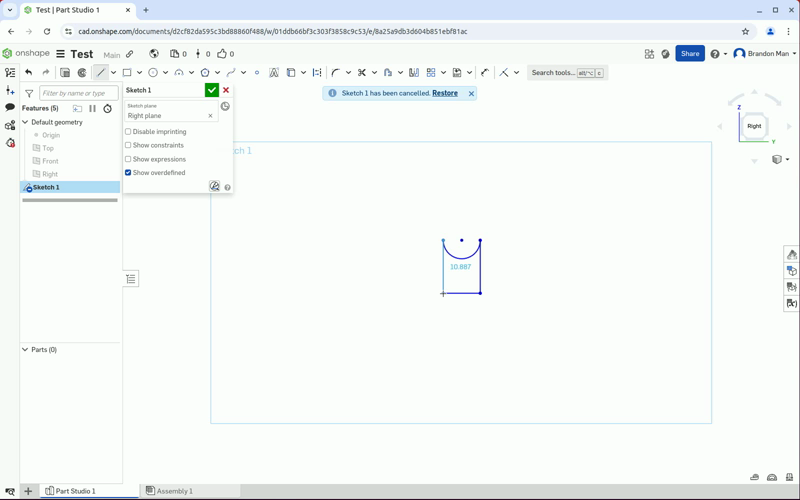
click(443, 293)
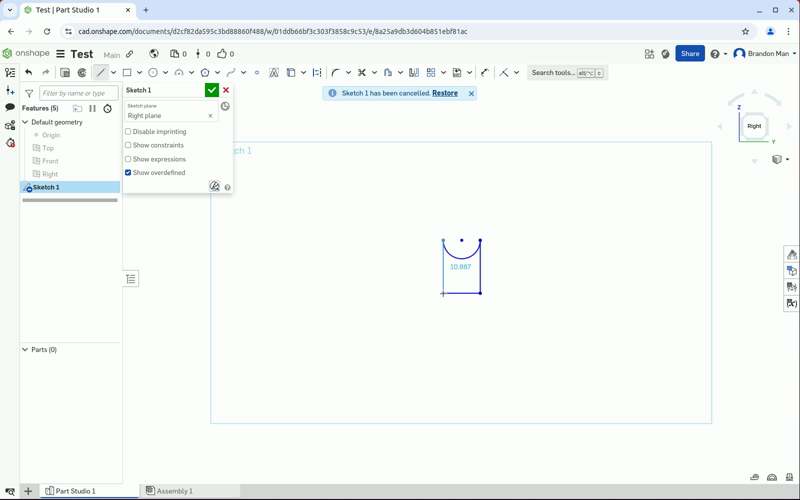
key(esc)
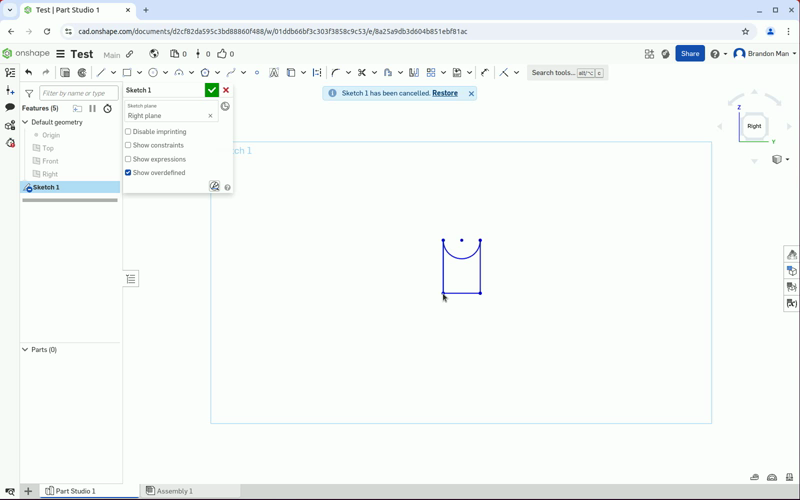
mouse_move(455, 277)
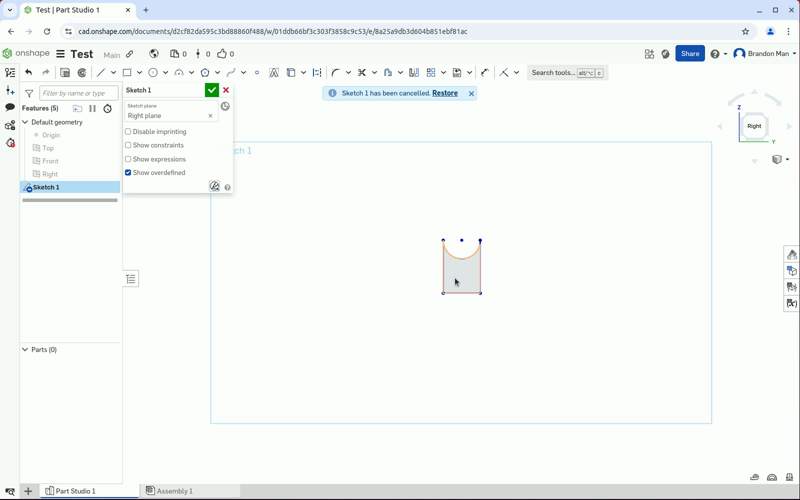
scroll(6)
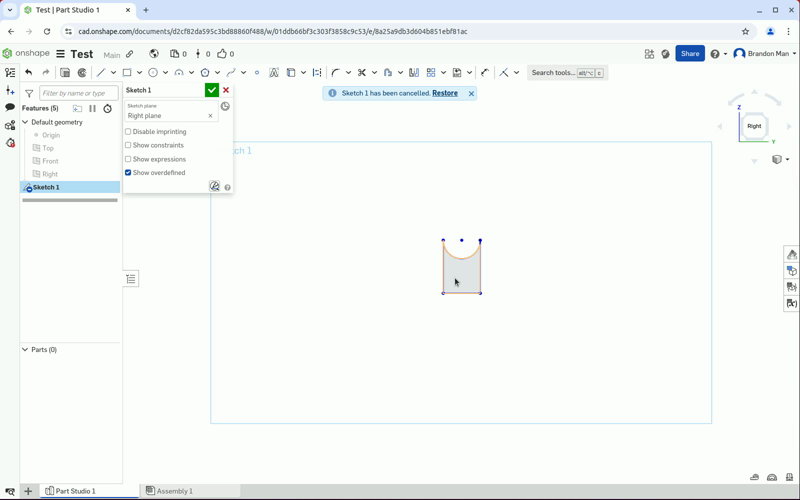
scroll(6)
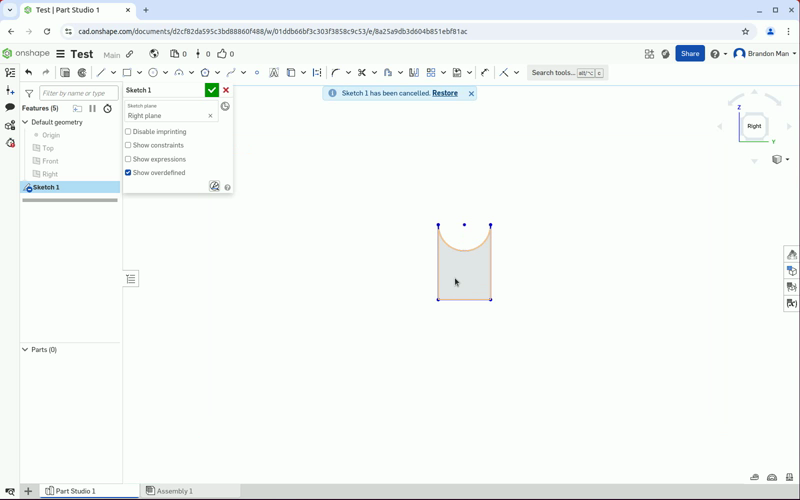
scroll(6)
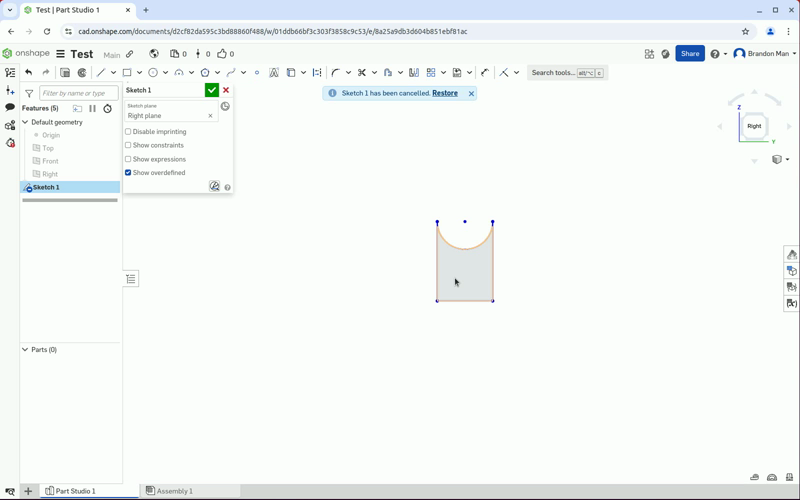
scroll(6)
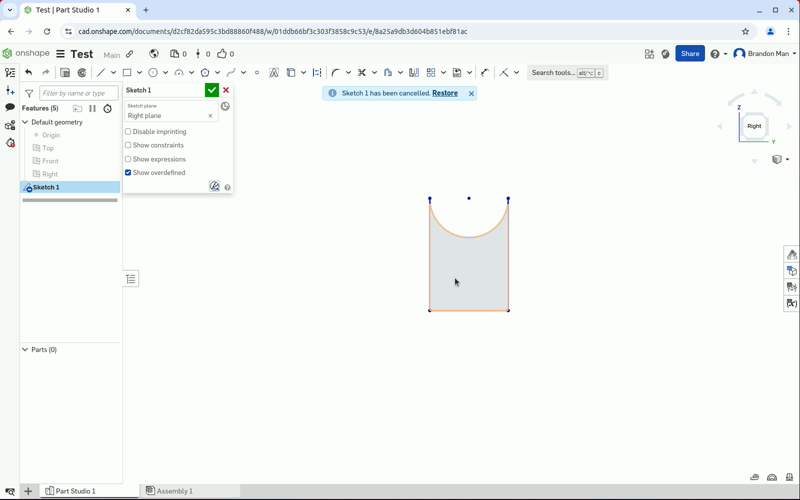
scroll(6)
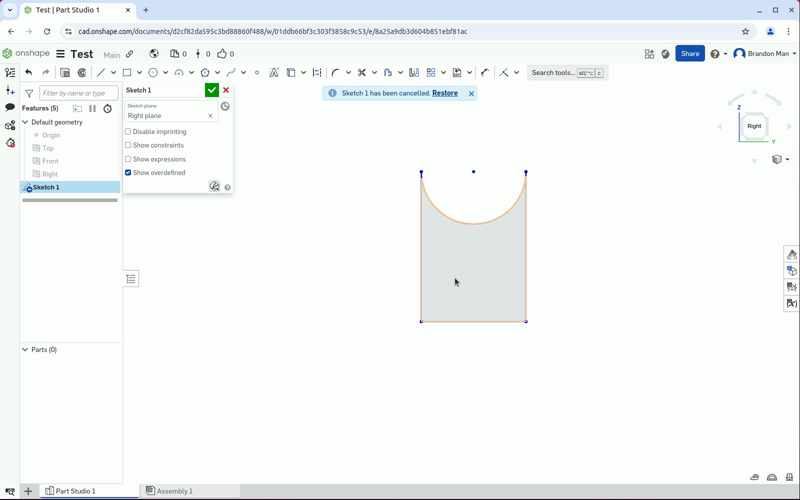
scroll(6)
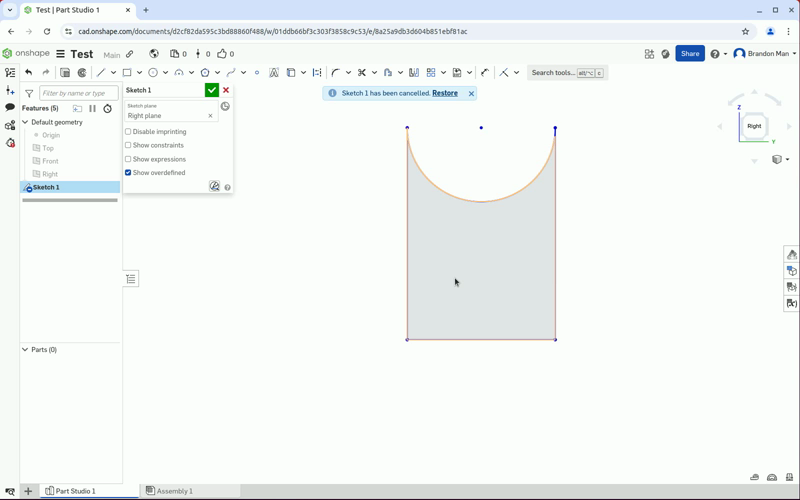
scroll(6)
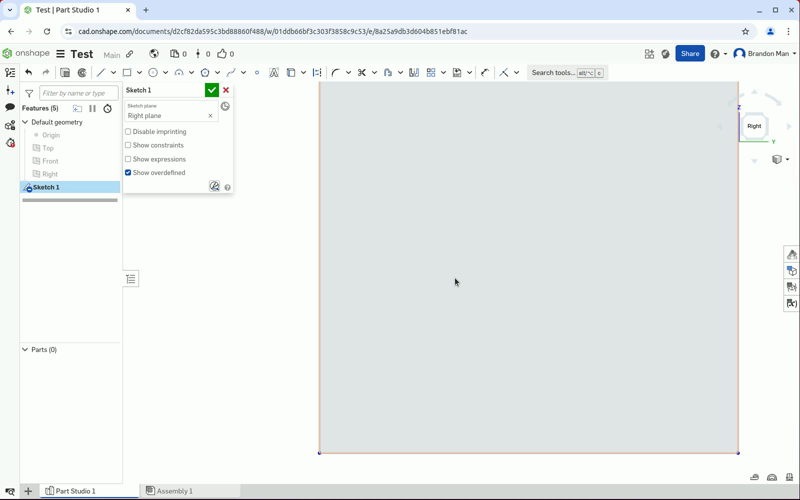
click(455, 277)
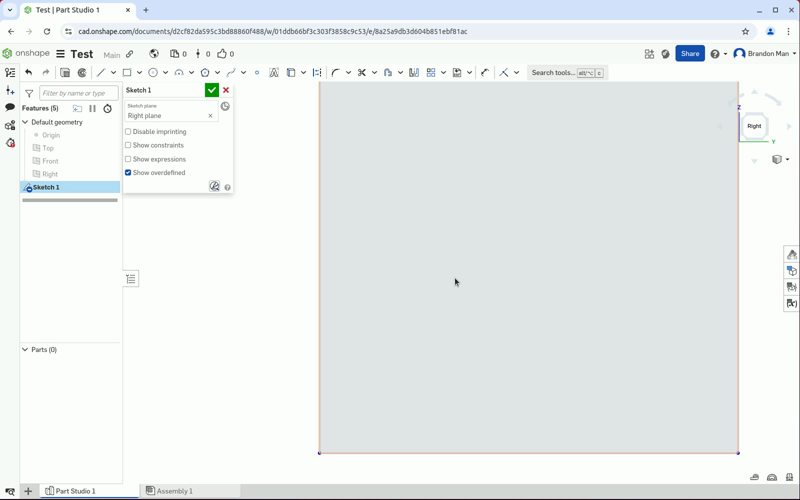
scroll(-6)
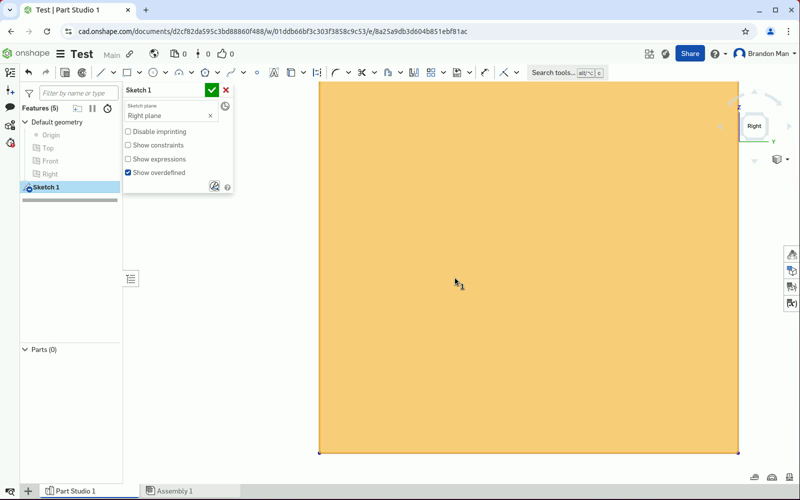
scroll(-6)
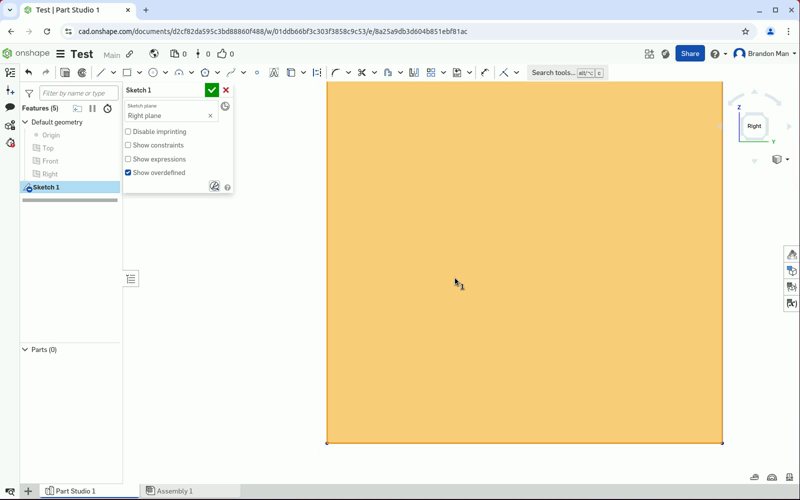
scroll(-6)
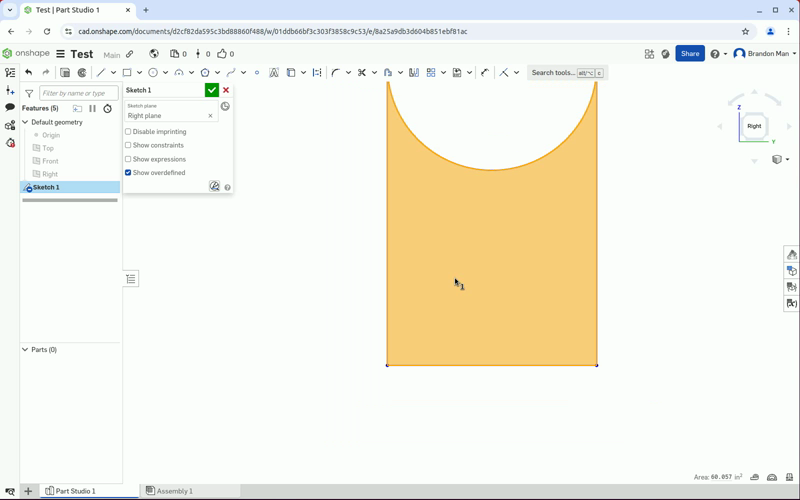
scroll(-6)
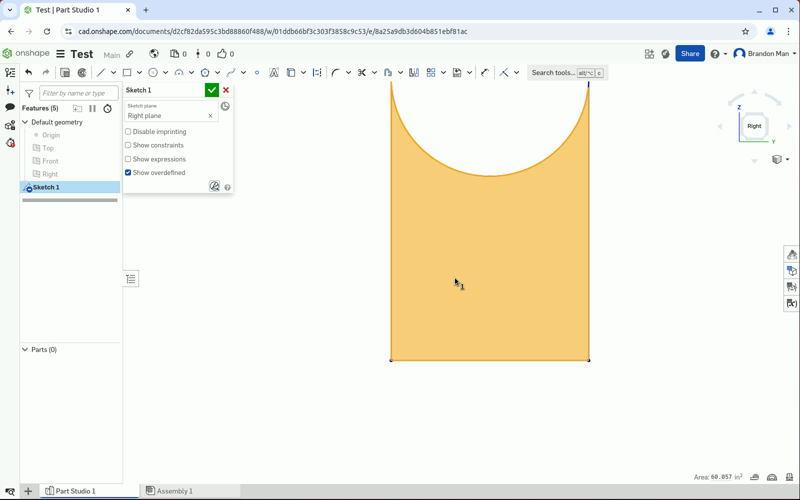
scroll(-6)
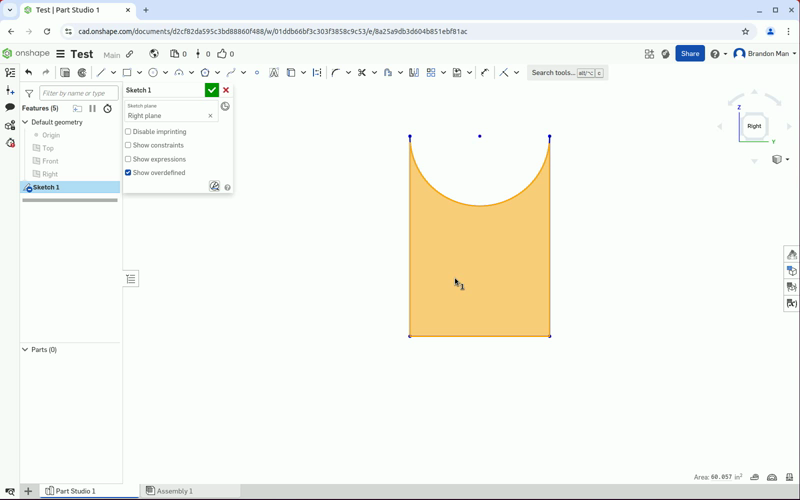
scroll(-6)
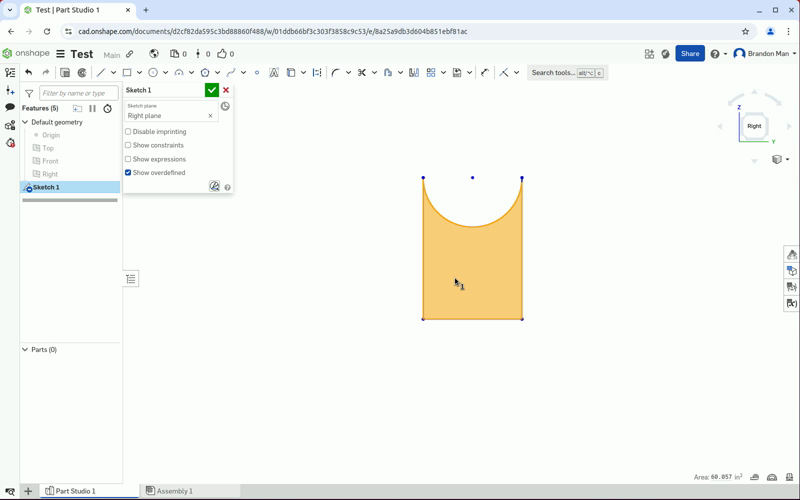
scroll(-6)
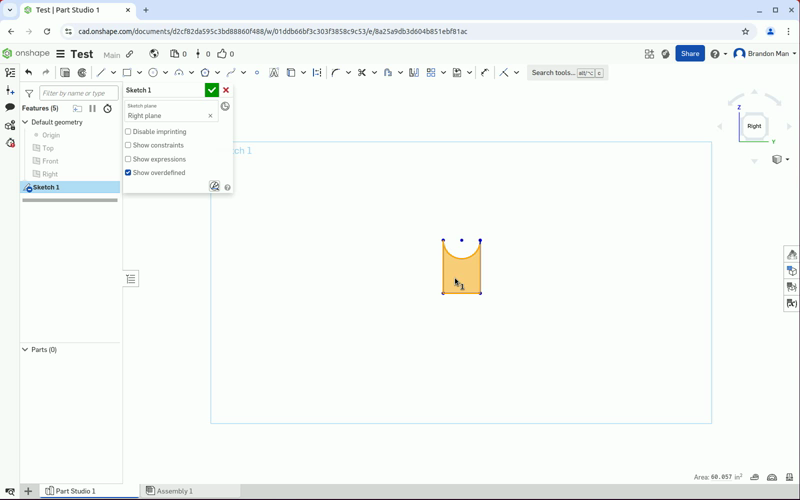
mouse_move(73, 352)
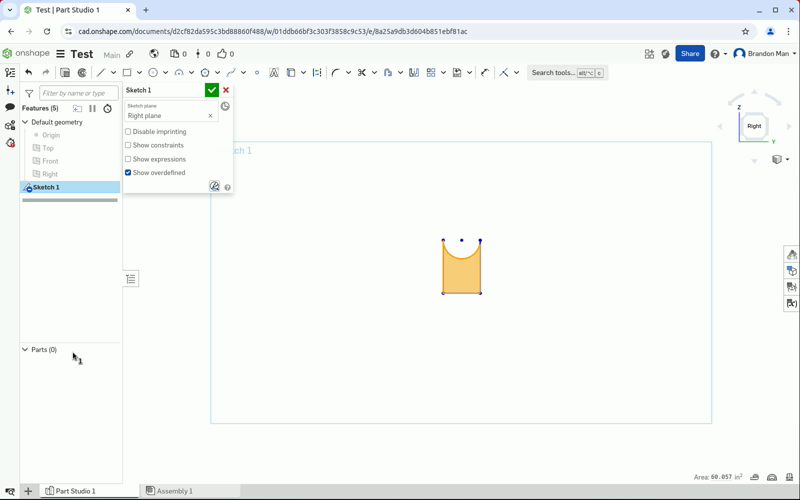
key(shift+y)
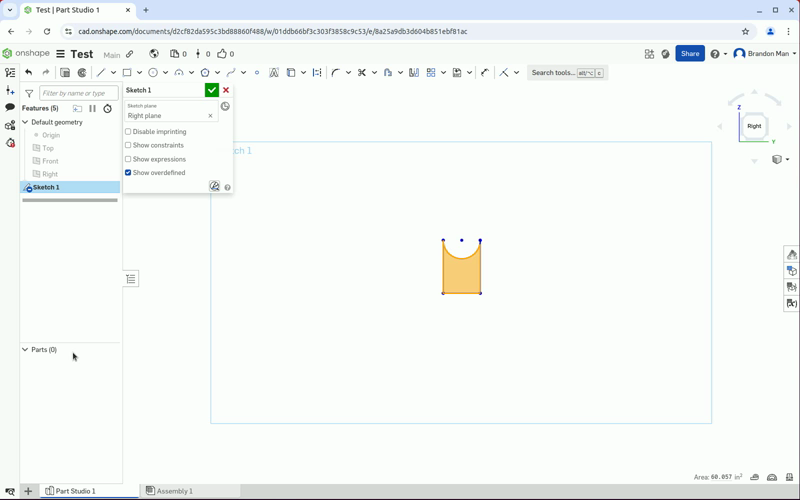
key(shift+e)
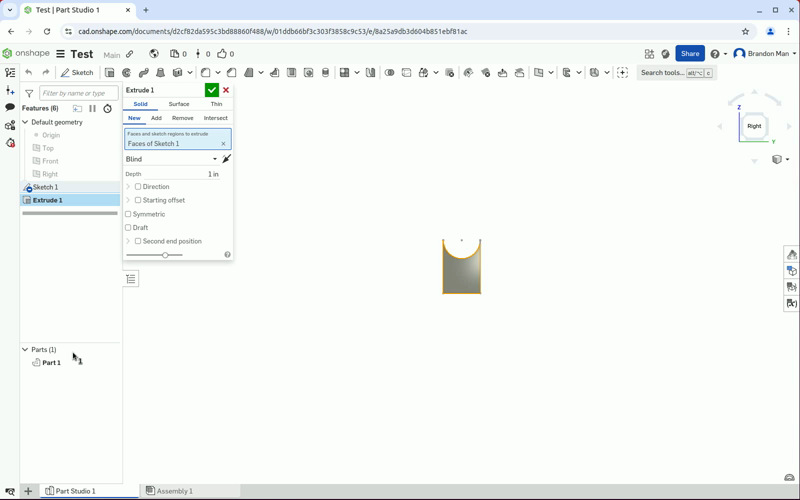
mouse_move(143, 106)
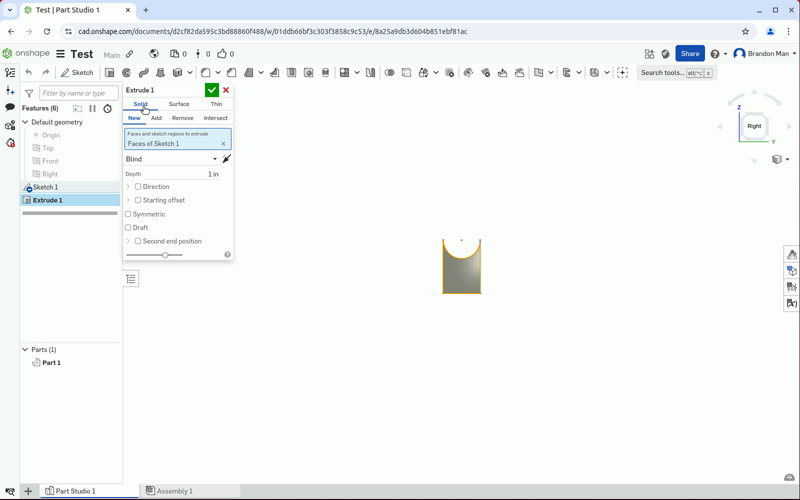
click(143, 106)
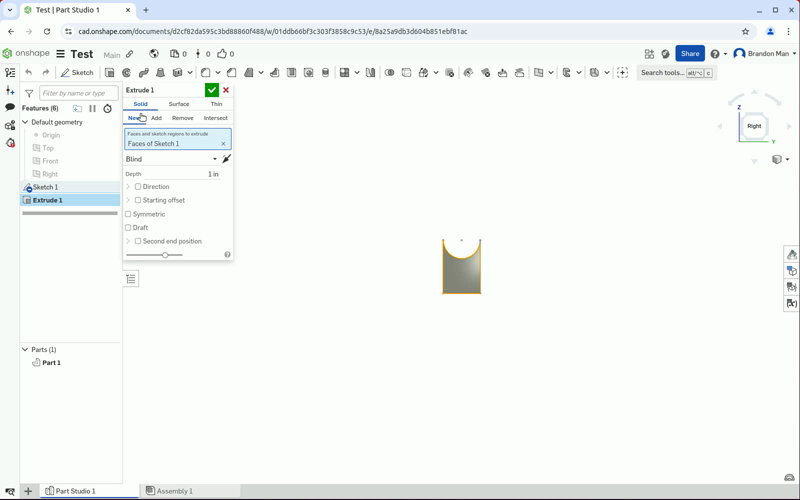
mouse_move(137, 120)
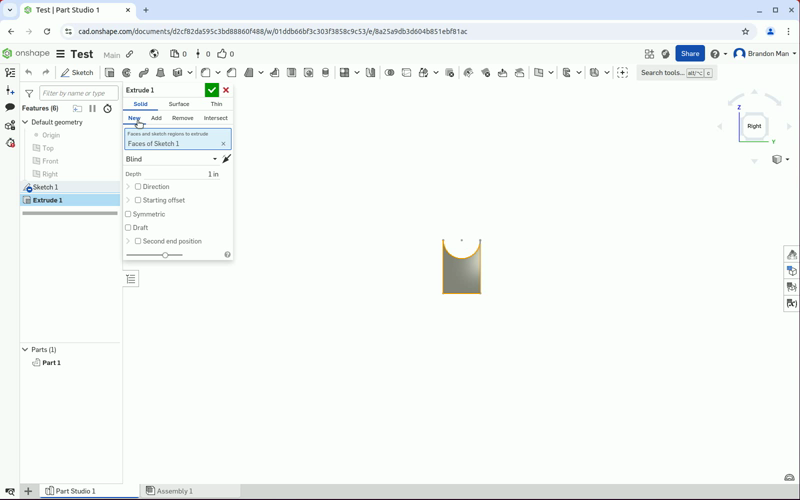
click(137, 120)
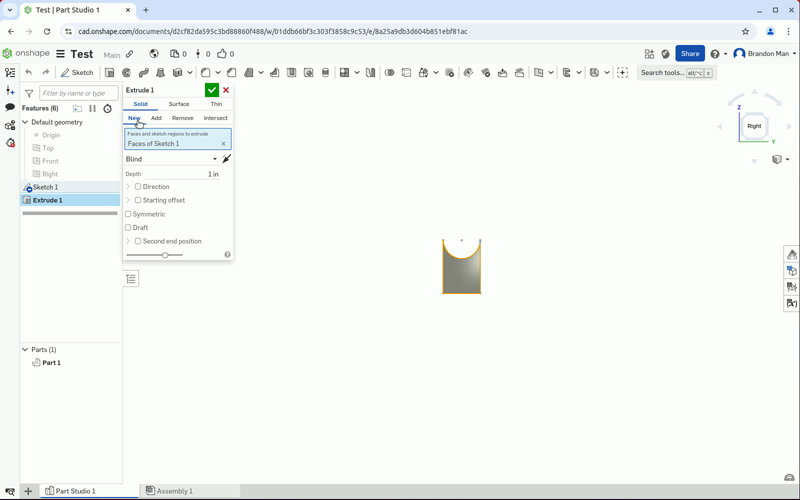
key(tab, 4)
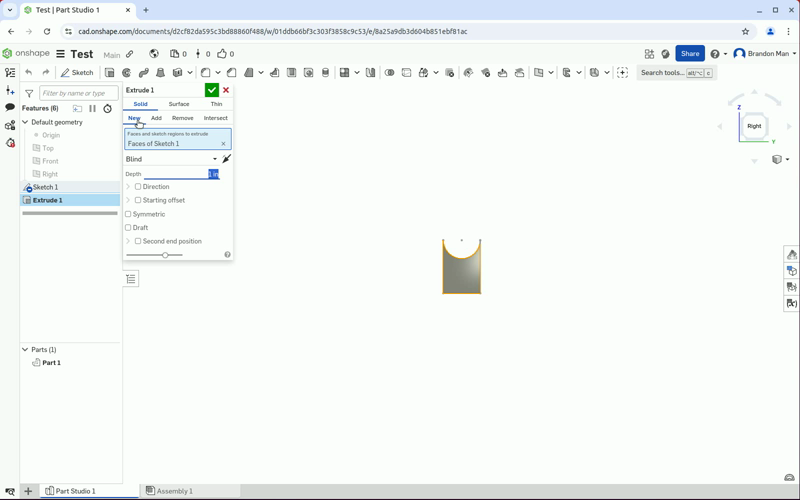
text(-23.108)
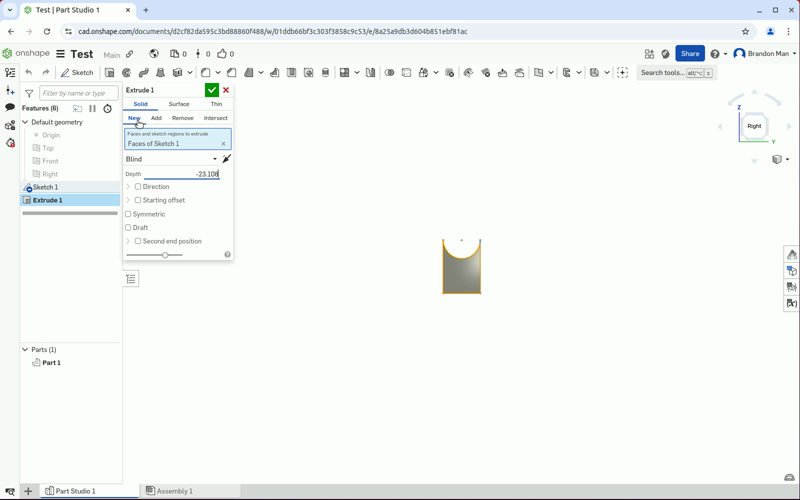
key(enter)
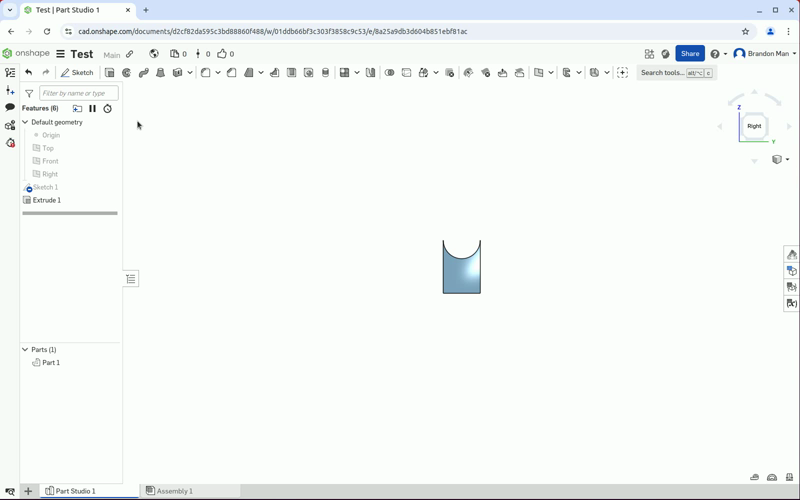
key(shift+h)
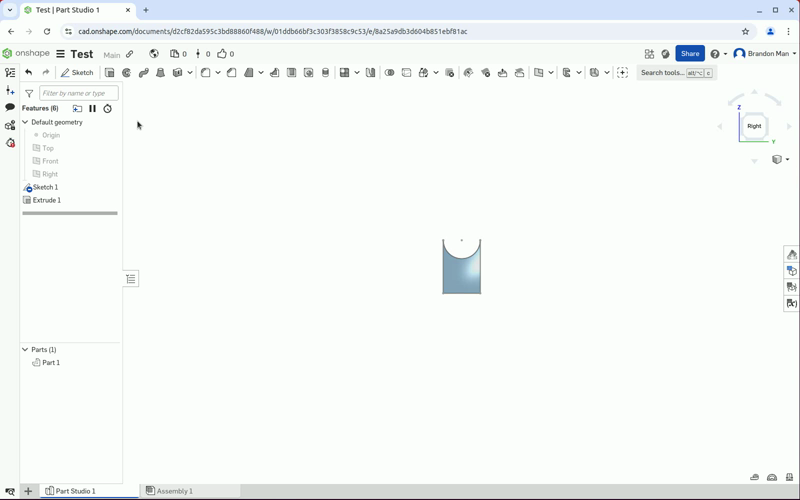
key(shift+h)
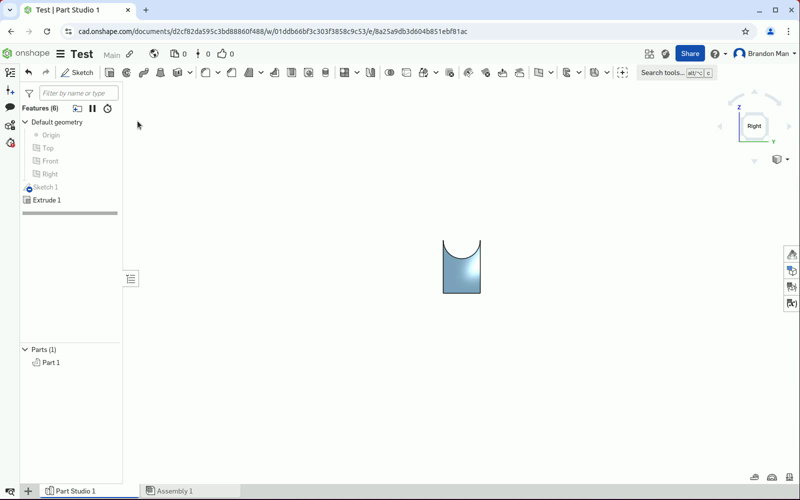
mouse_move(73, 189)
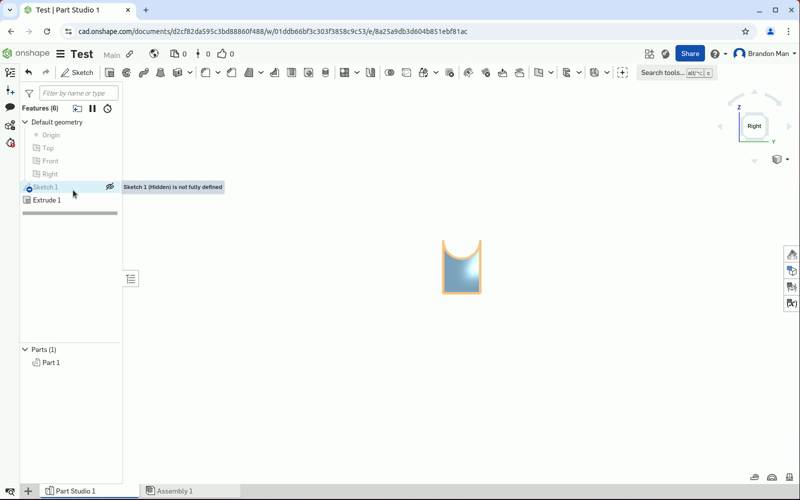
click(73, 189)
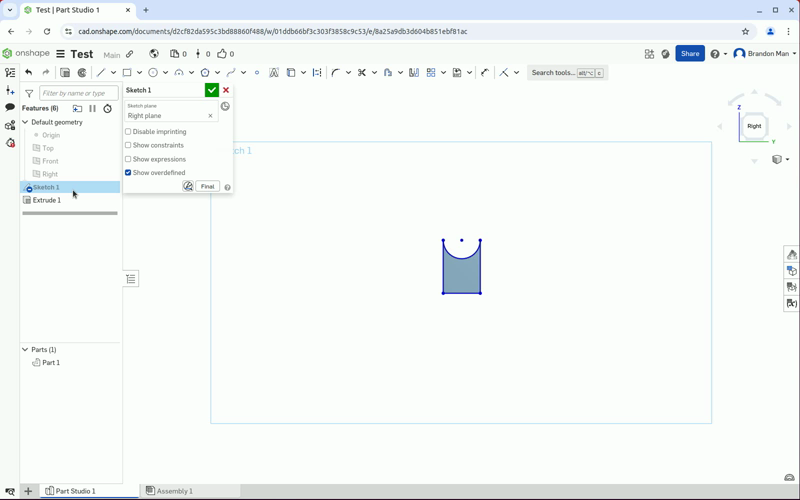
mouse_move(229, 92)
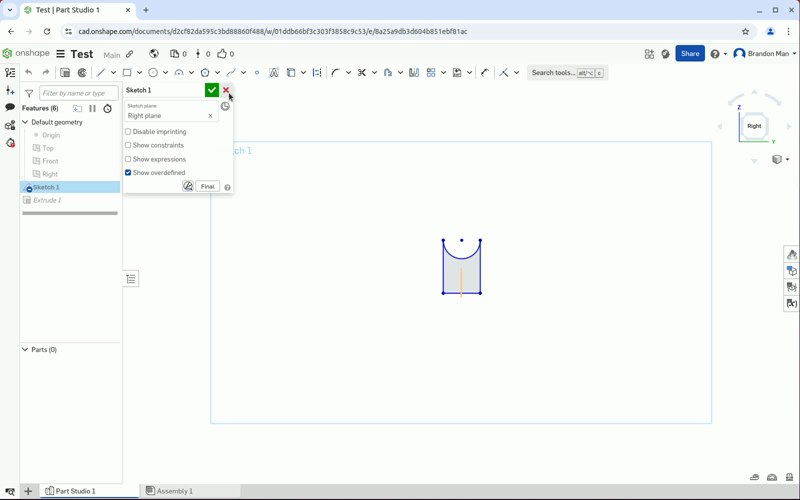
click(229, 92)
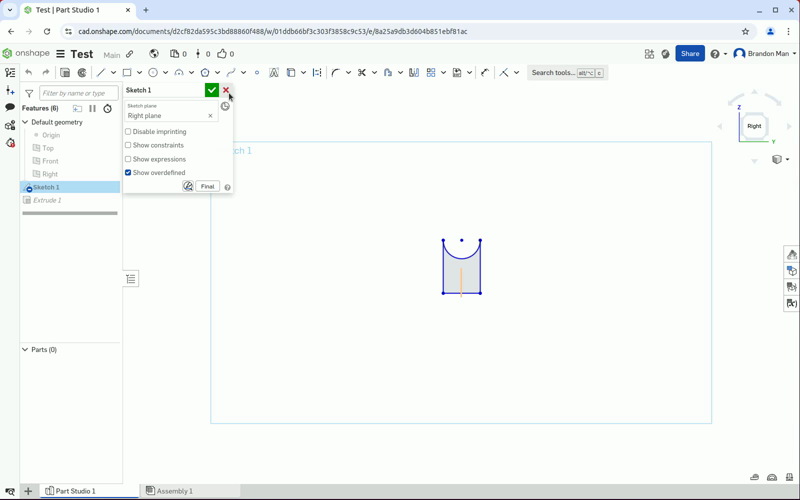
key(shift+s)
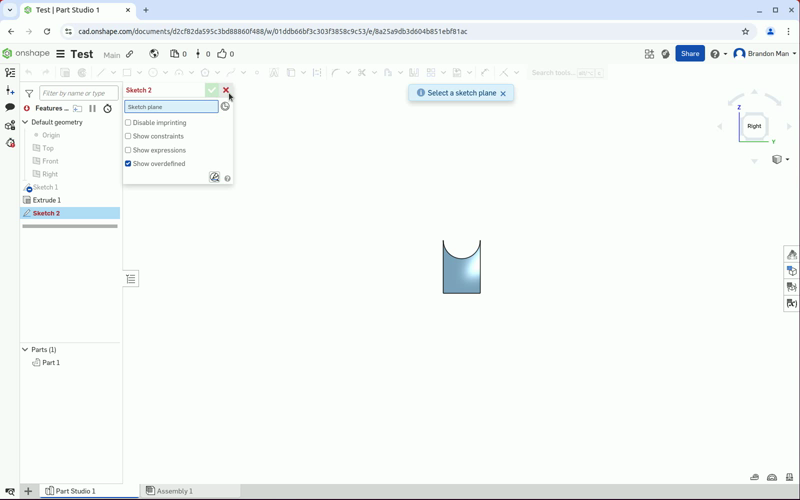
mouse_move(73, 176)
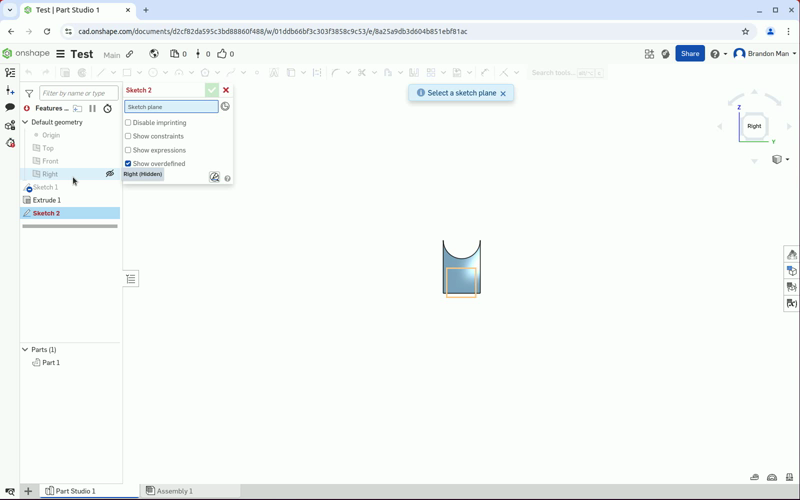
click(73, 176)
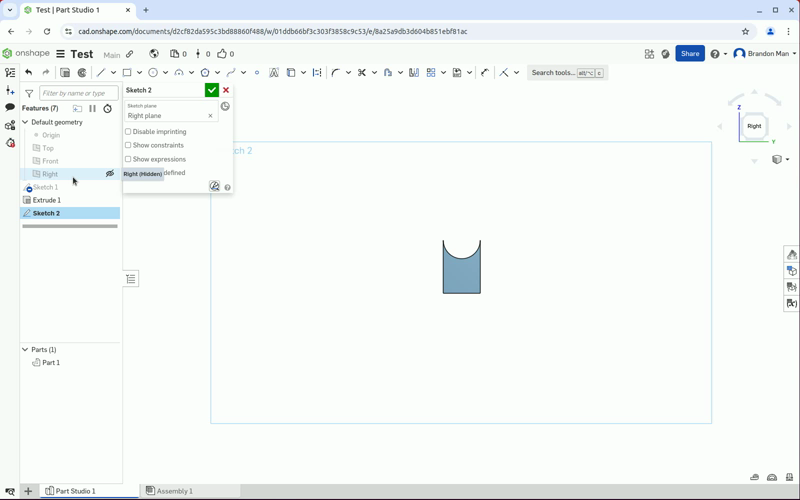
mouse_move(73, 352)
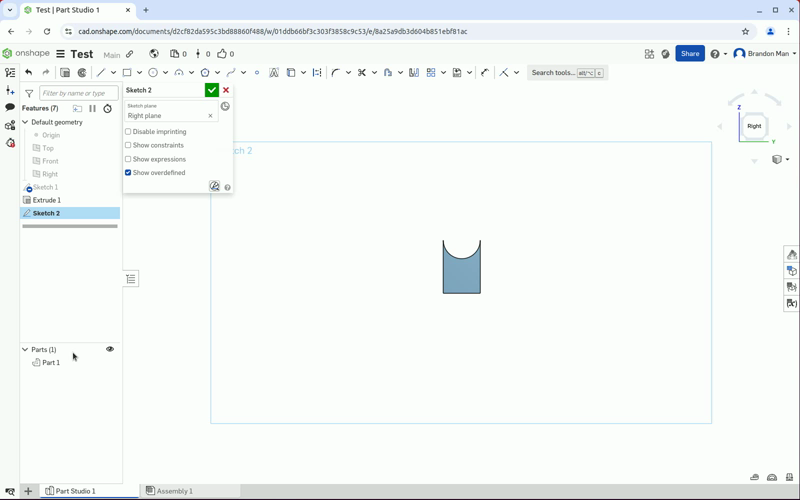
key(y)
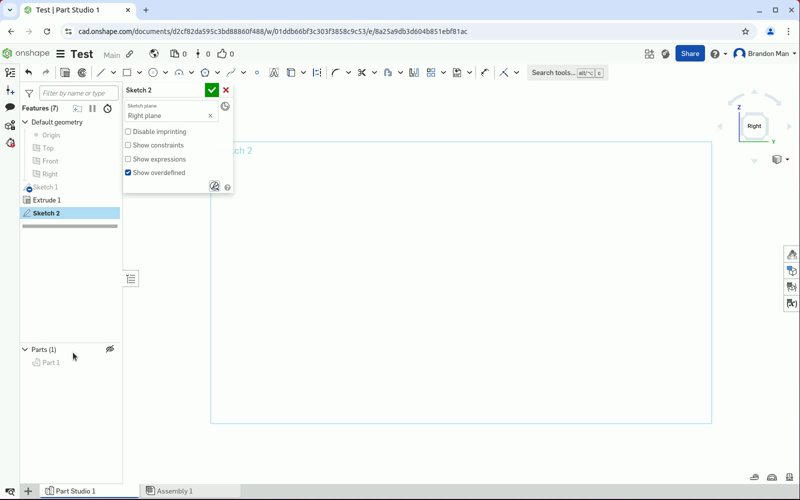
key(a)
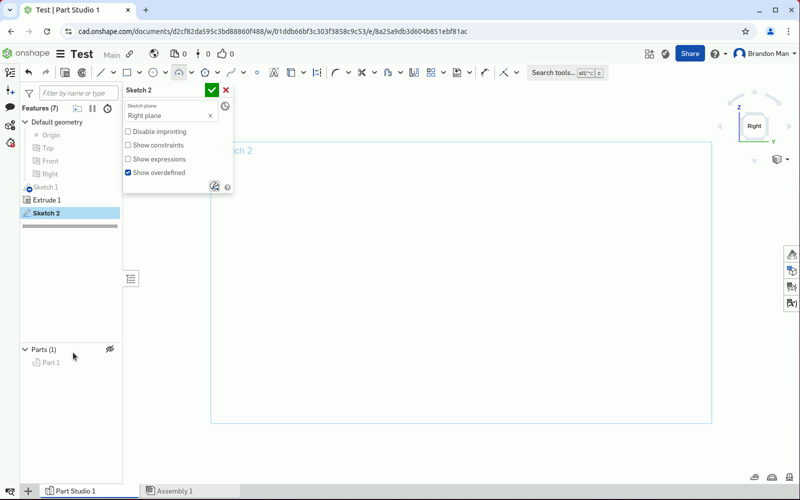
key_down(shift)
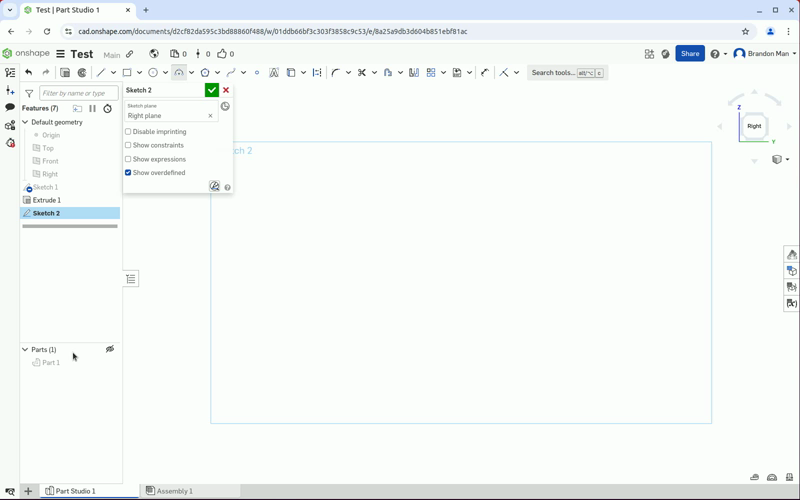
mouse_move(443, 240)
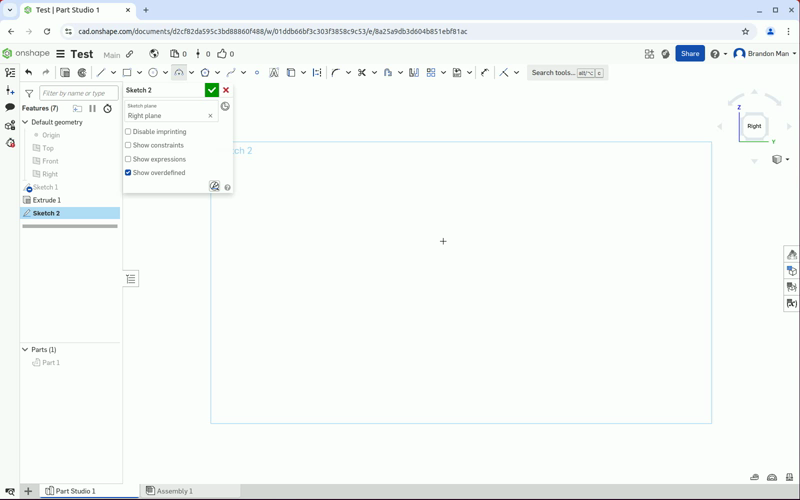
click(443, 240)
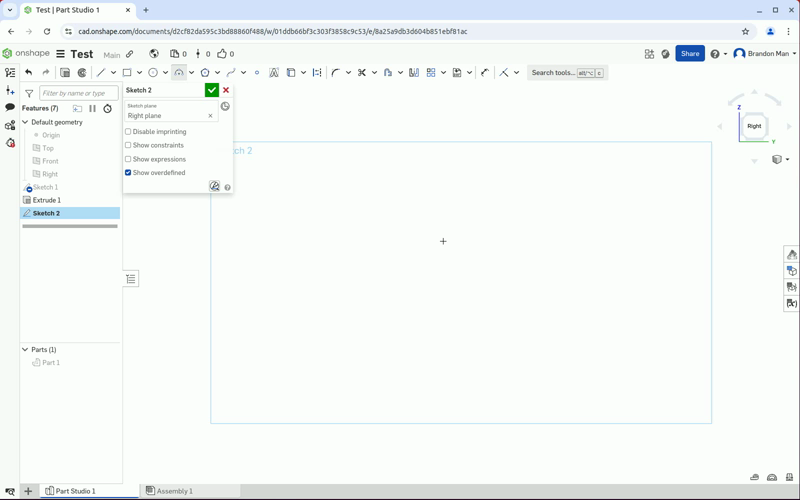
key_up(shift)
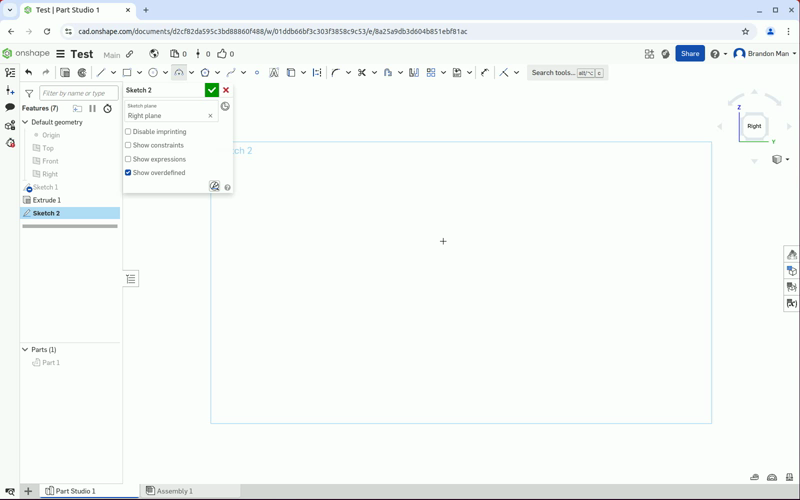
key_down(shift)
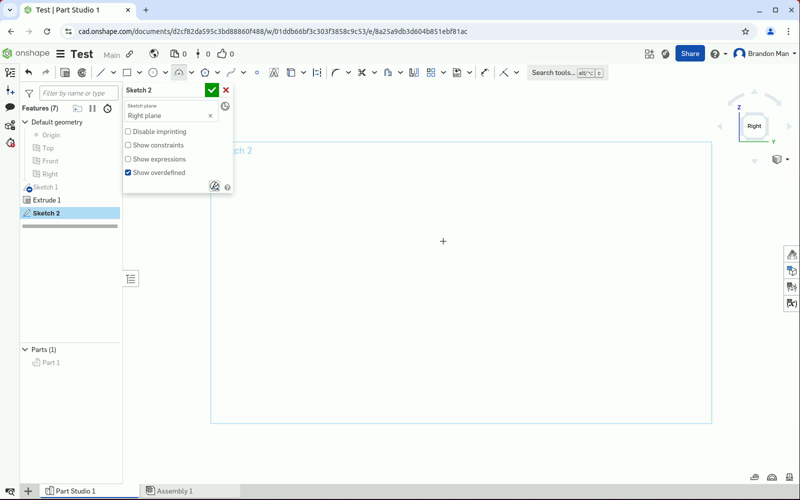
mouse_move(480, 240)
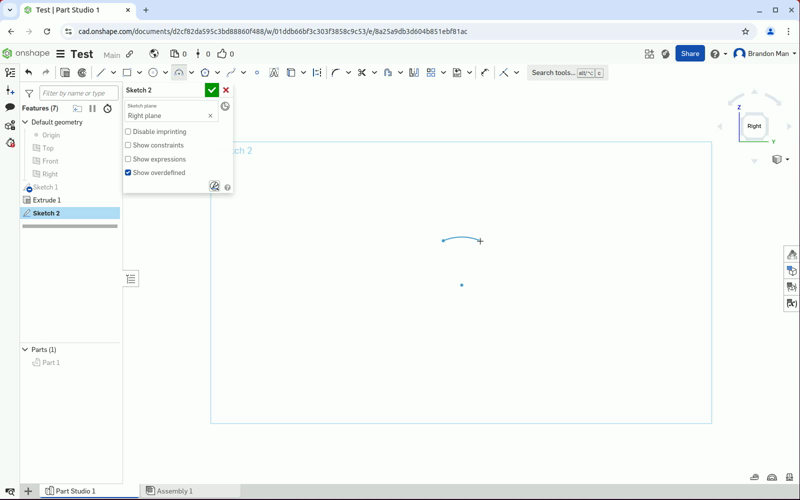
click(480, 240)
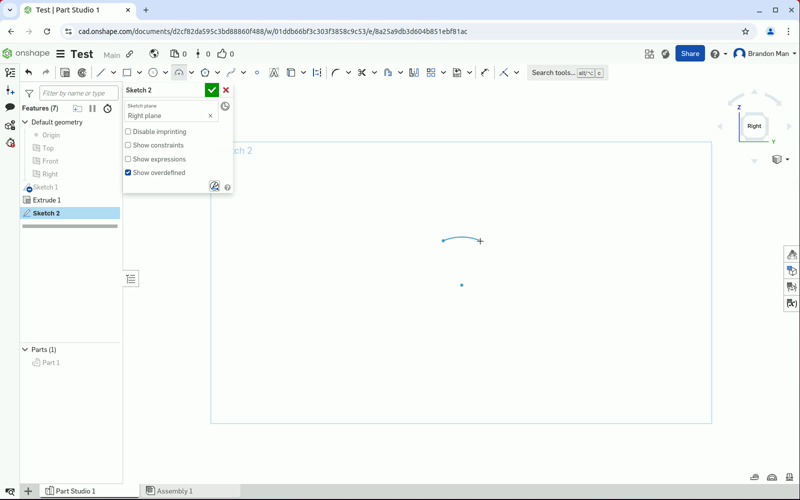
mouse_move(461, 259)
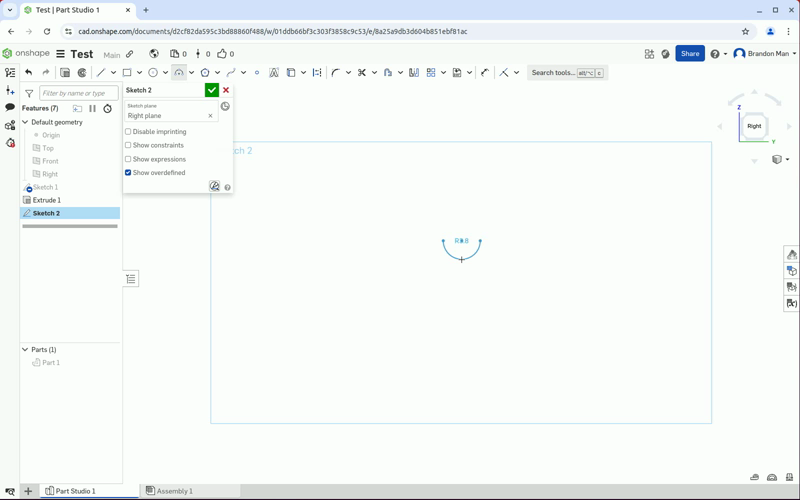
click(461, 259)
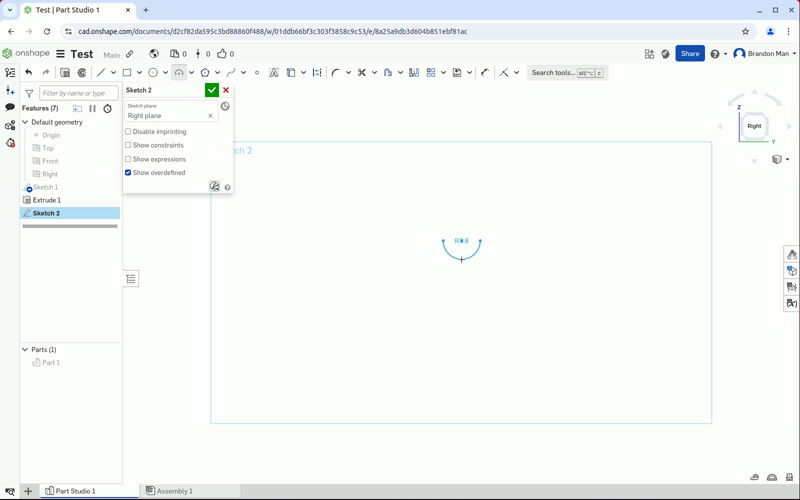
key_up(shift)
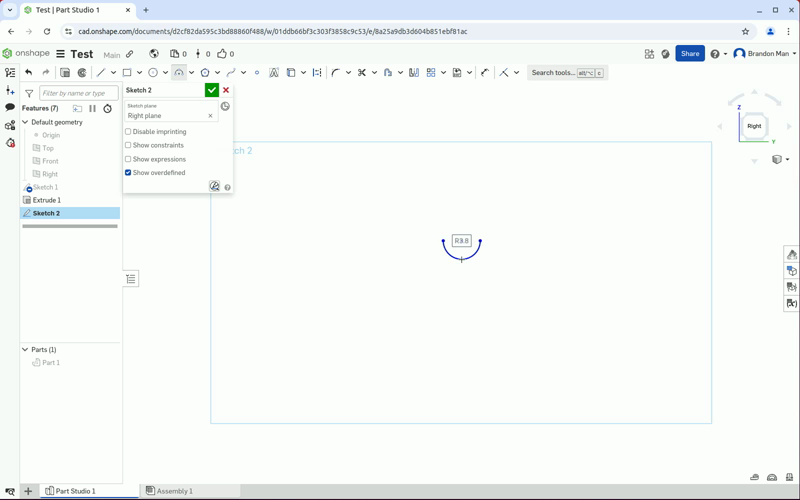
key(esc)
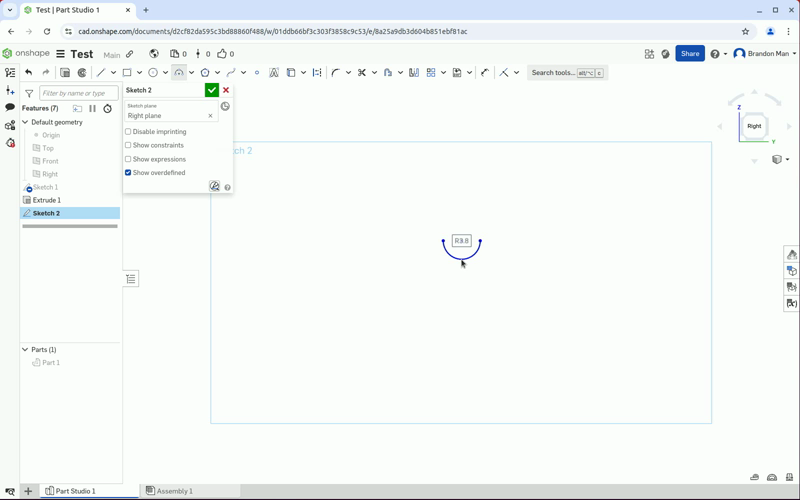
key(l)
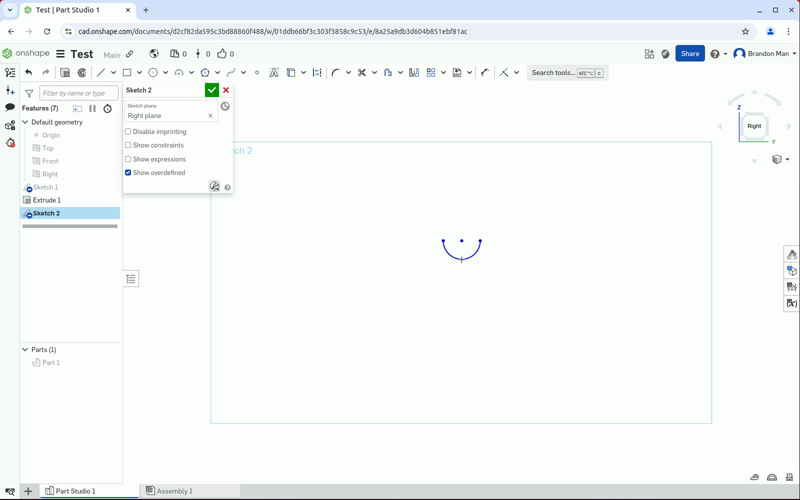
mouse_move(480, 240)
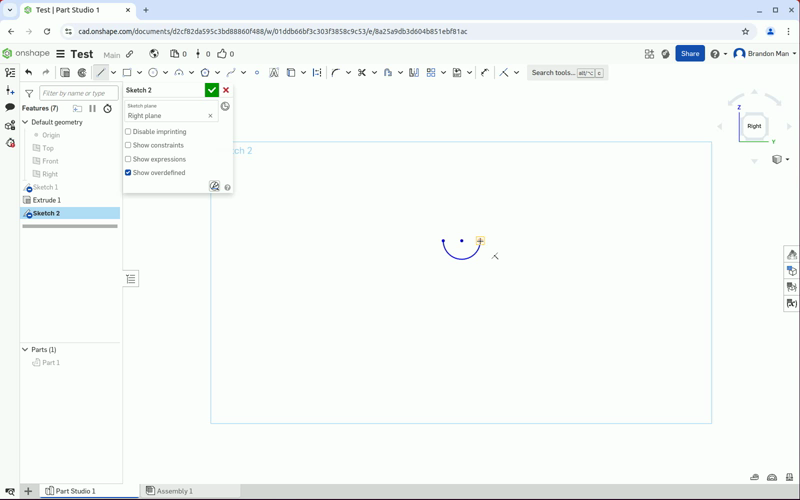
click(480, 240)
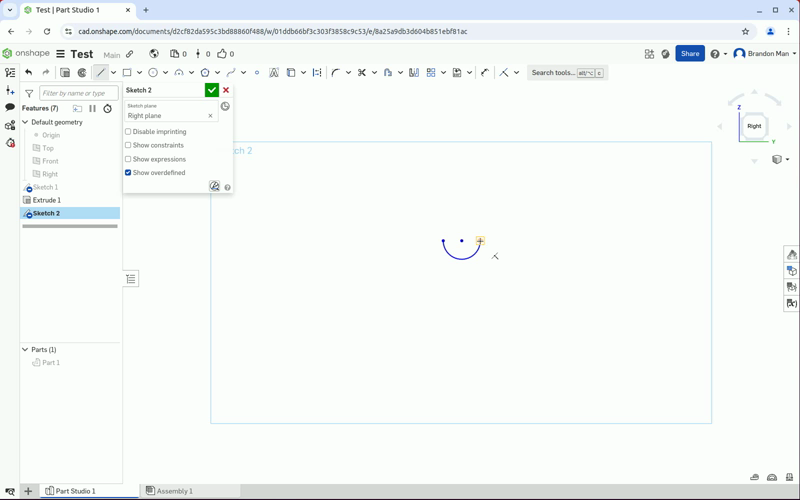
key_down(shift)
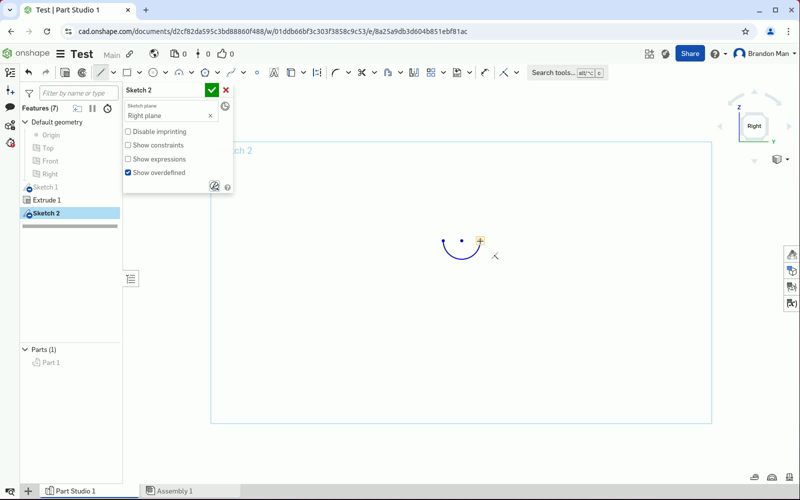
mouse_move(510, 240)
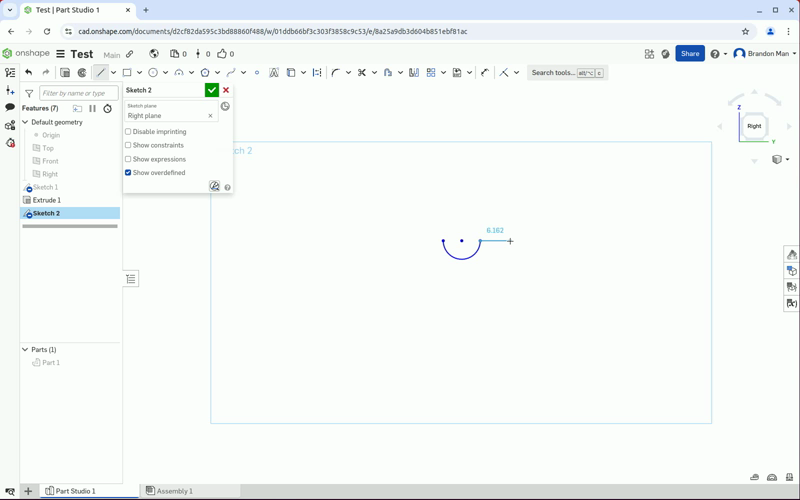
mouse_move(471, 240)
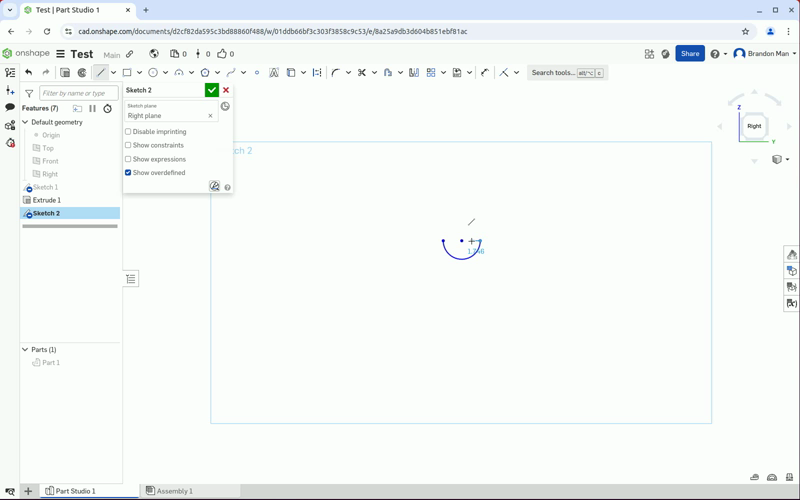
click(471, 240)
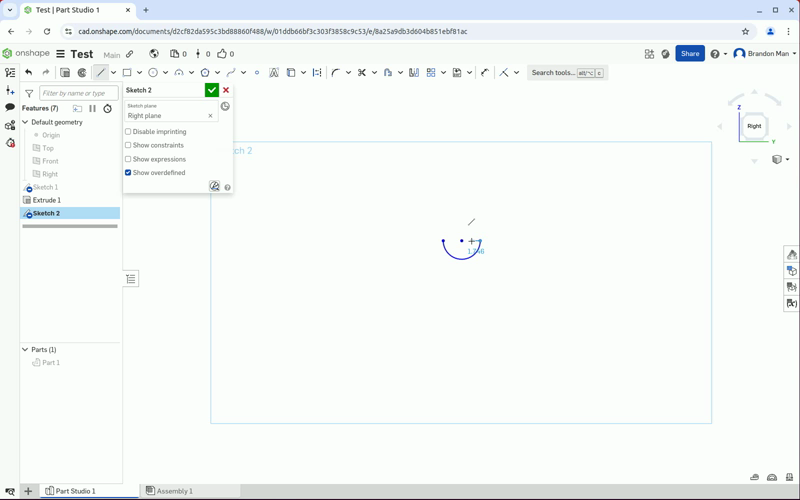
key_up(shift)
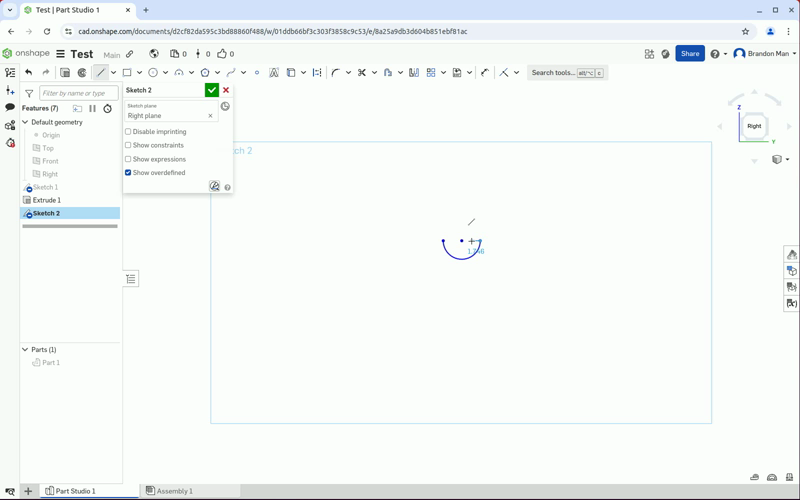
key(esc)
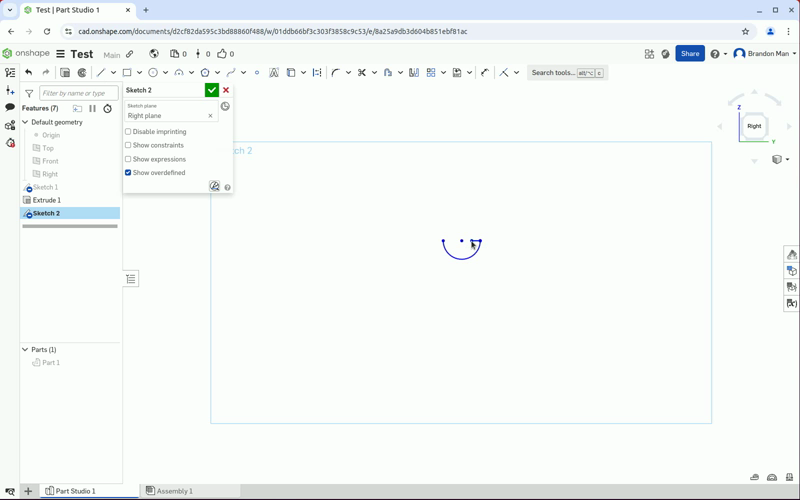
key(a)
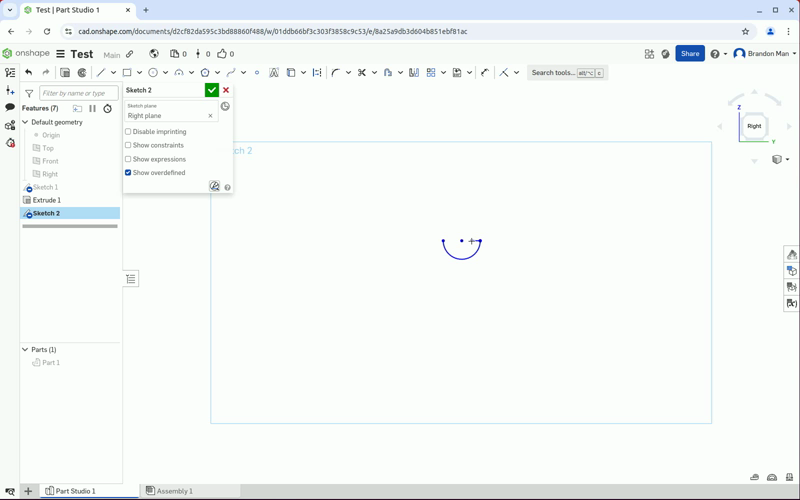
mouse_move(471, 240)
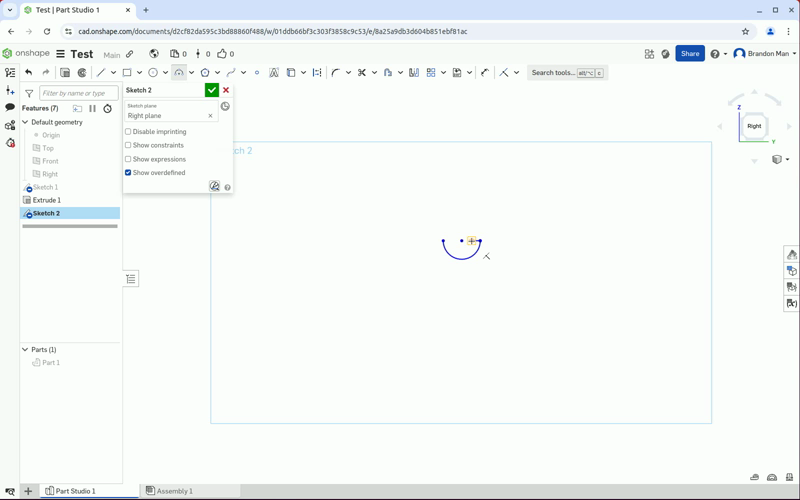
click(471, 240)
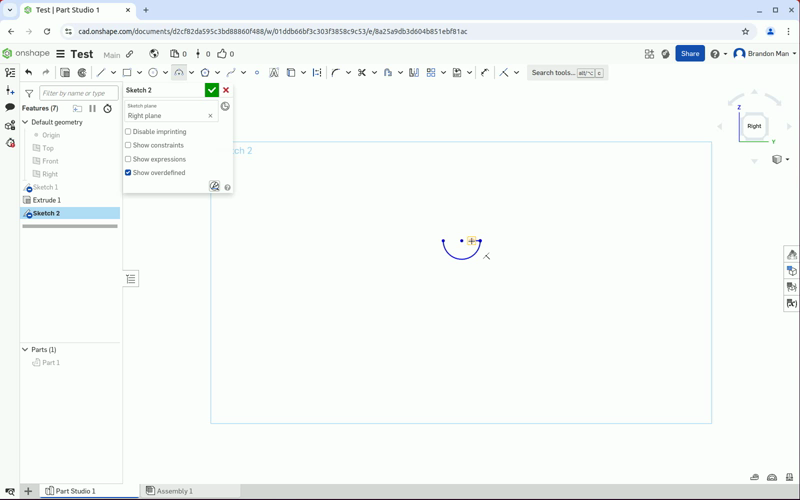
key_down(shift)
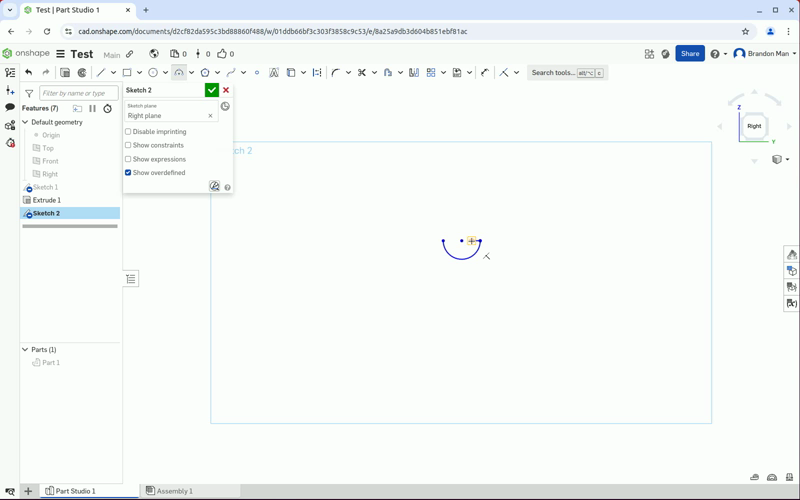
mouse_move(451, 240)
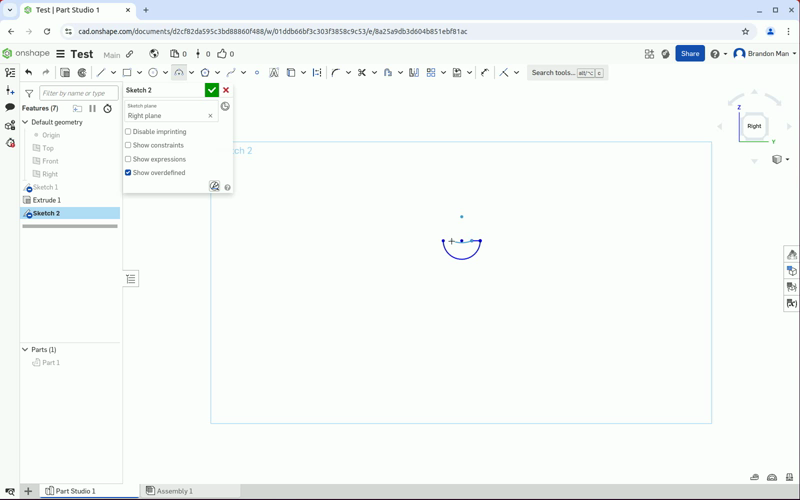
click(451, 240)
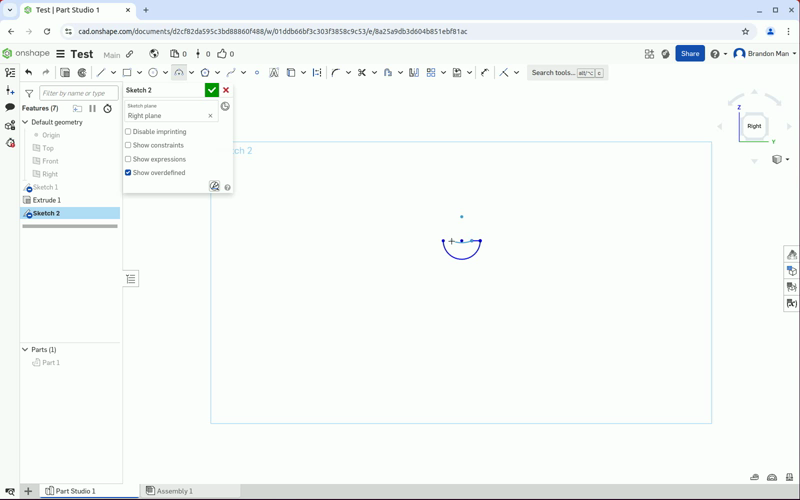
mouse_move(461, 250)
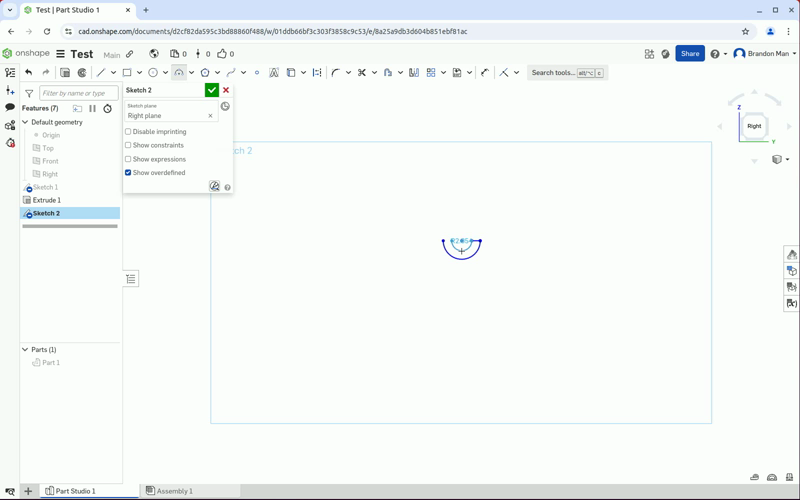
click(461, 250)
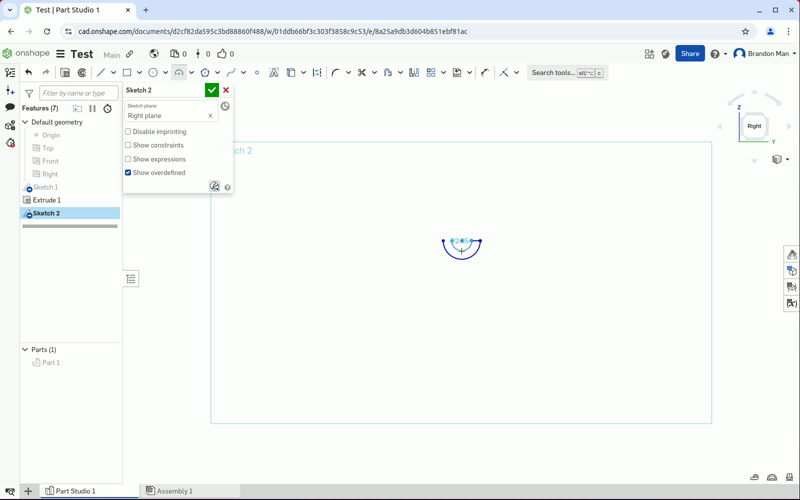
key_up(shift)
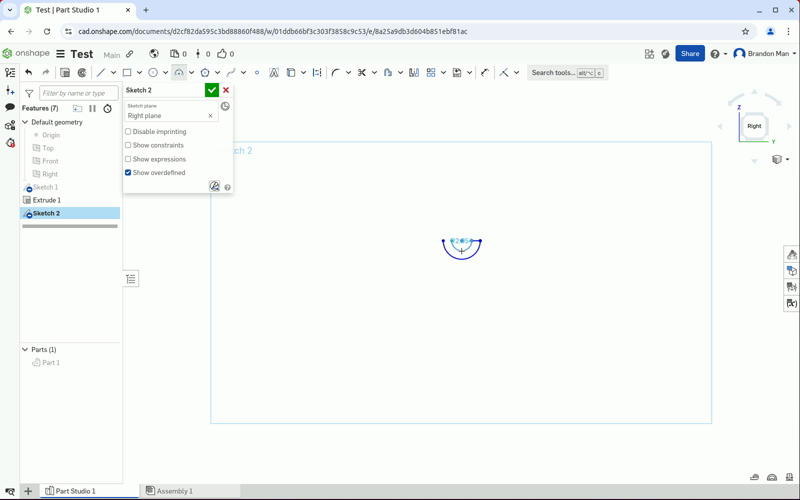
key(esc)
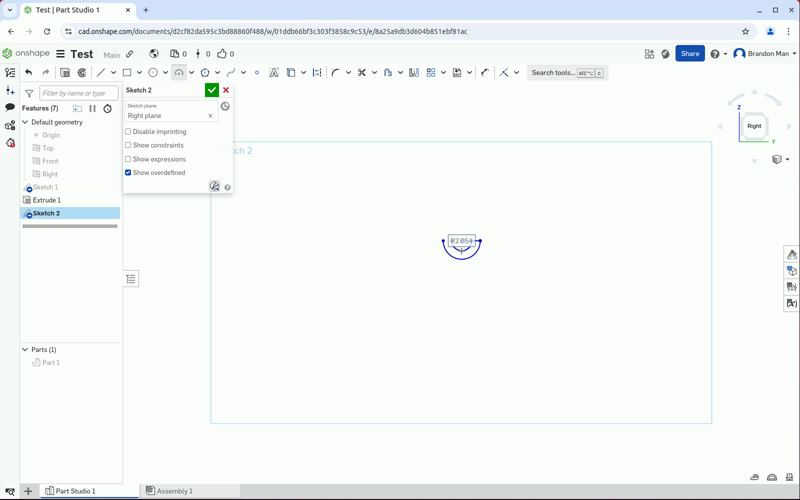
key(l)
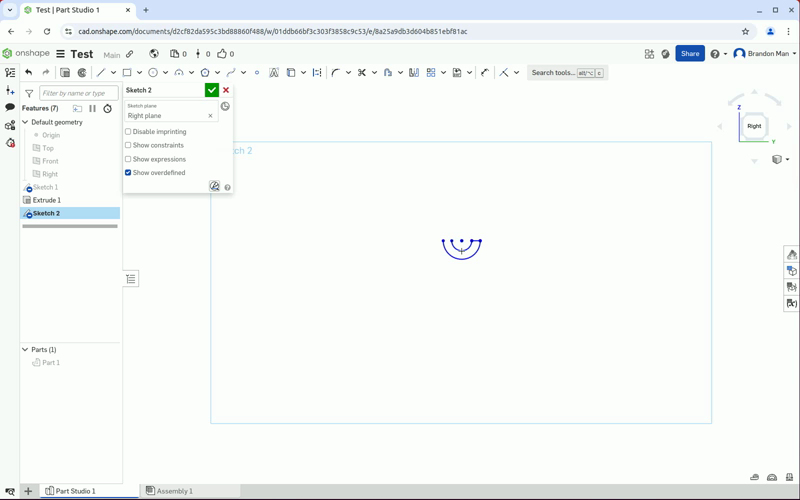
mouse_move(451, 240)
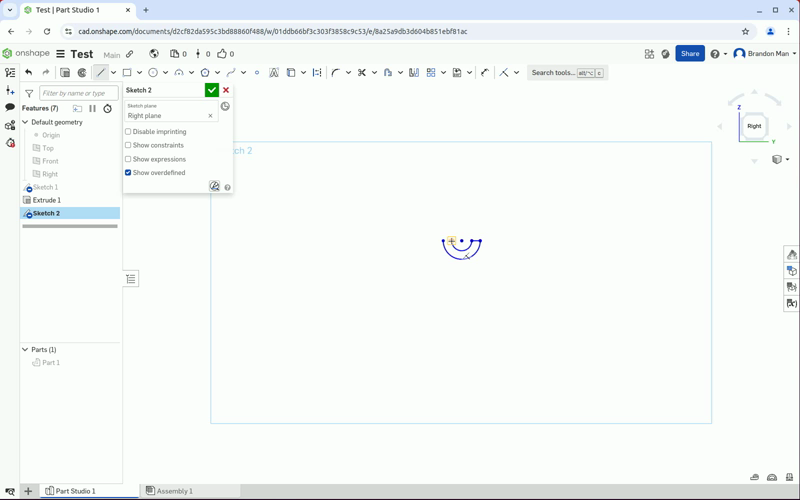
click(451, 240)
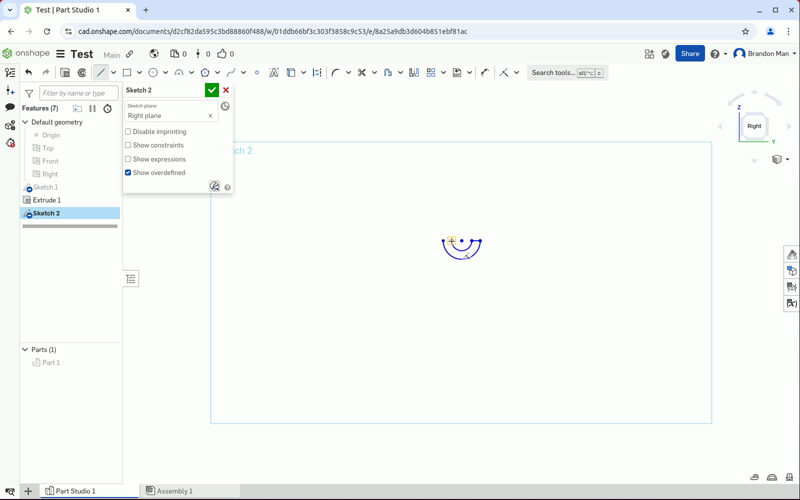
mouse_move(481, 240)
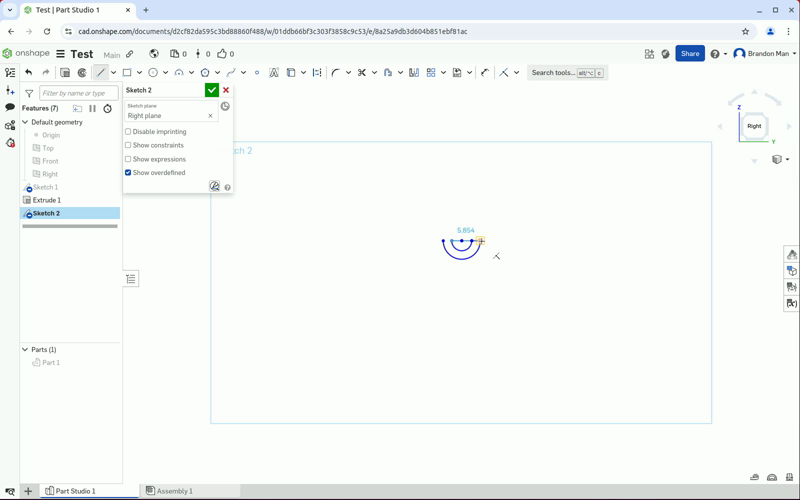
key_down(shift)
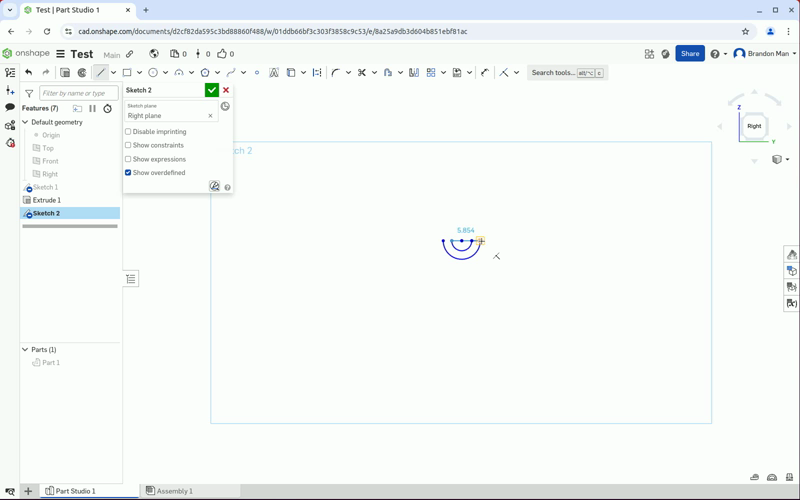
mouse_move(443, 240)
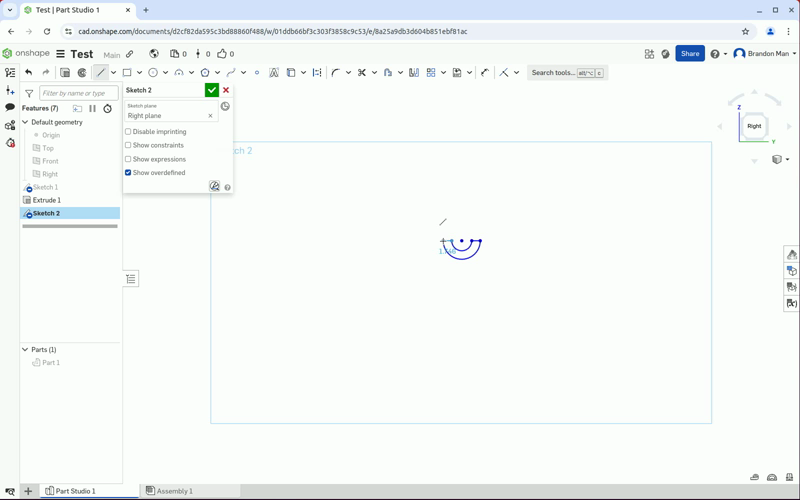
key_up(shift)
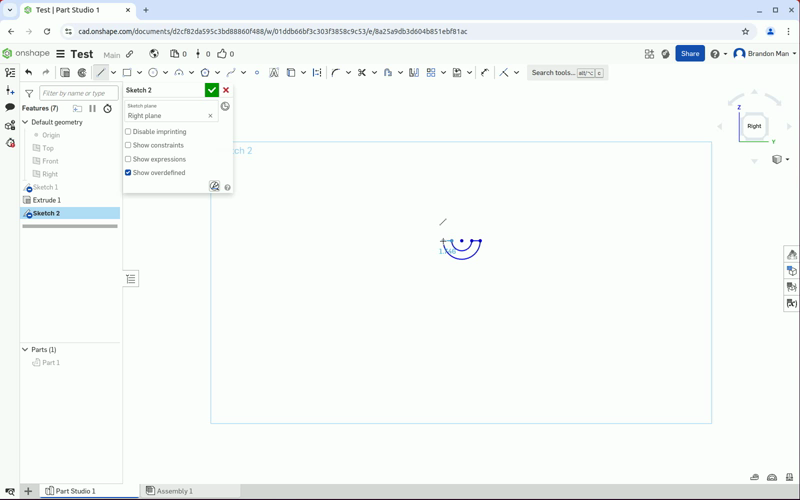
click(443, 240)
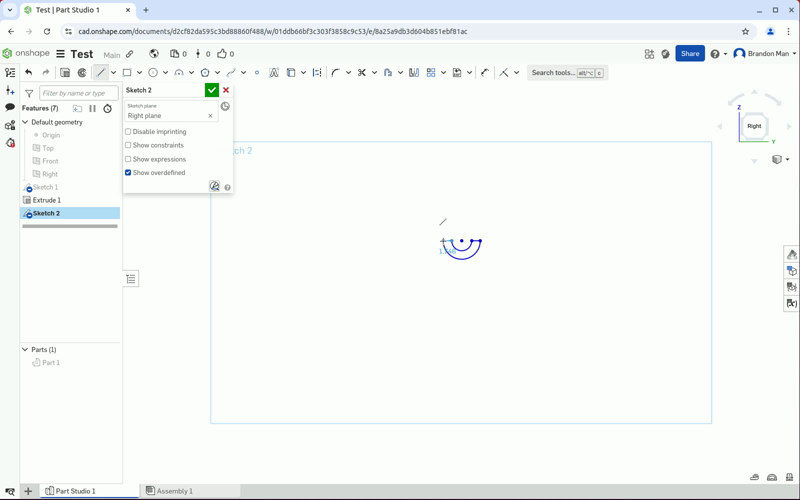
key(esc)
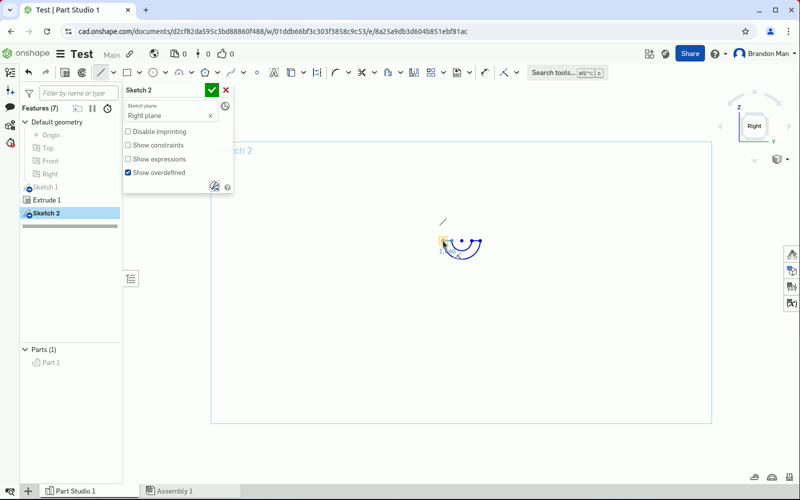
mouse_move(467, 243)
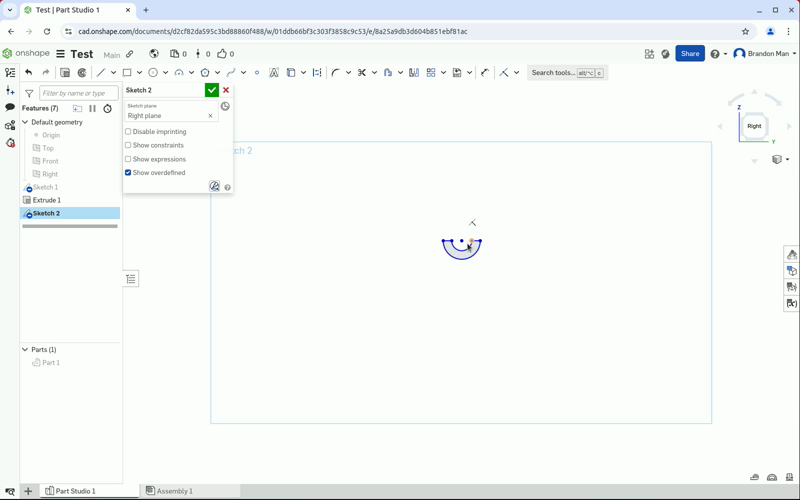
scroll(6)
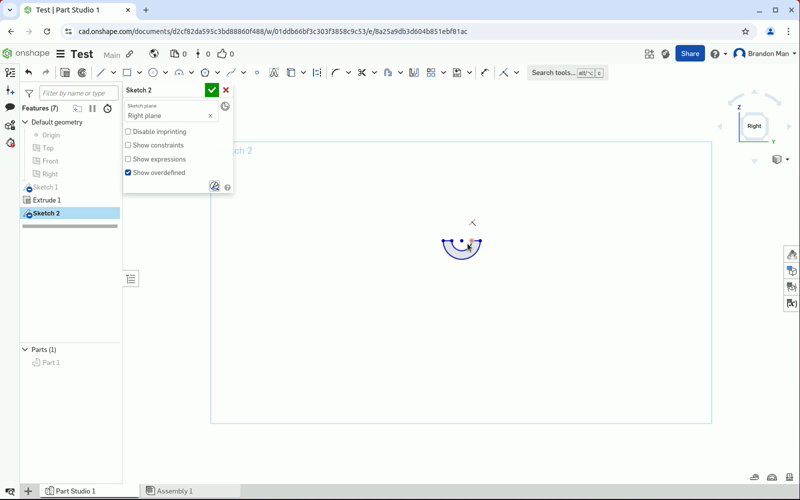
scroll(6)
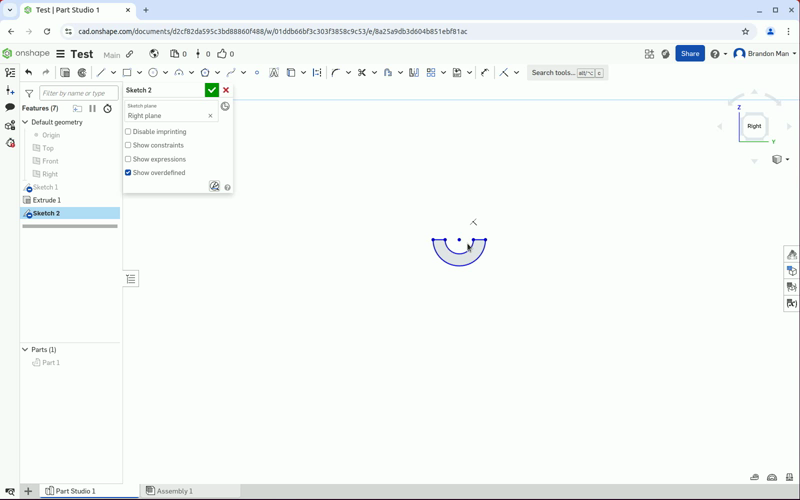
scroll(6)
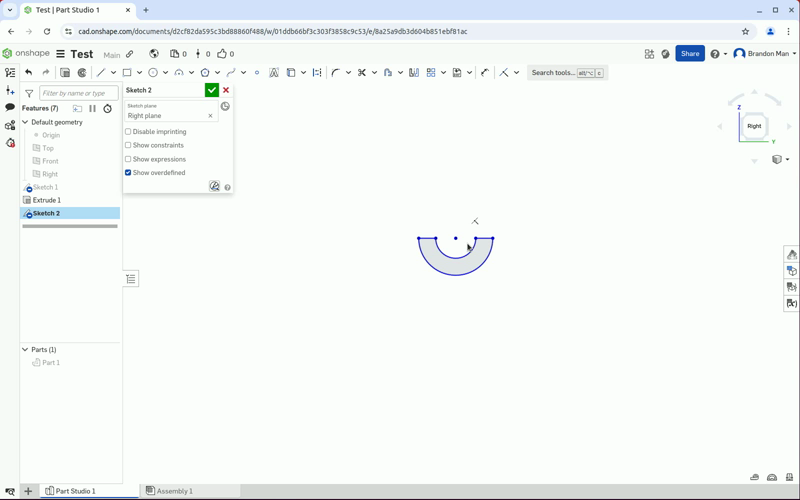
scroll(6)
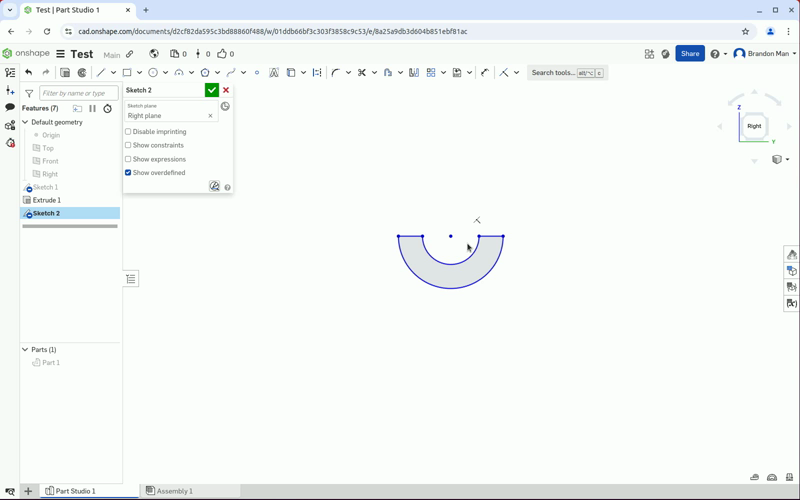
scroll(6)
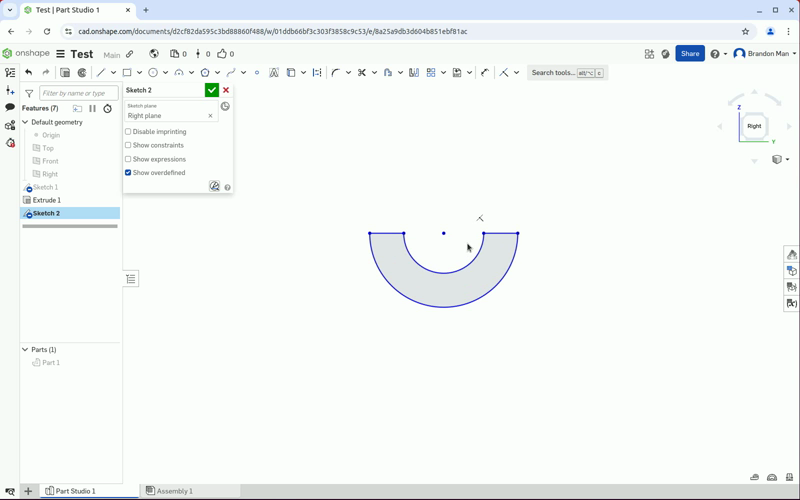
scroll(6)
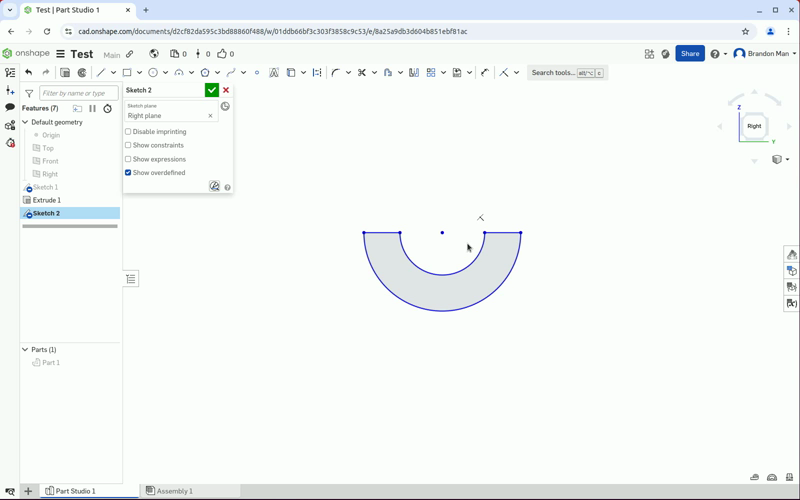
scroll(6)
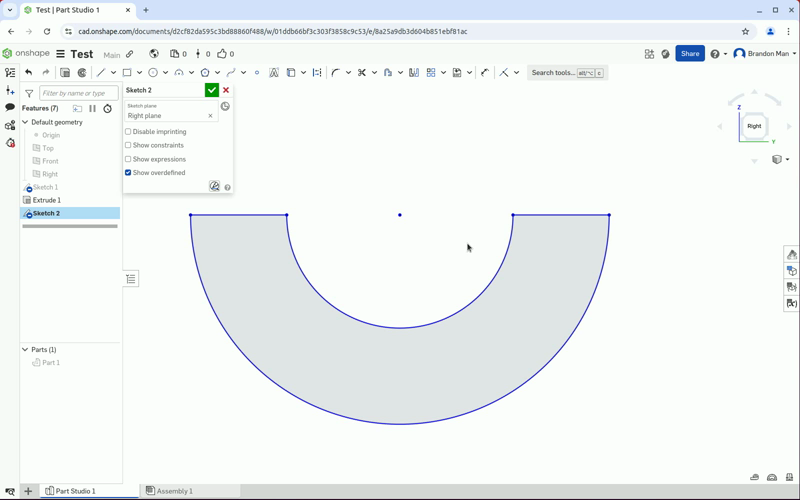
click(467, 243)
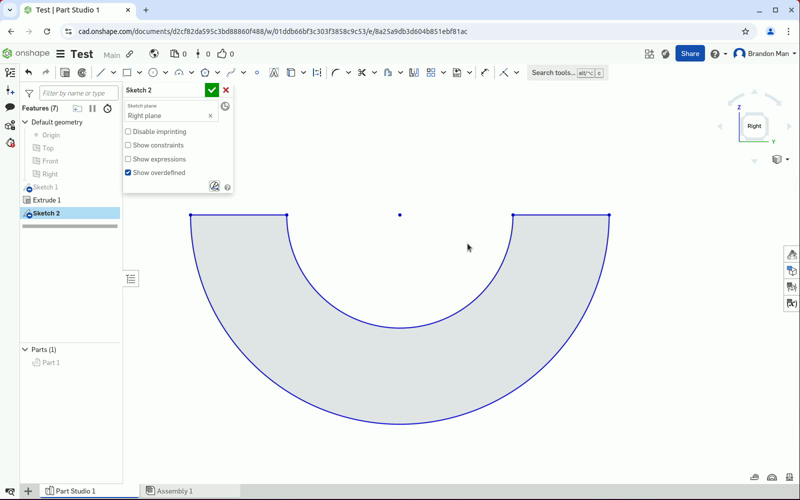
scroll(-6)
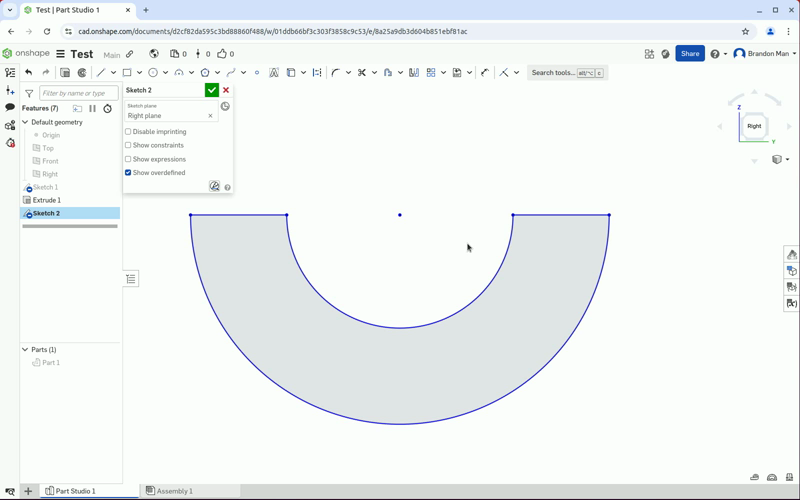
scroll(-6)
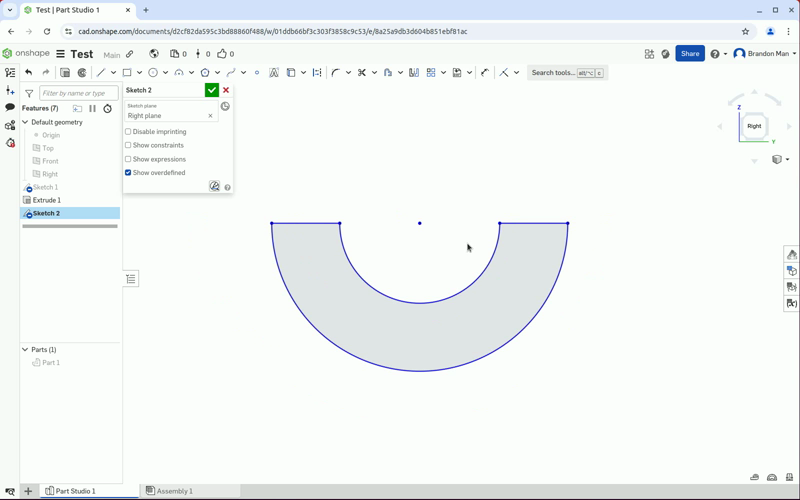
scroll(-6)
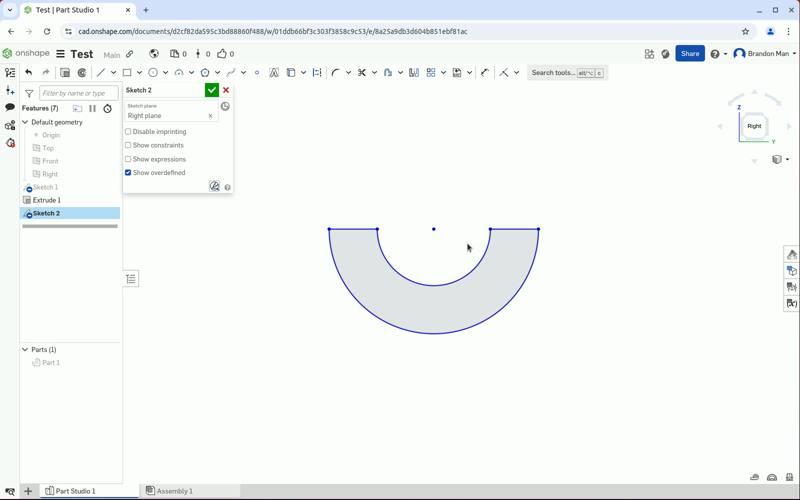
scroll(-6)
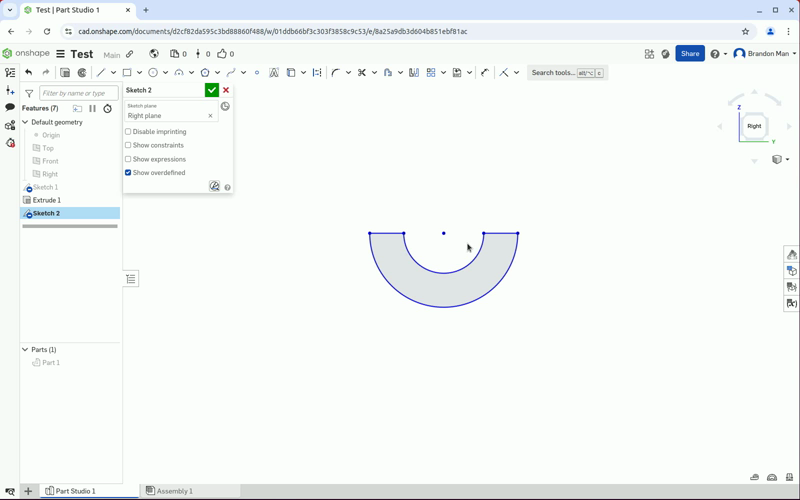
scroll(-6)
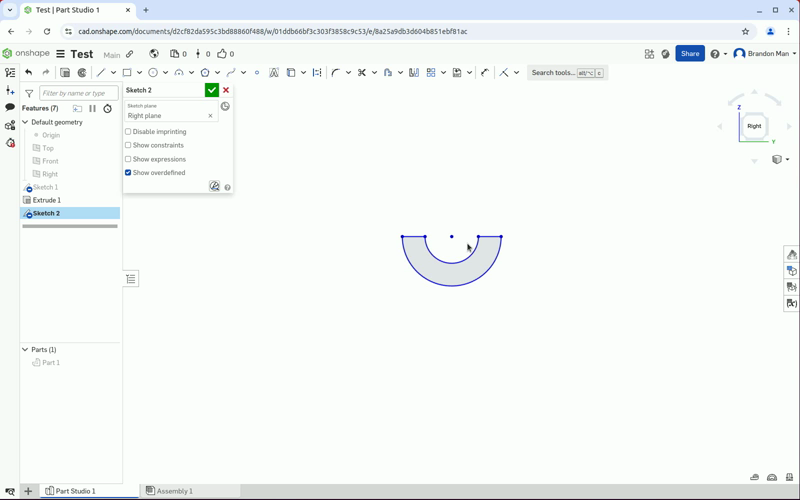
scroll(-6)
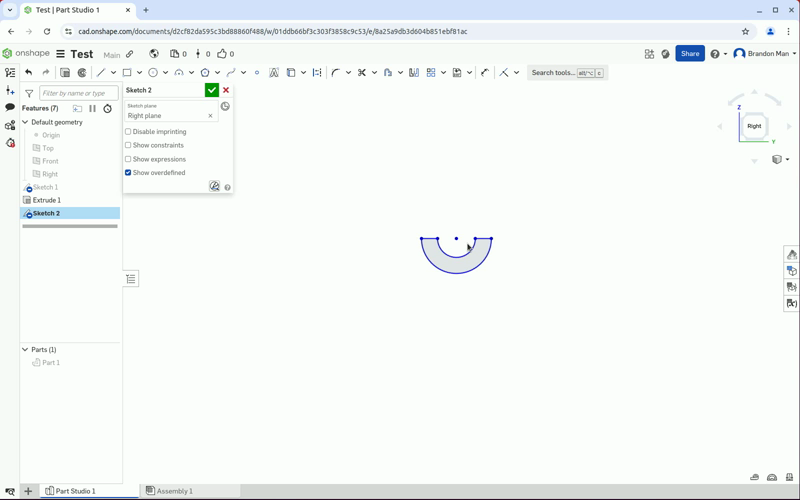
scroll(-6)
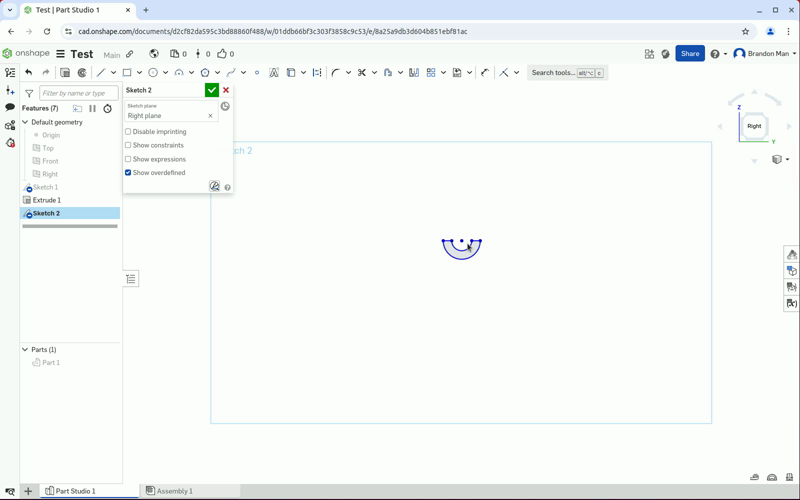
mouse_move(73, 352)
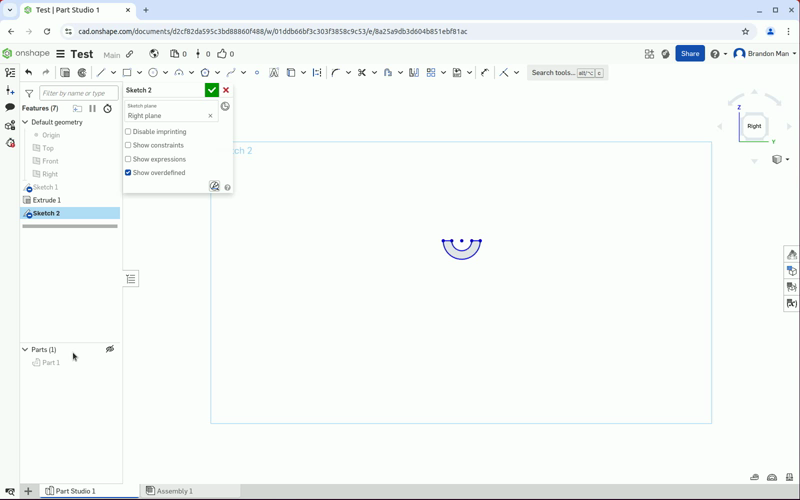
key(shift+y)
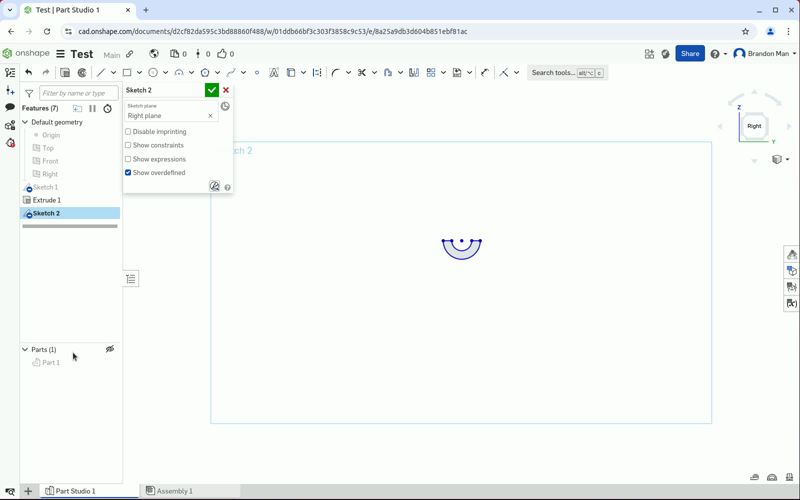
key(shift+e)
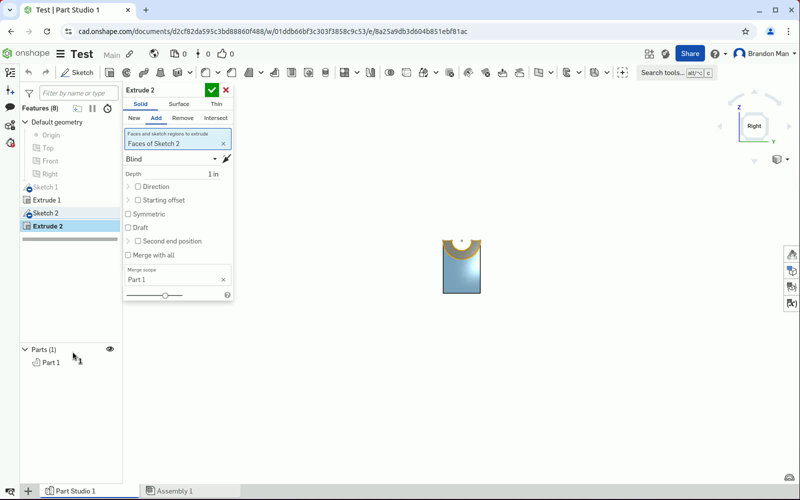
mouse_move(143, 106)
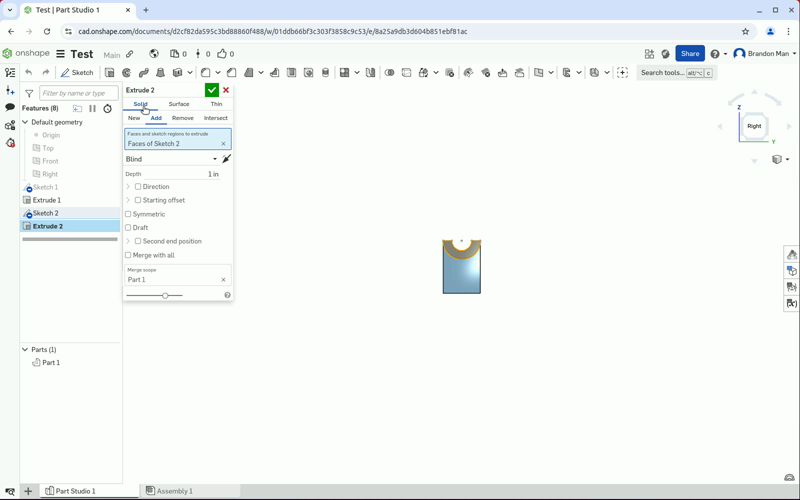
click(143, 106)
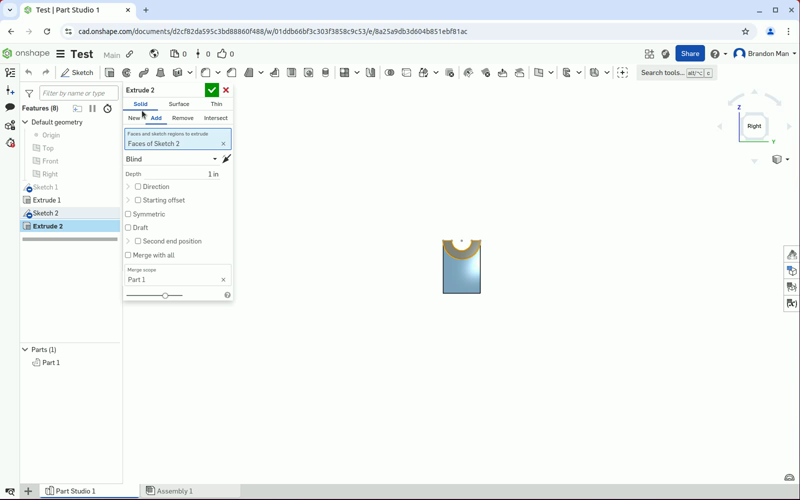
mouse_move(137, 120)
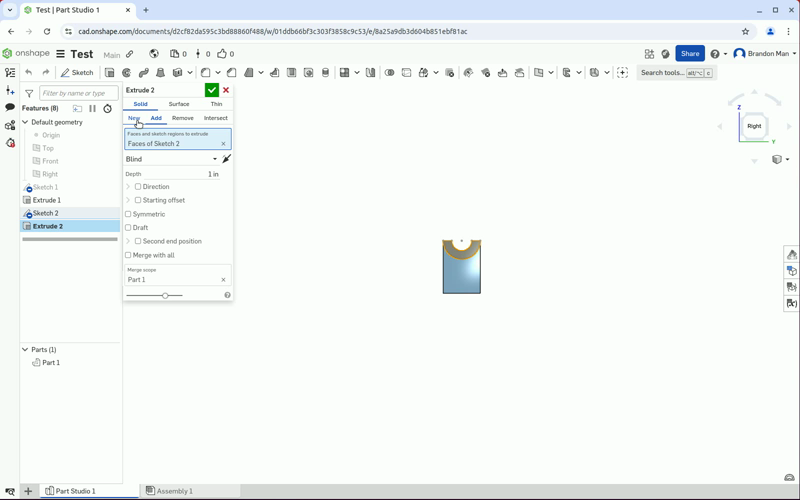
click(137, 120)
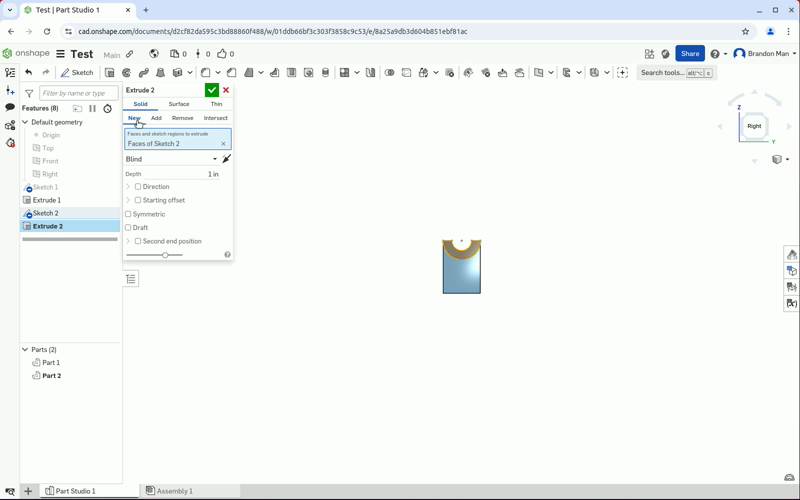
key(tab, 4)
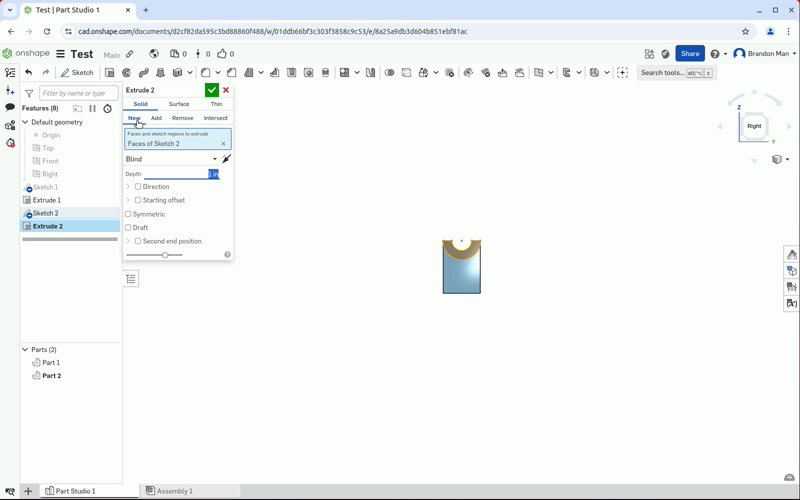
text(-23.108)
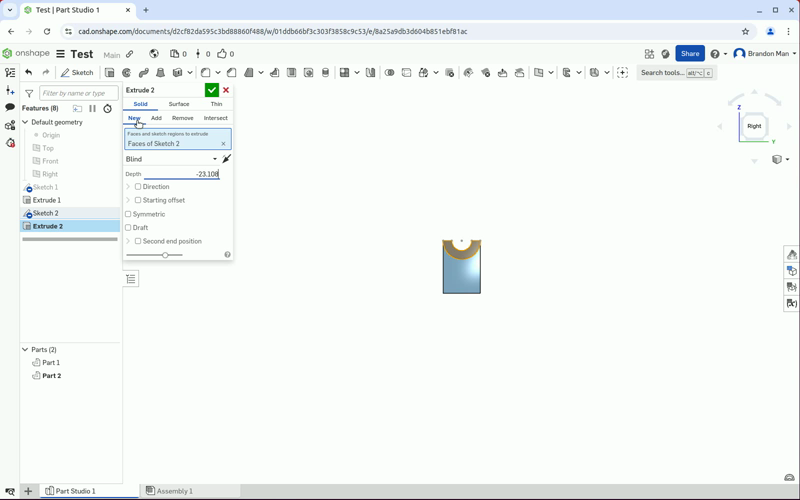
key(enter)
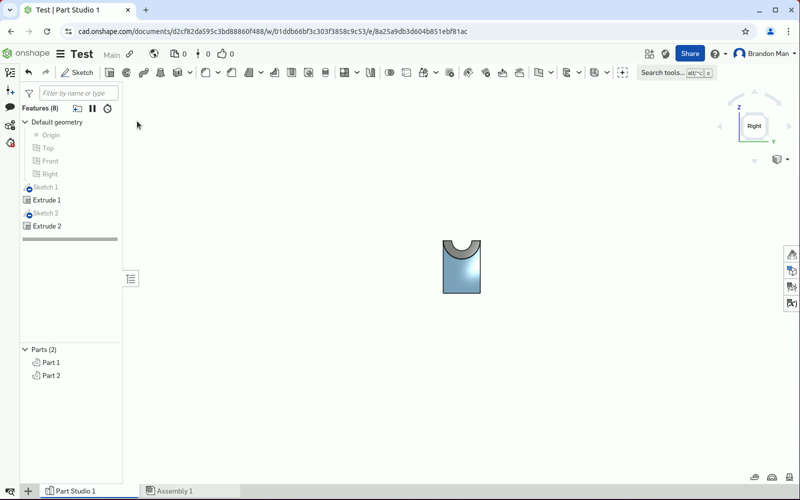
key(shift+h)
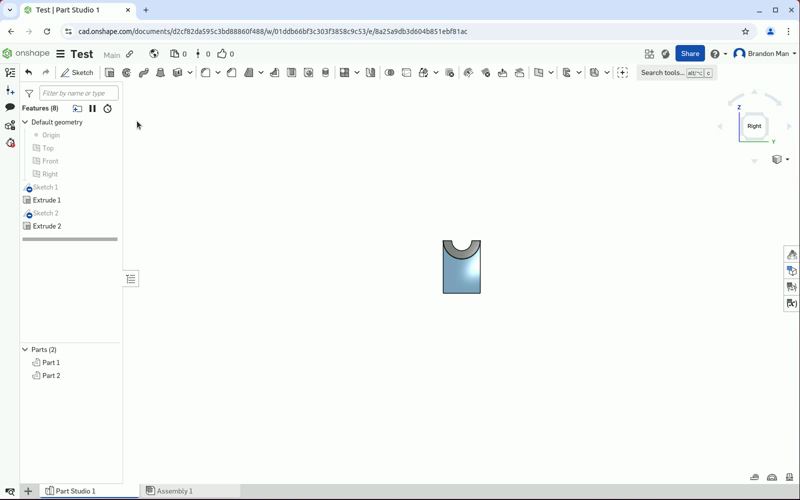
key(shift+h)
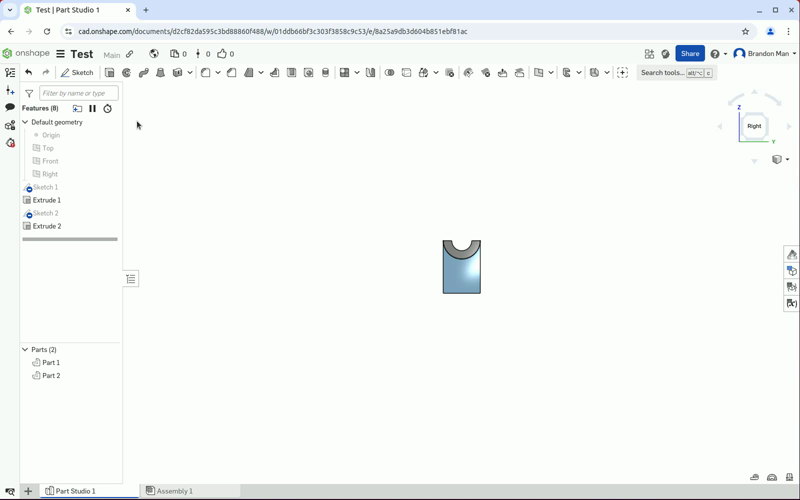
mouse_move(73, 189)
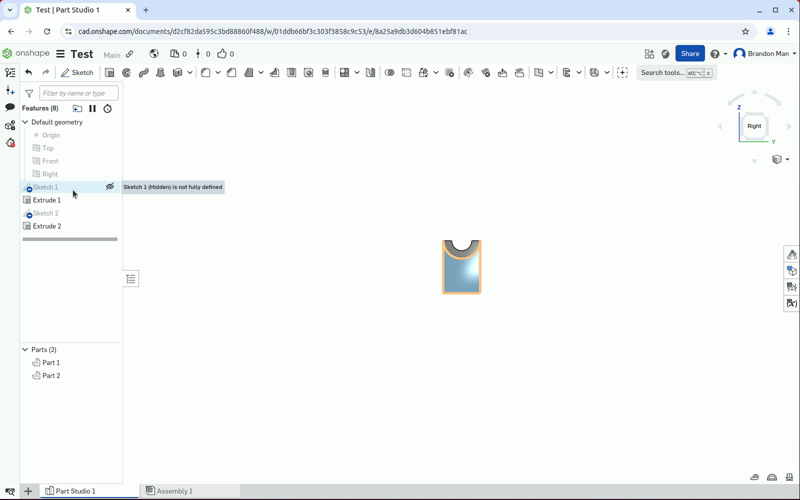
click(73, 189)
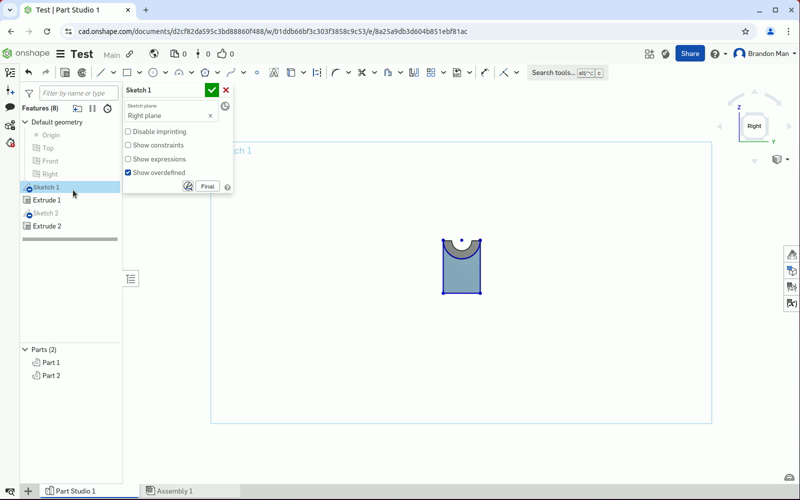
mouse_move(229, 92)
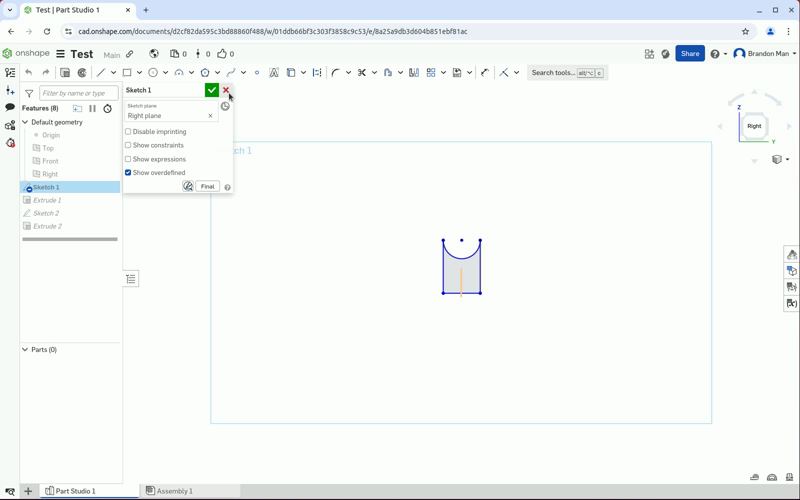
click(229, 92)
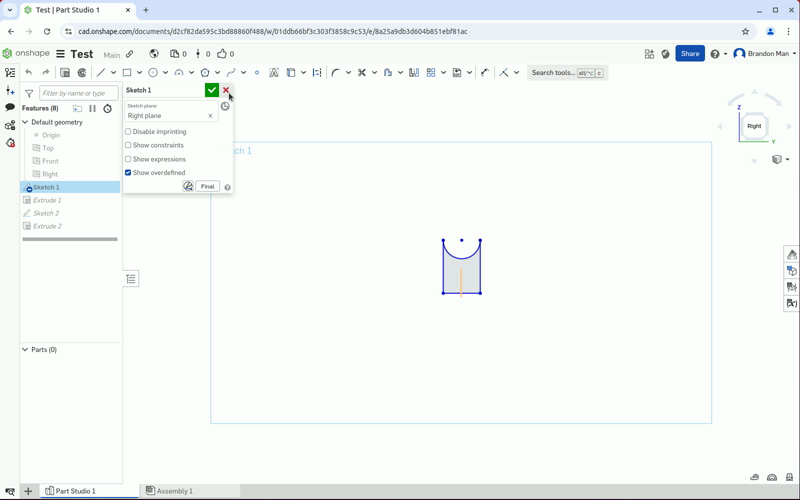
key(shift+s)
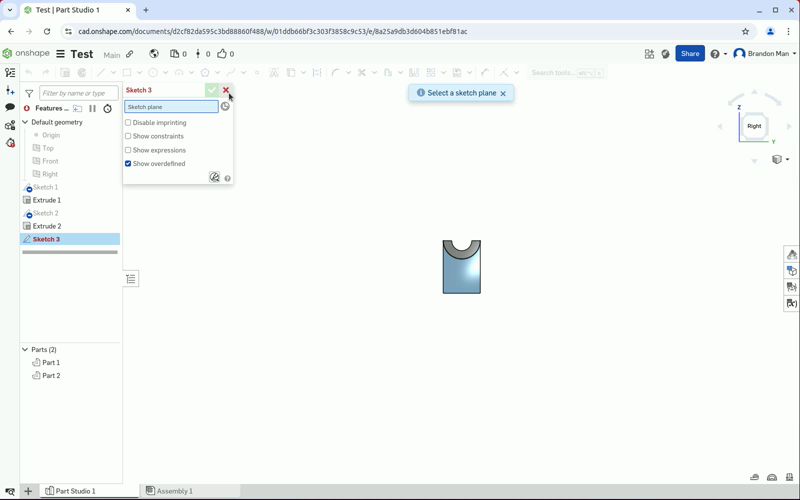
mouse_move(73, 176)
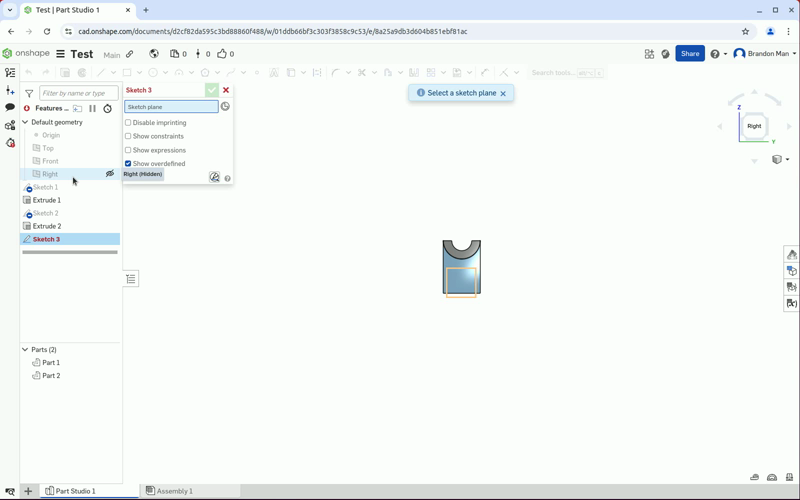
click(73, 176)
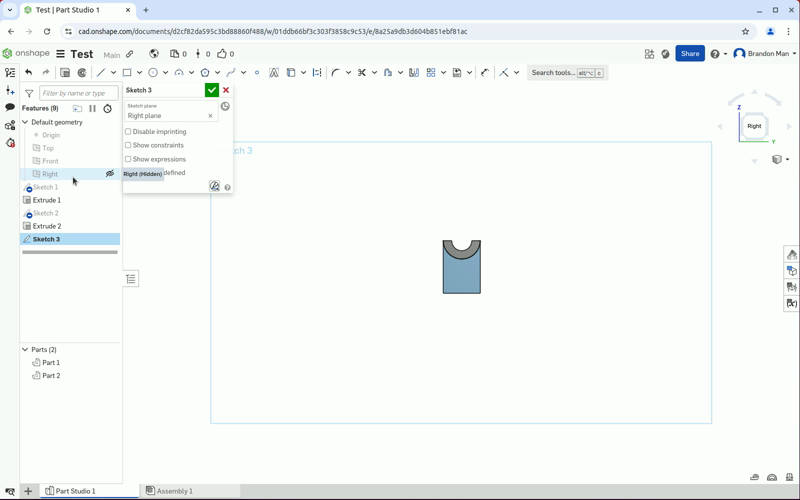
mouse_move(73, 352)
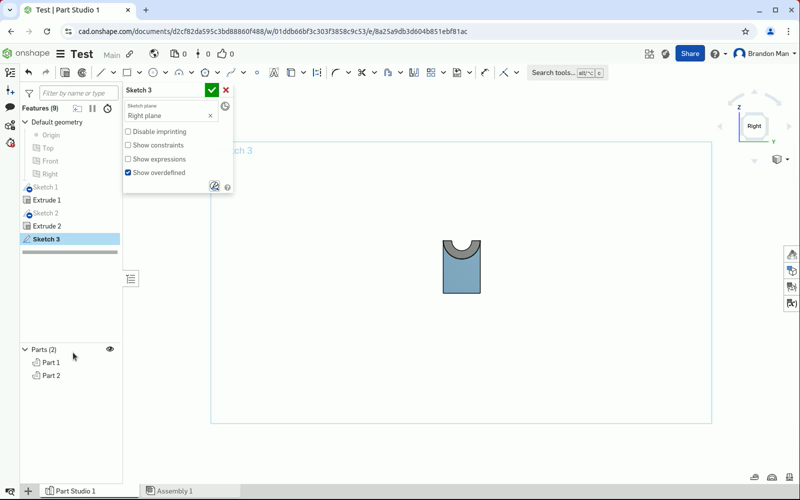
key(y)
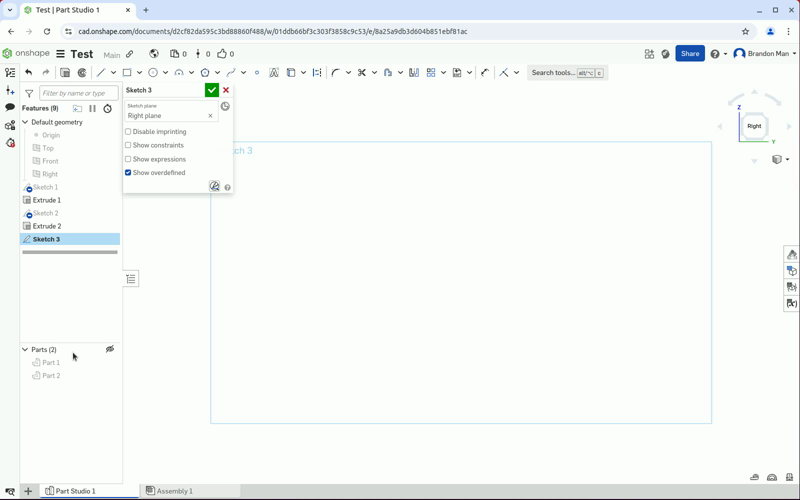
key(a)
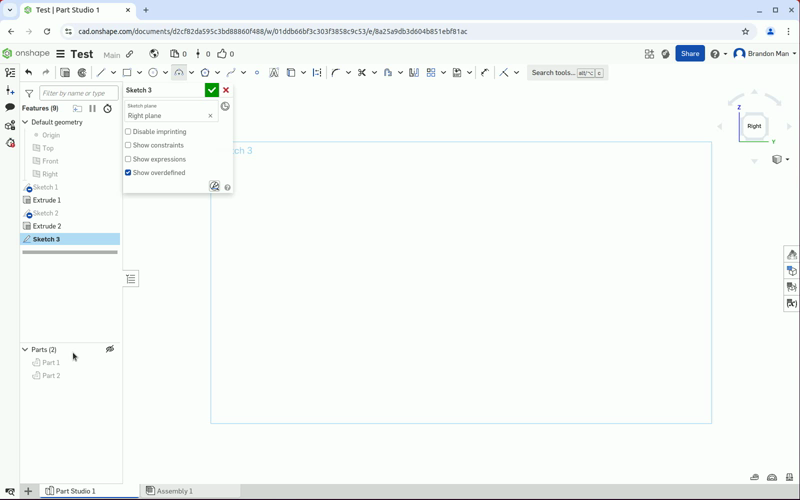
key_down(shift)
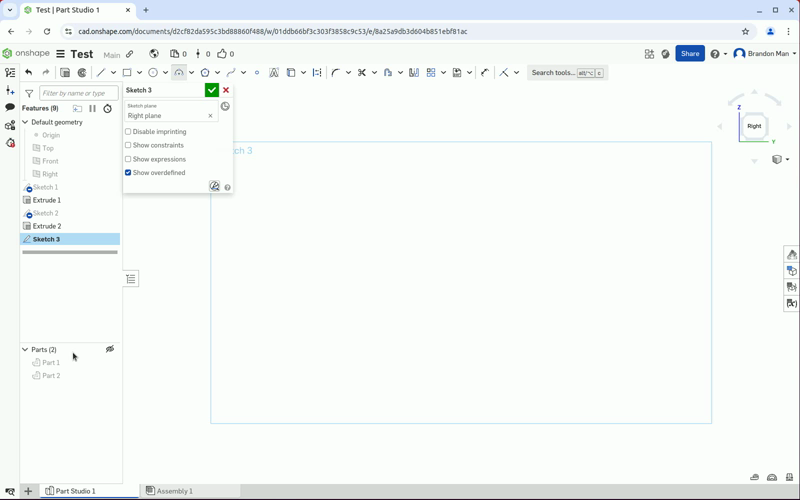
mouse_move(443, 240)
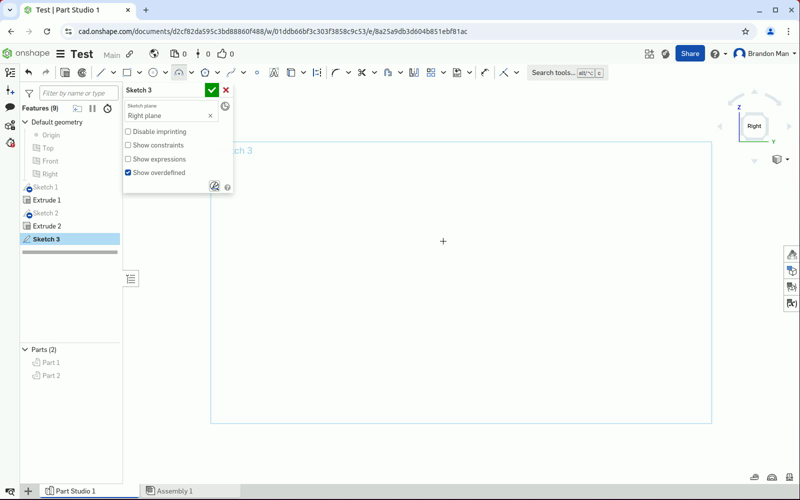
click(443, 240)
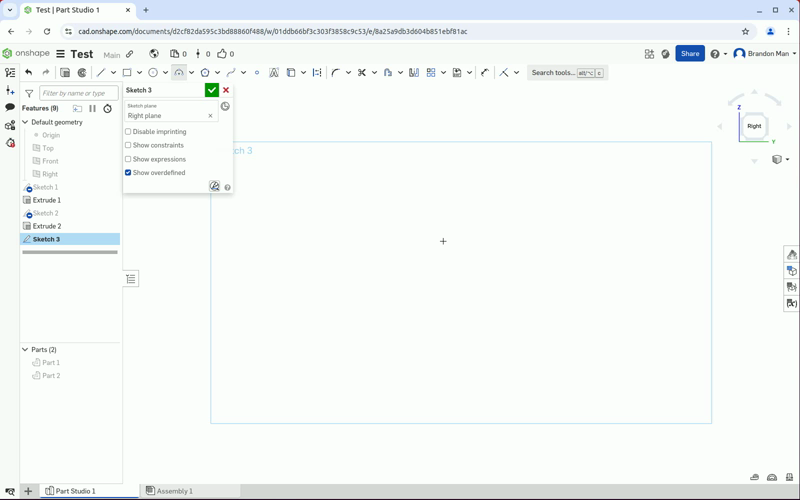
key_up(shift)
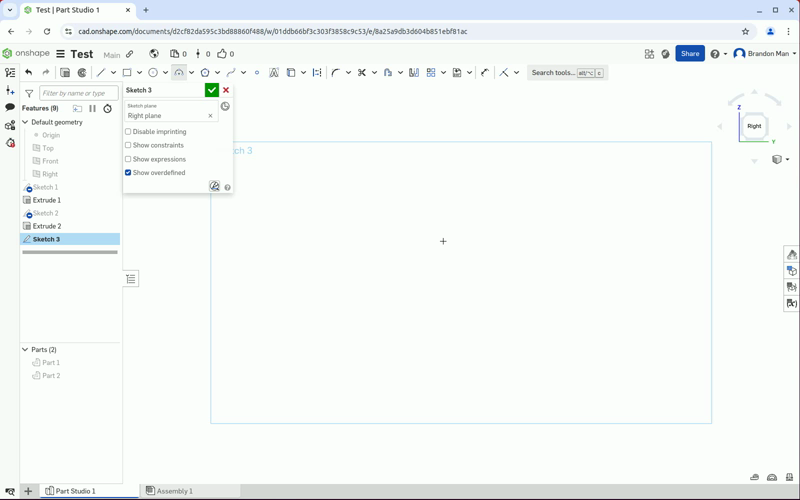
key_down(shift)
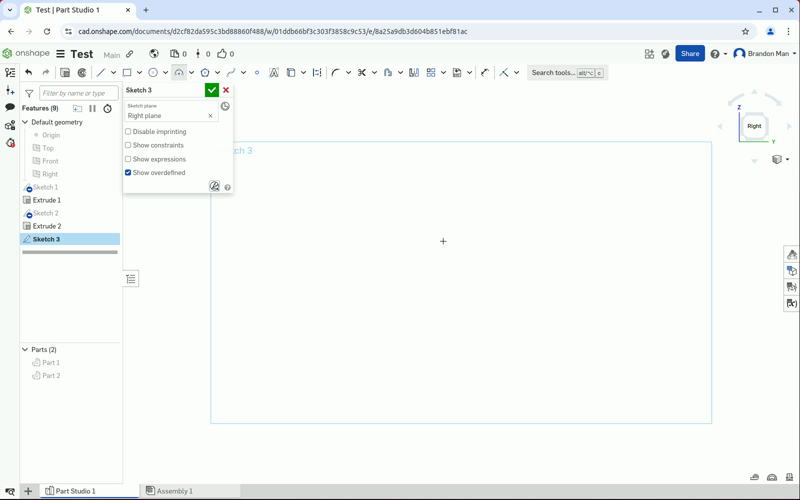
mouse_move(480, 240)
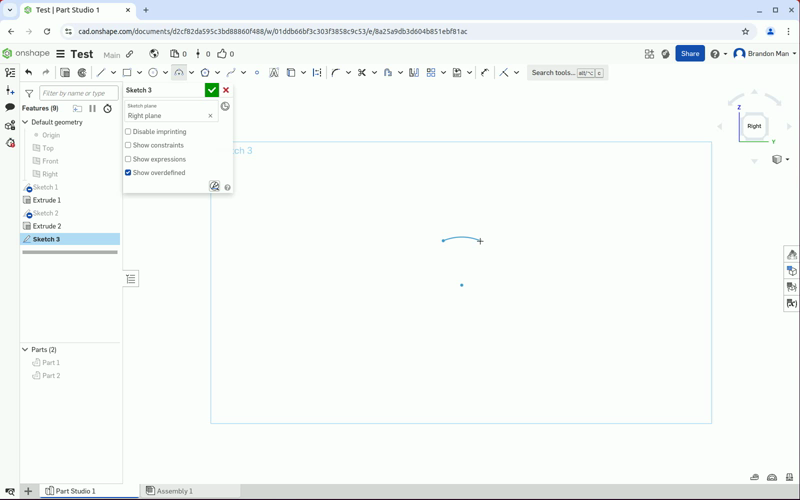
click(480, 240)
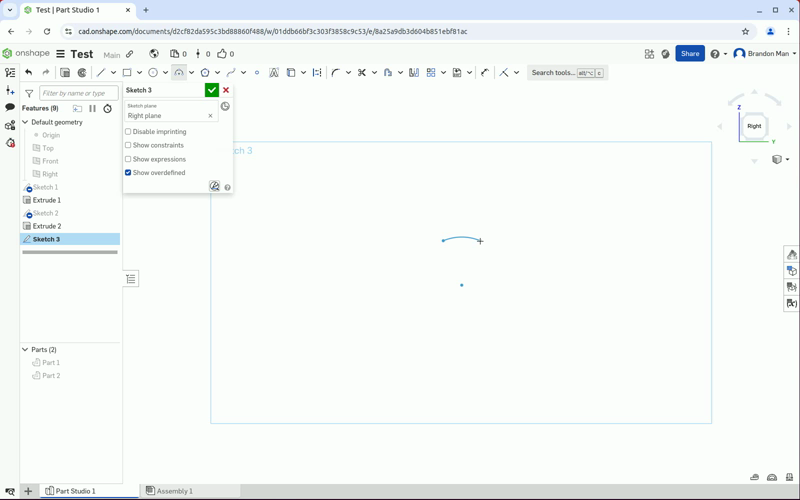
mouse_move(461, 259)
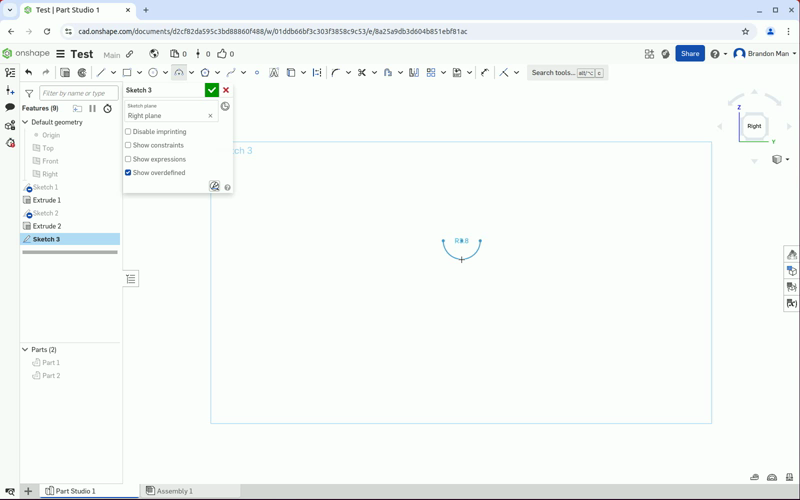
click(461, 259)
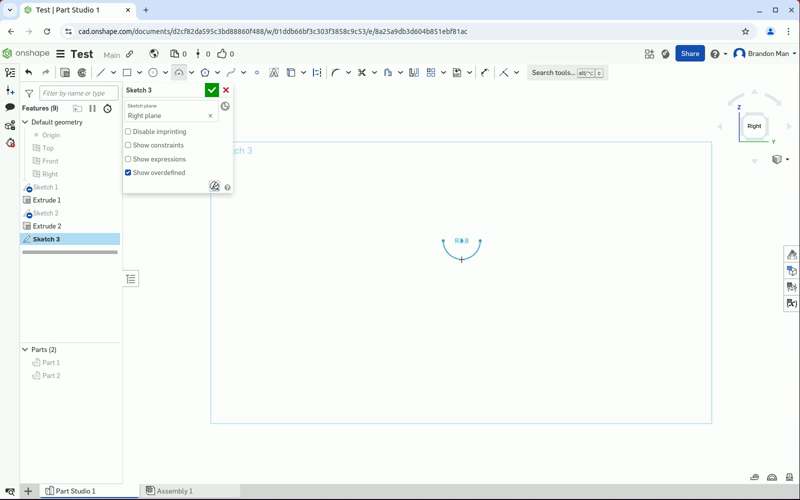
key_up(shift)
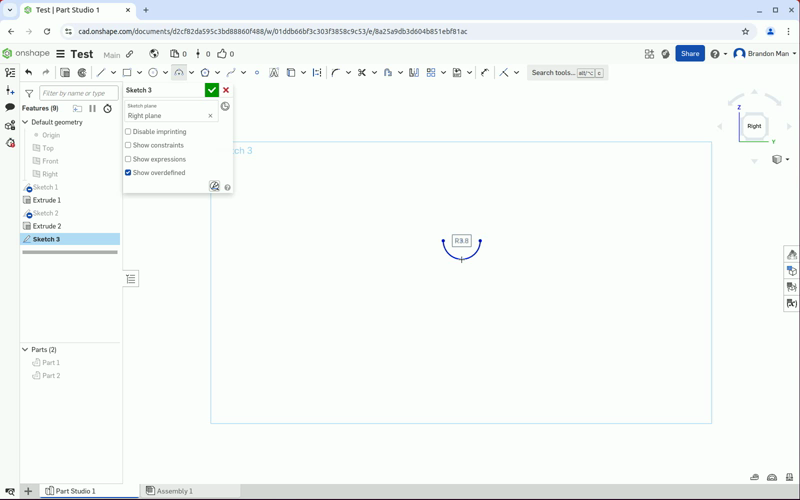
key(esc)
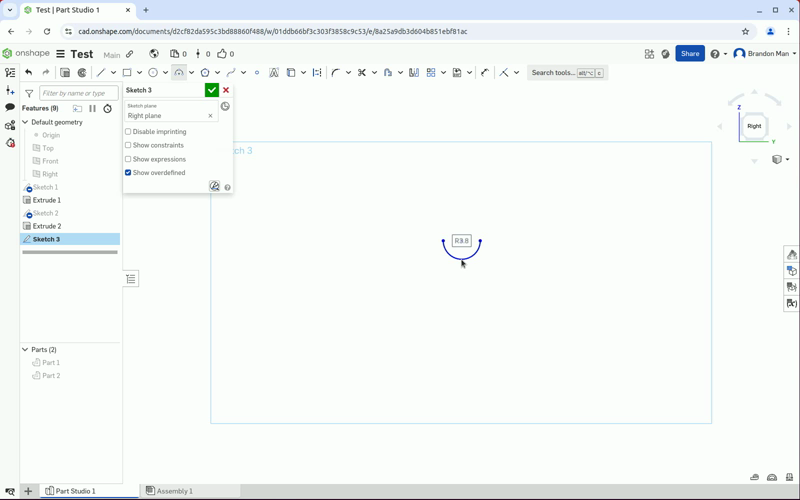
key(l)
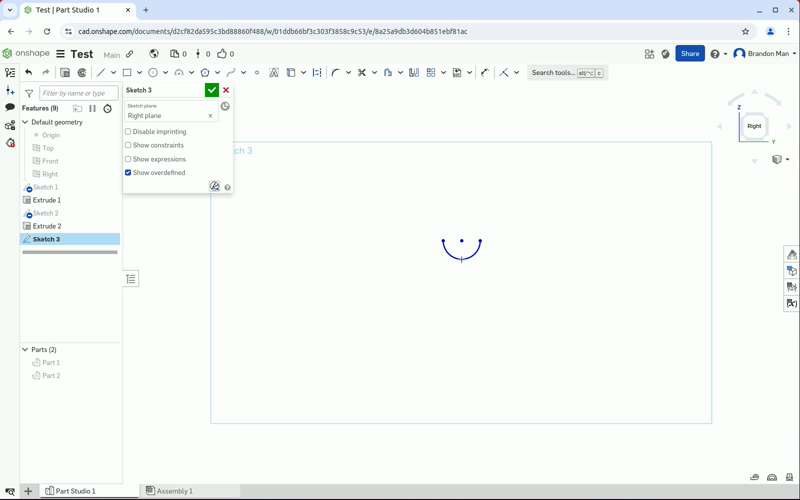
mouse_move(480, 240)
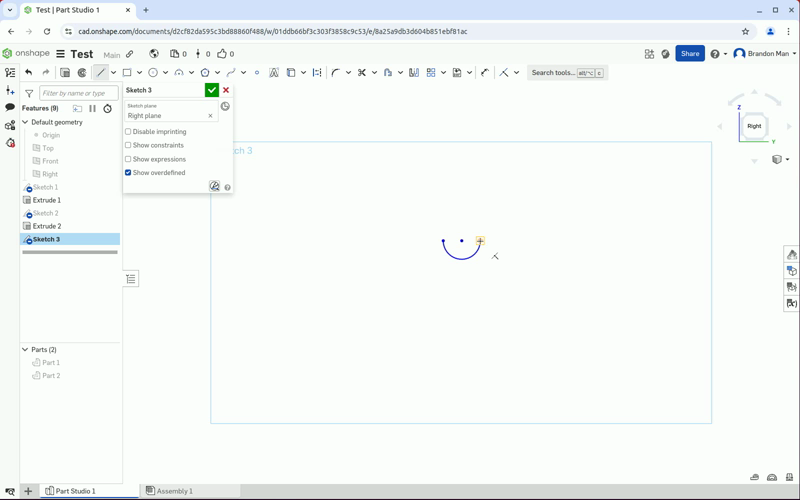
click(480, 240)
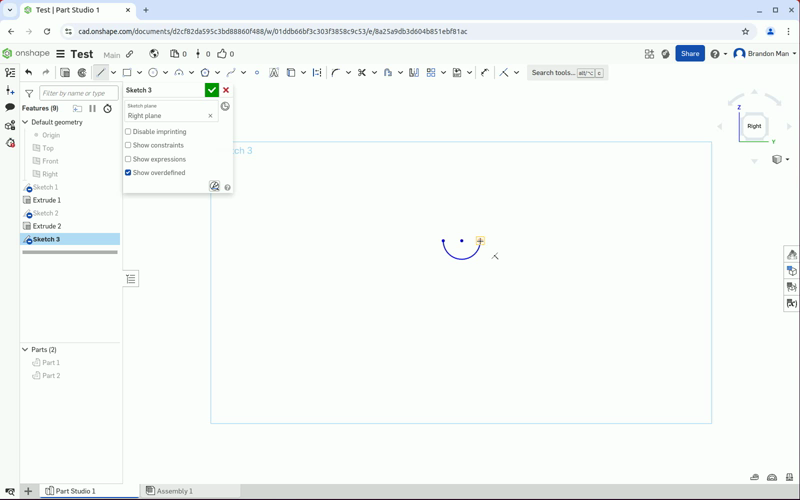
key_down(shift)
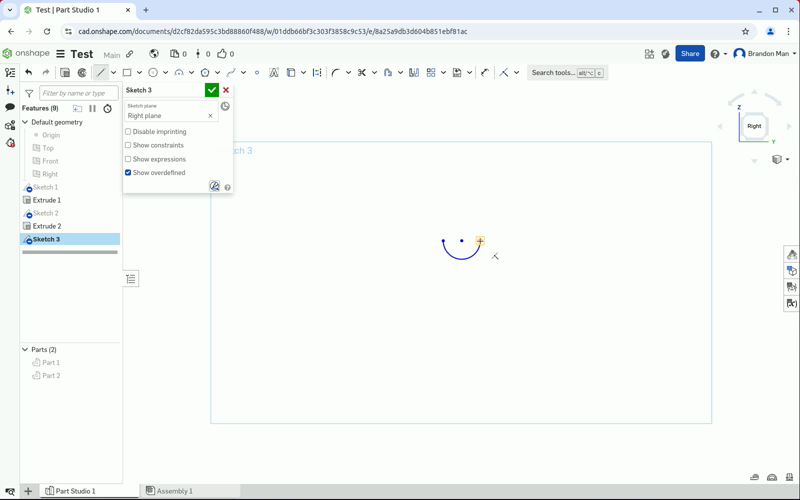
mouse_move(510, 240)
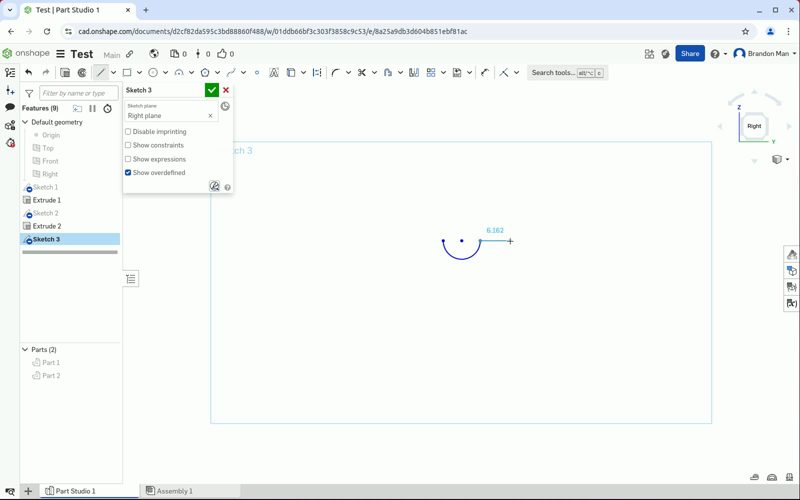
mouse_move(471, 240)
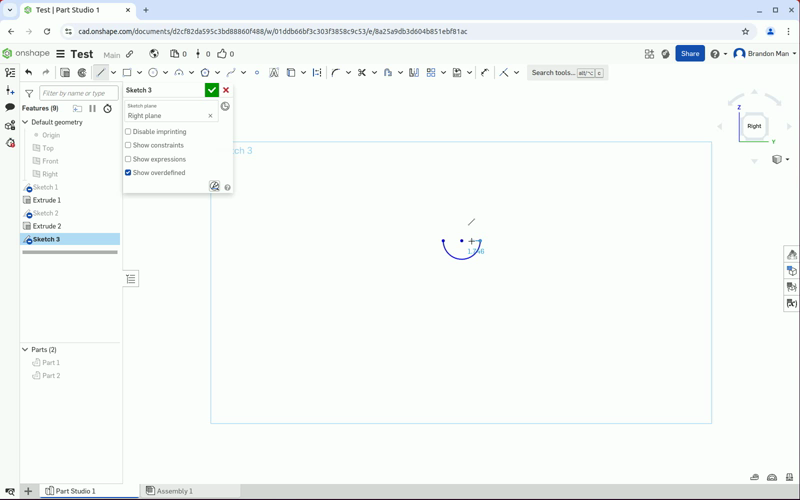
click(471, 240)
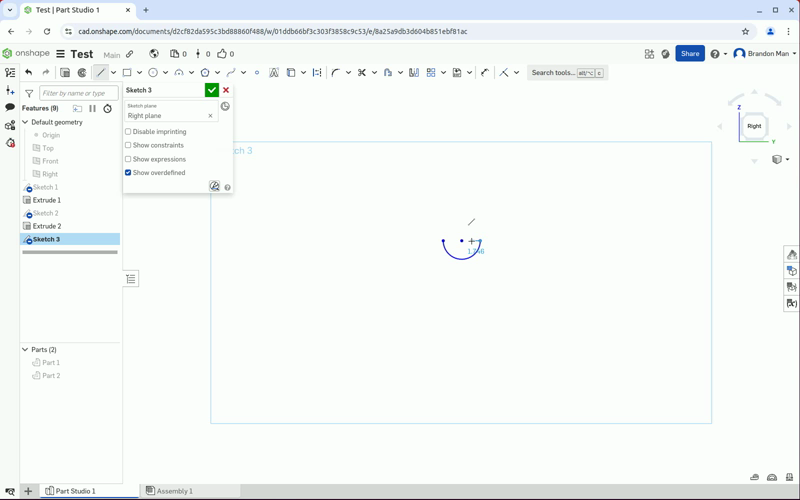
key_up(shift)
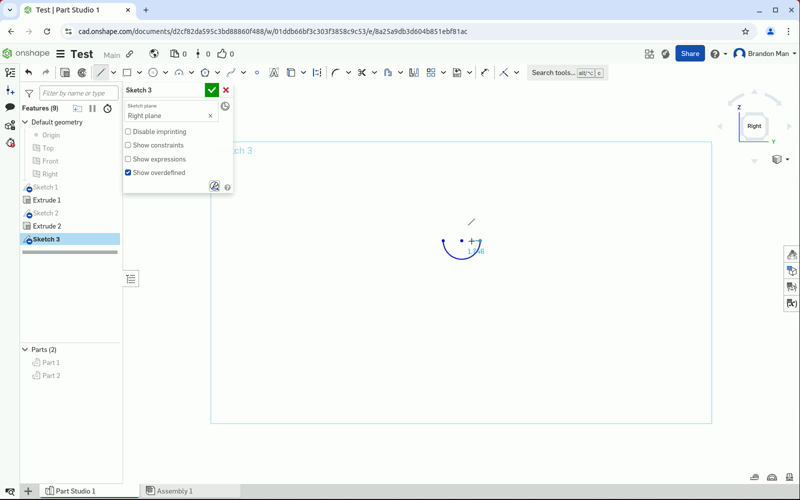
key(esc)
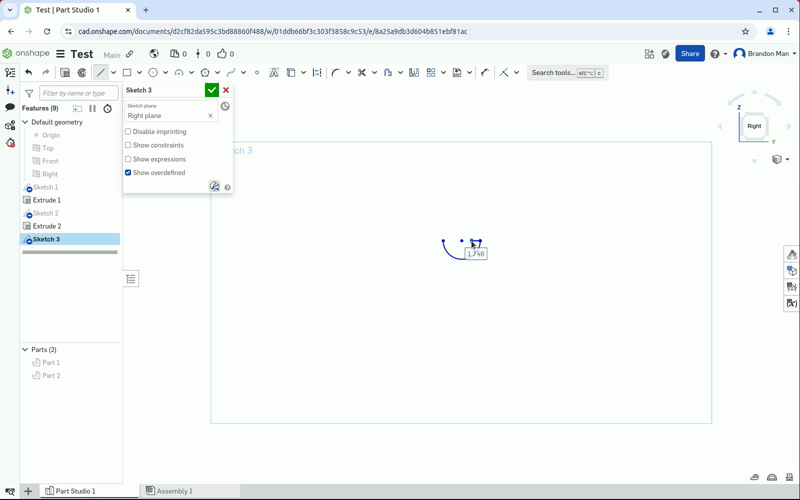
key(a)
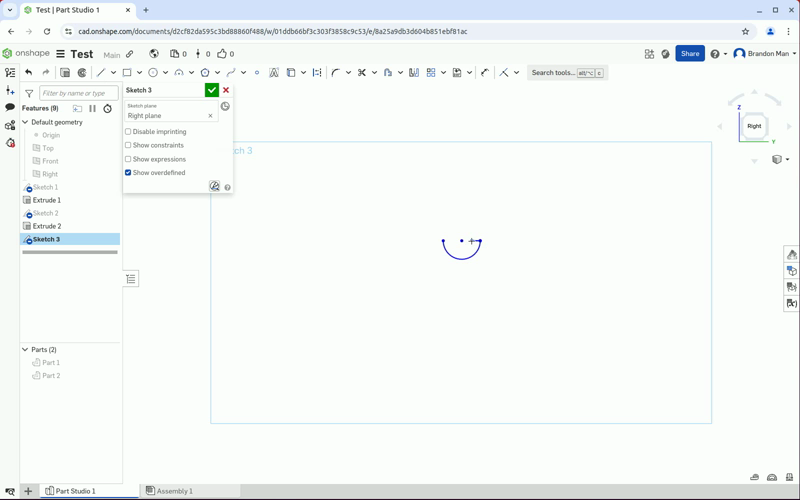
mouse_move(471, 240)
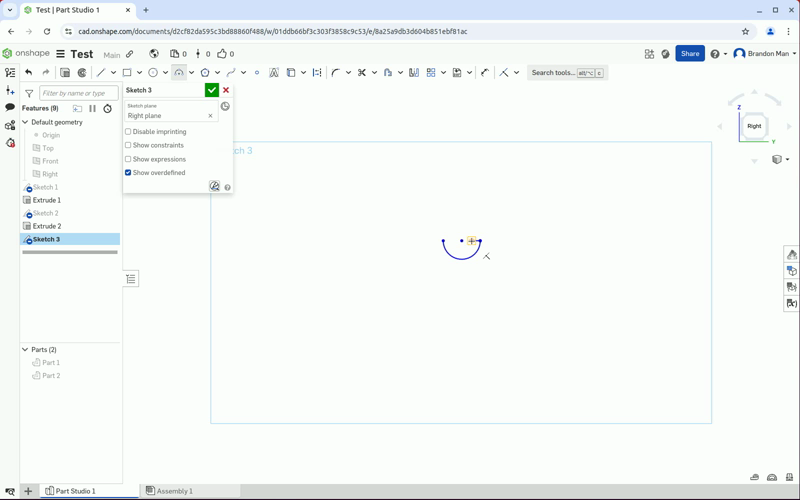
click(471, 240)
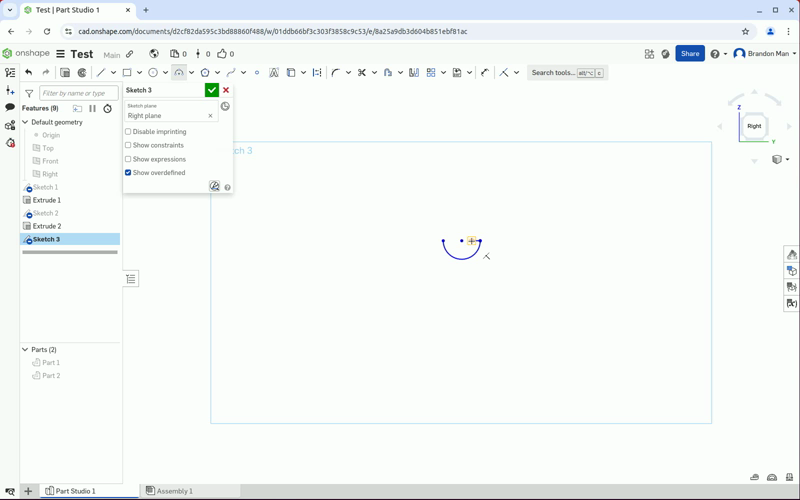
key_down(shift)
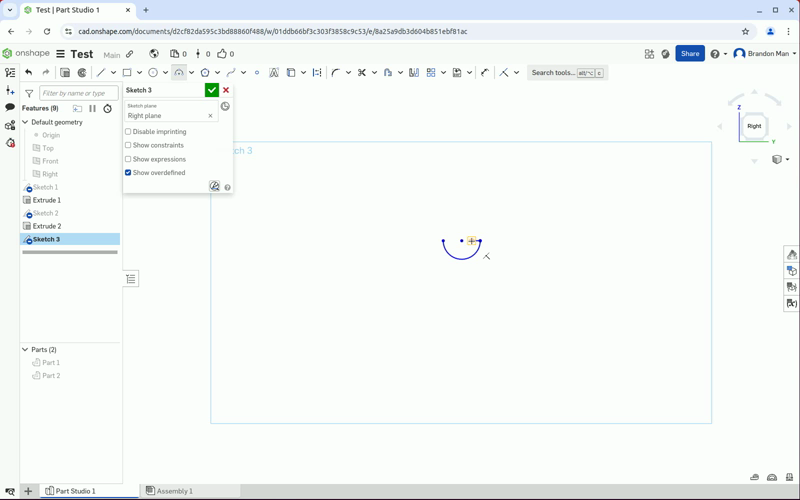
mouse_move(451, 240)
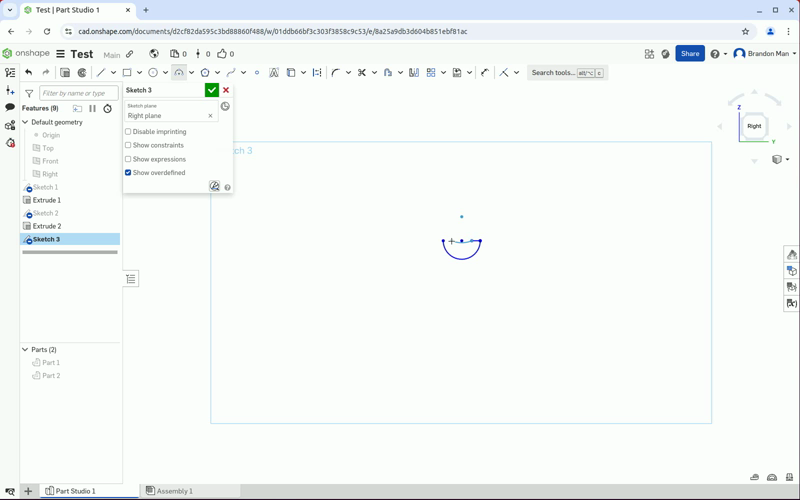
click(451, 240)
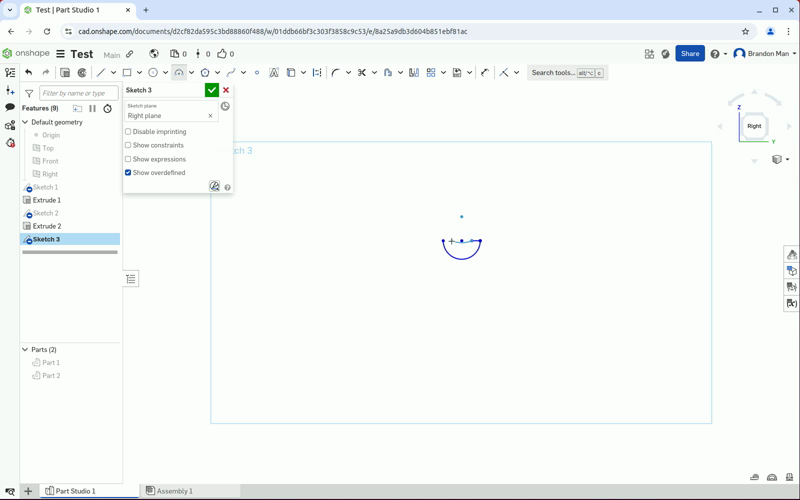
mouse_move(461, 250)
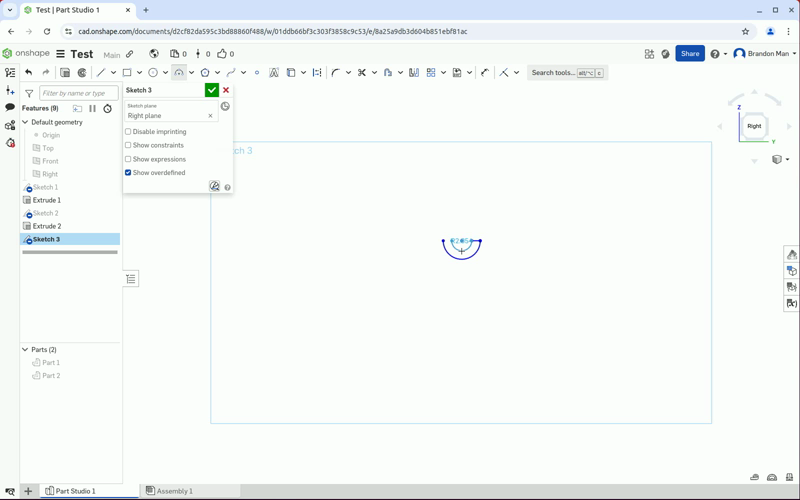
click(461, 250)
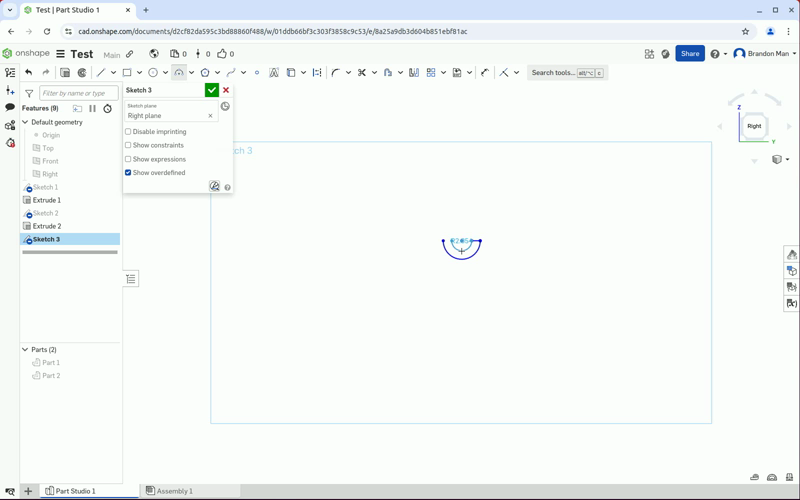
key_up(shift)
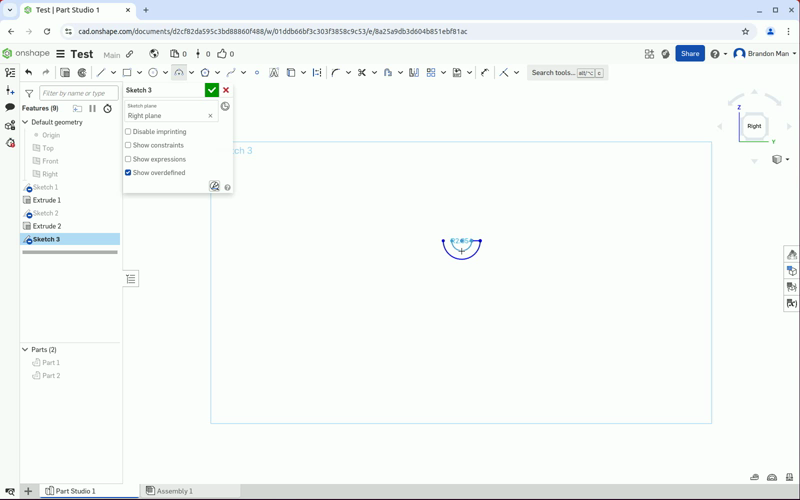
key(esc)
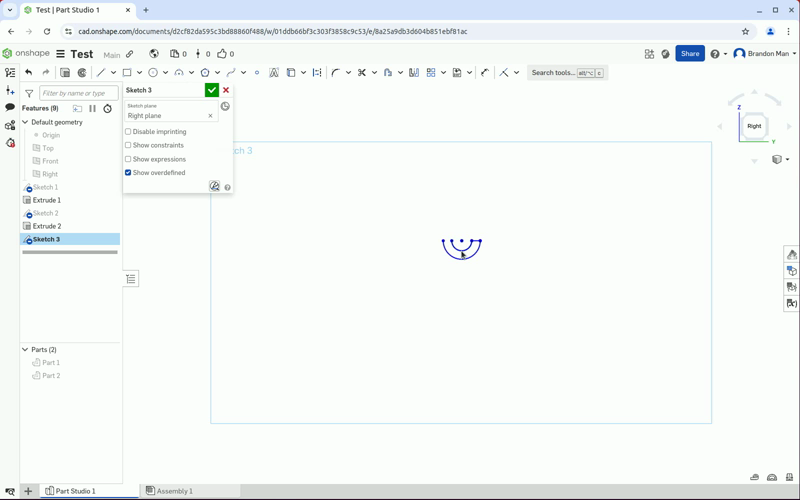
key(l)
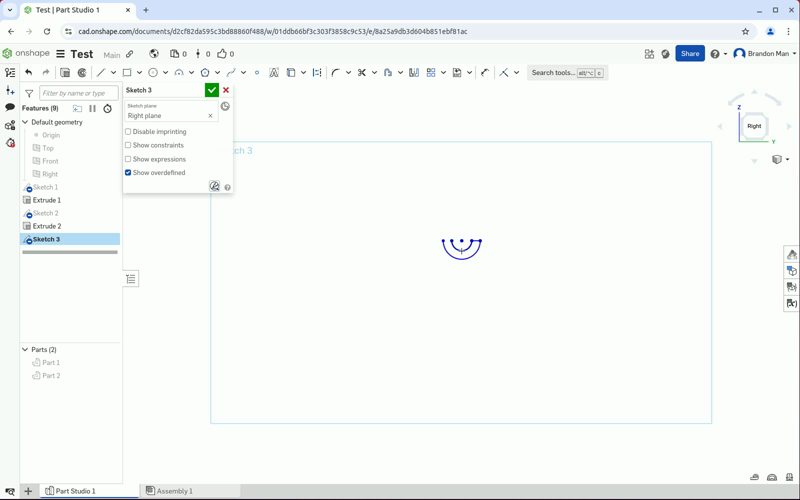
mouse_move(451, 240)
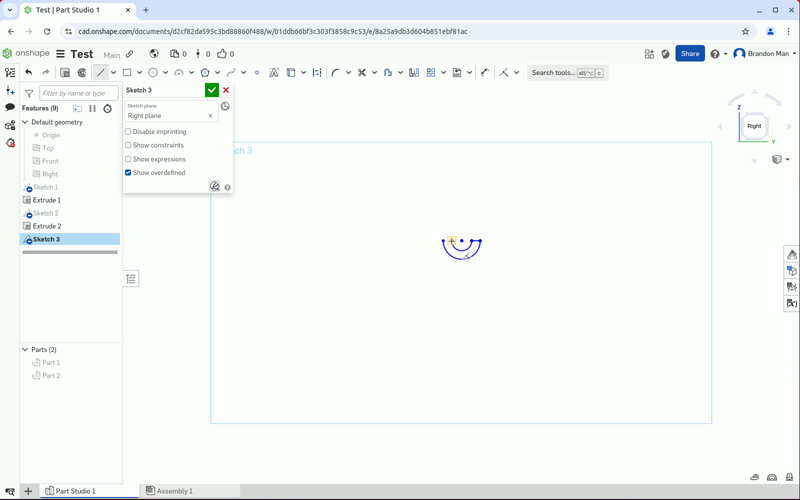
click(451, 240)
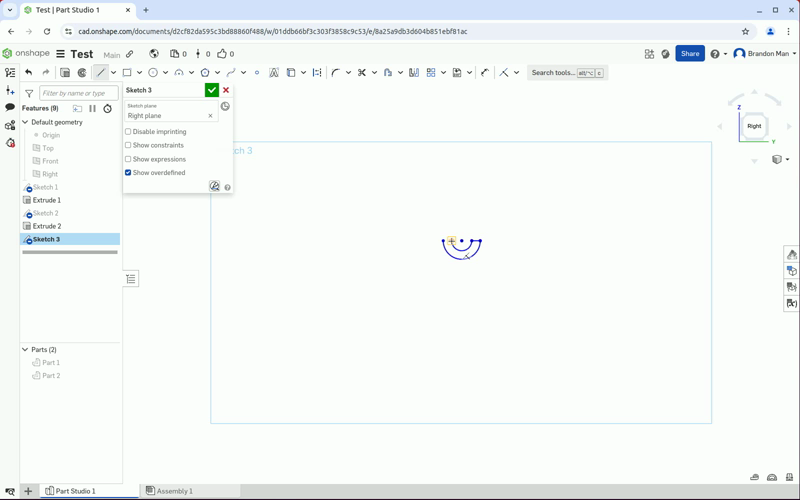
mouse_move(481, 240)
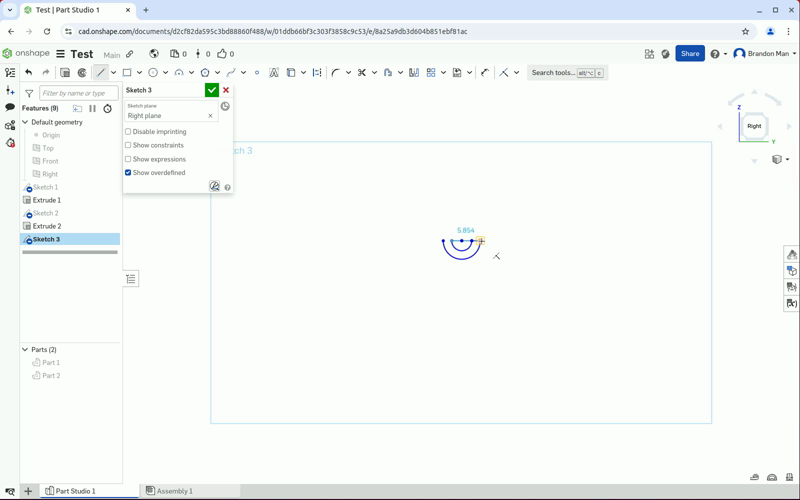
key_down(shift)
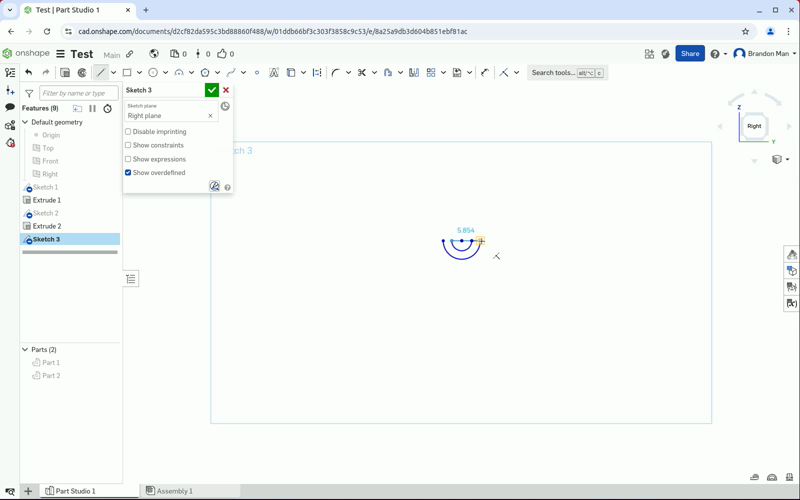
mouse_move(443, 240)
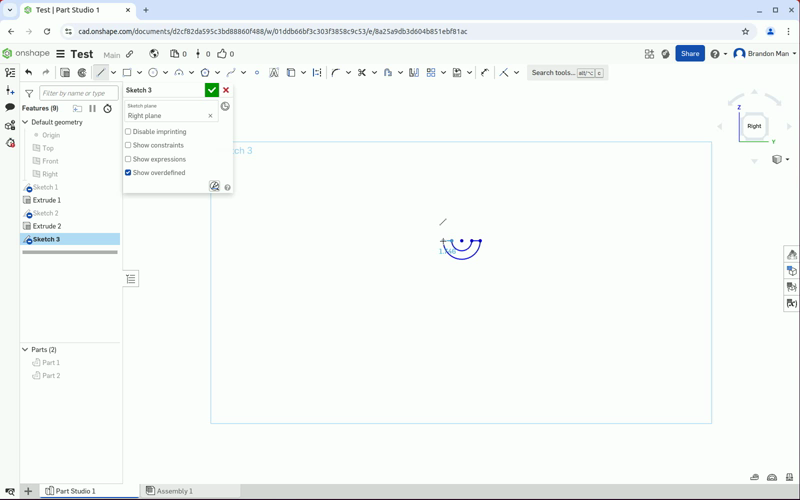
key_up(shift)
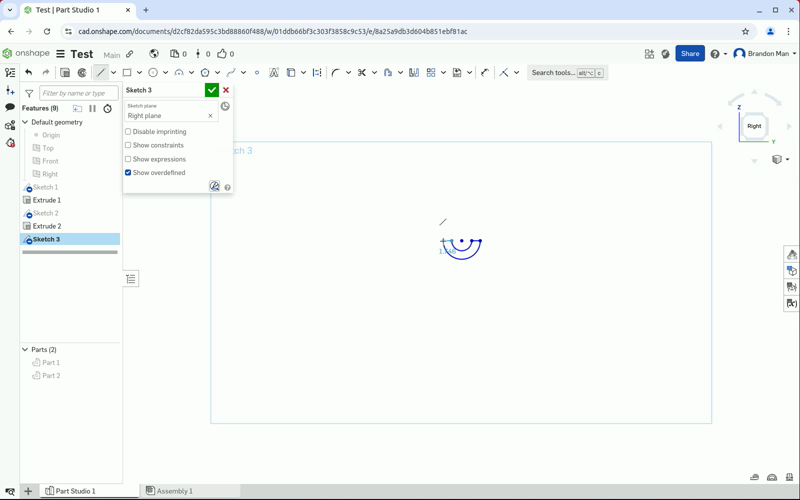
click(443, 240)
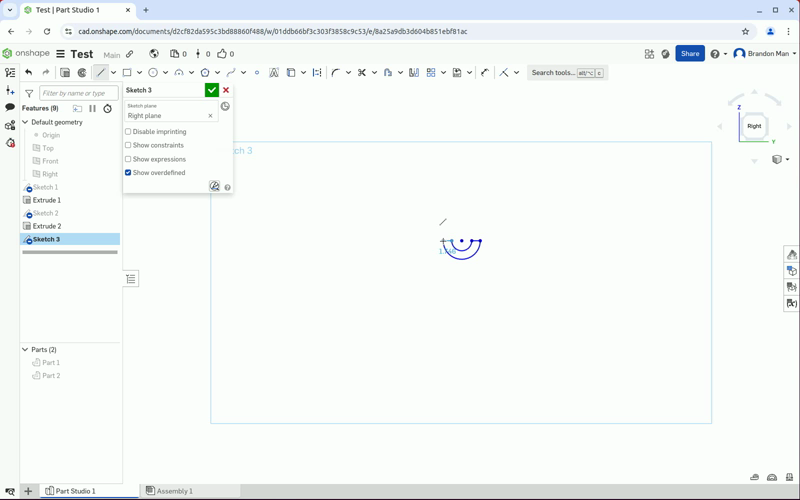
key(esc)
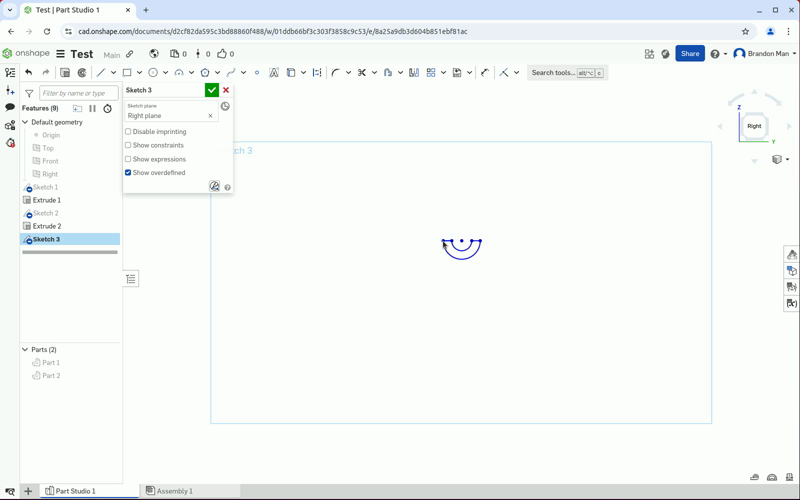
mouse_move(467, 250)
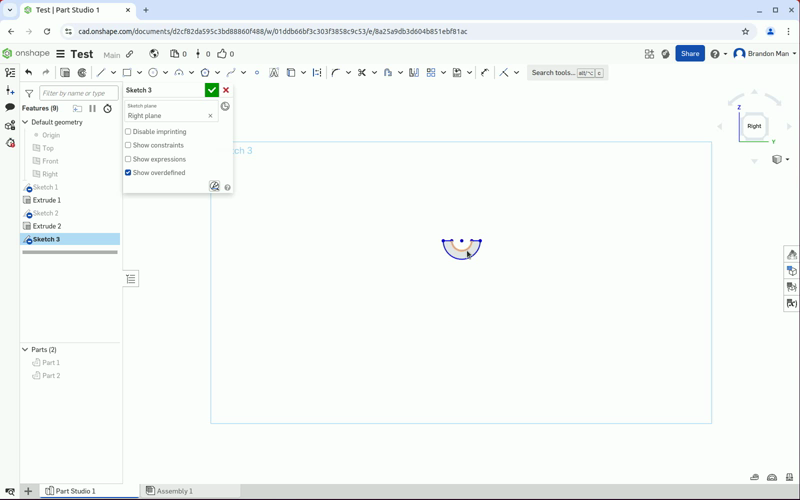
scroll(6)
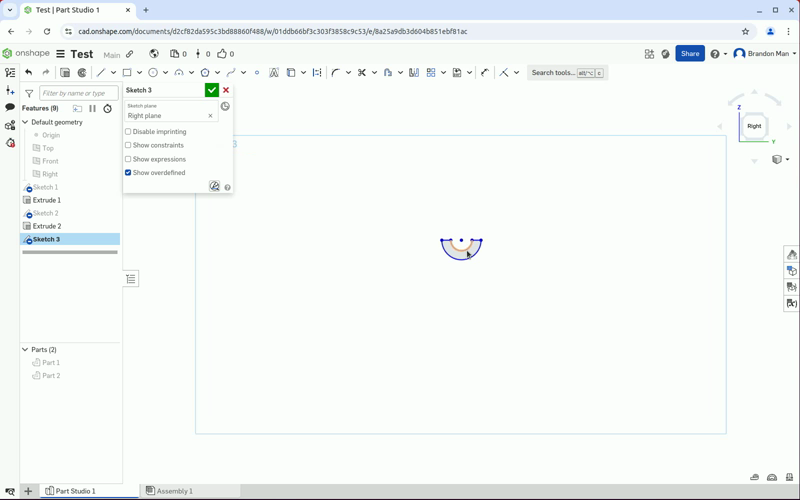
scroll(6)
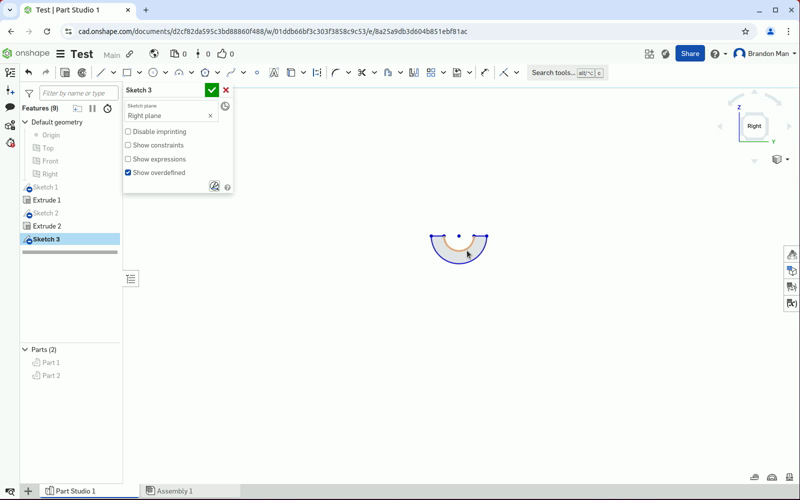
scroll(6)
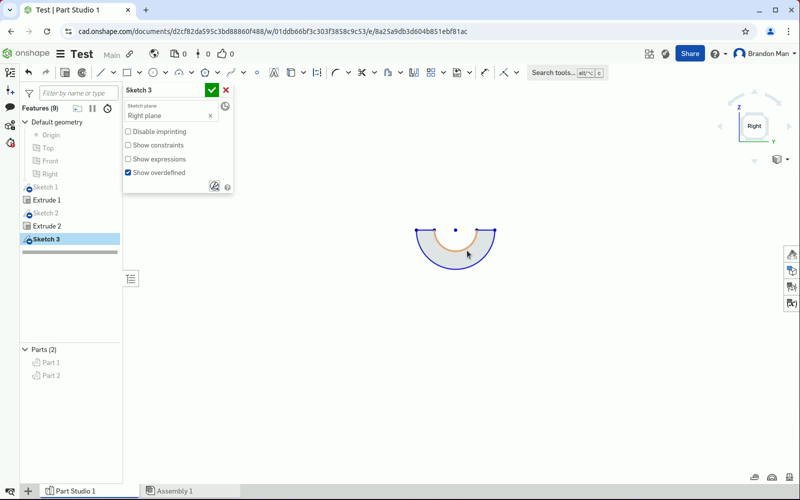
scroll(6)
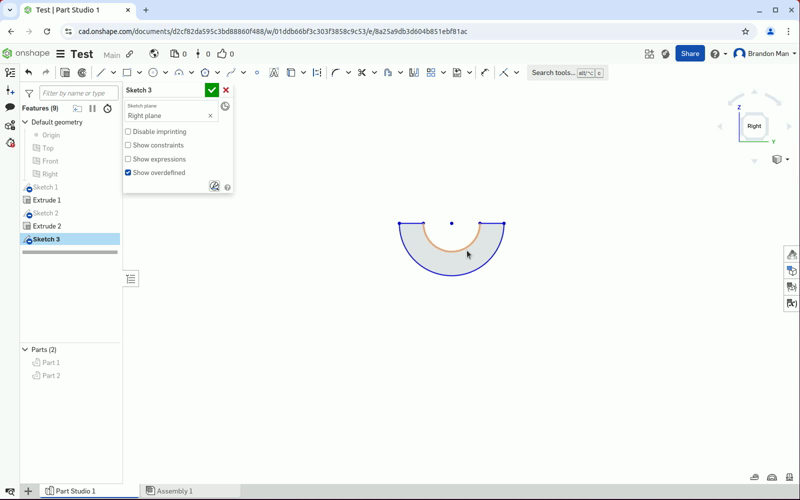
scroll(6)
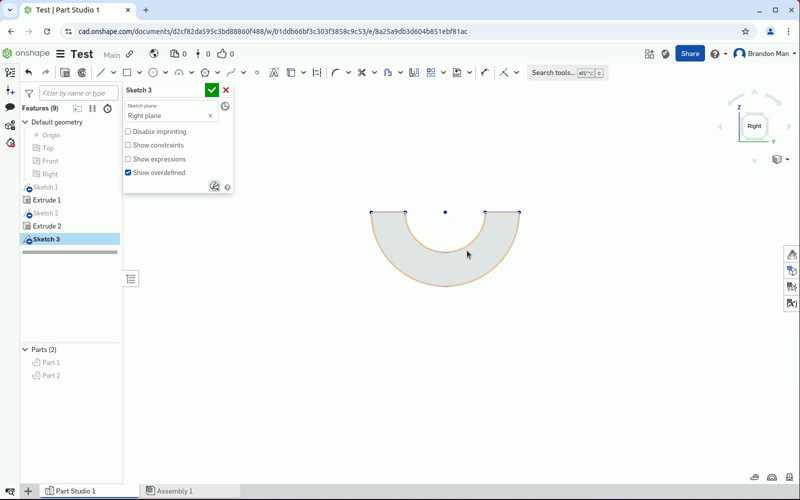
scroll(6)
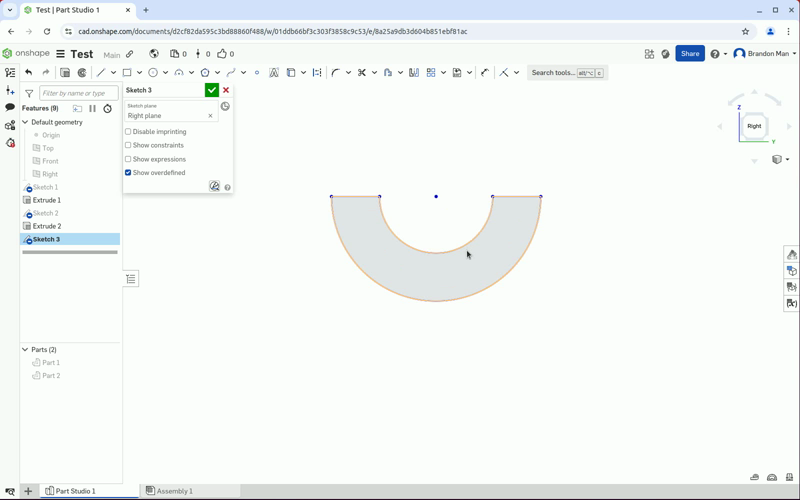
scroll(6)
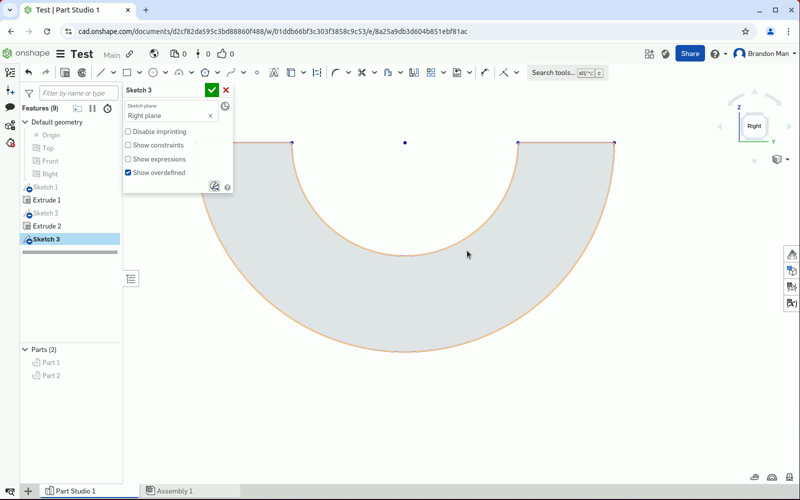
click(467, 250)
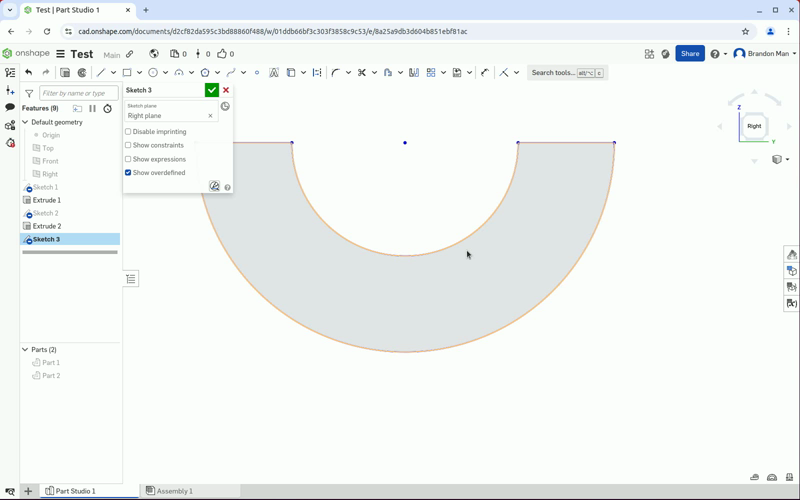
scroll(-6)
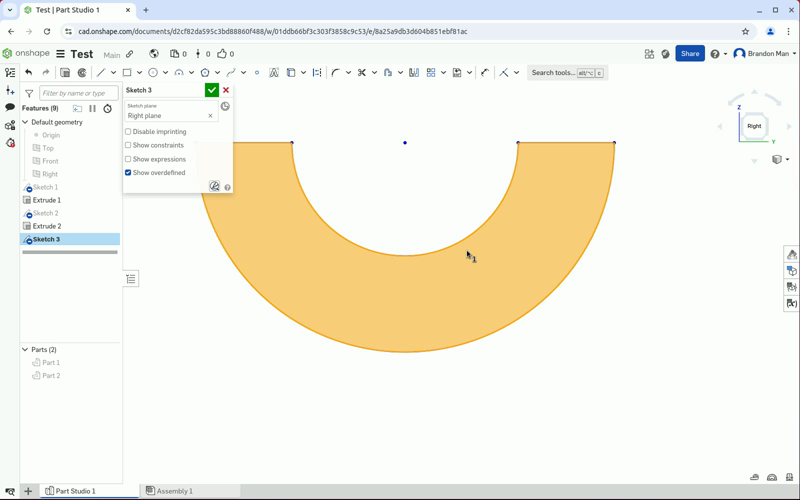
scroll(-6)
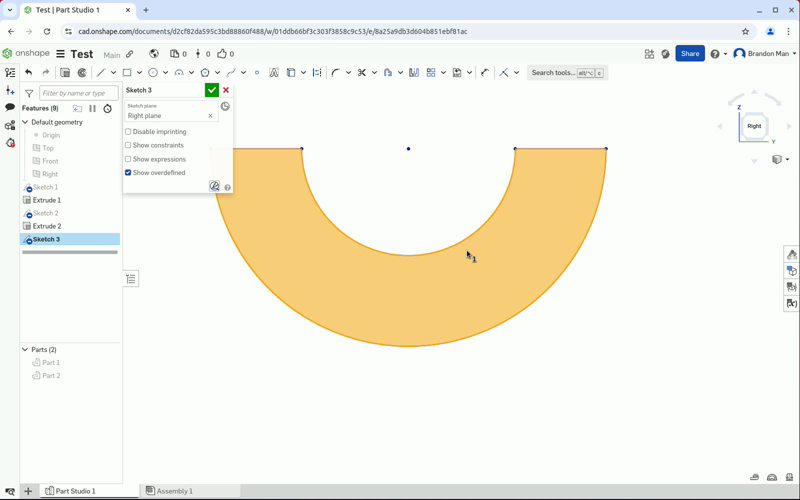
scroll(-6)
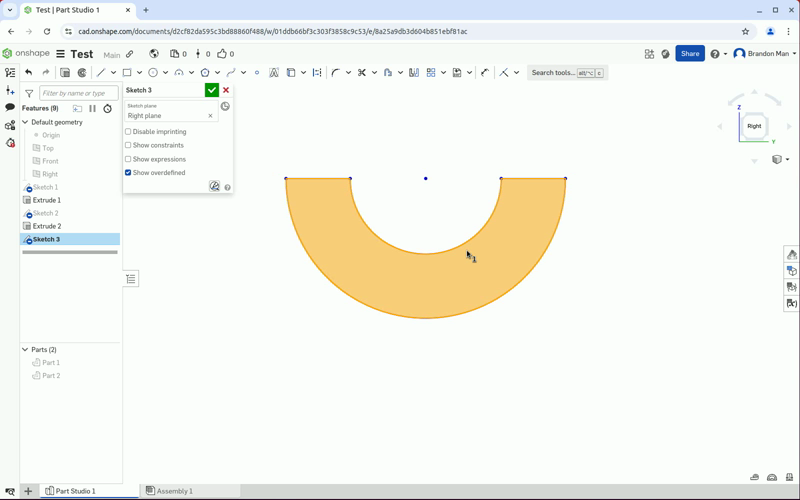
scroll(-6)
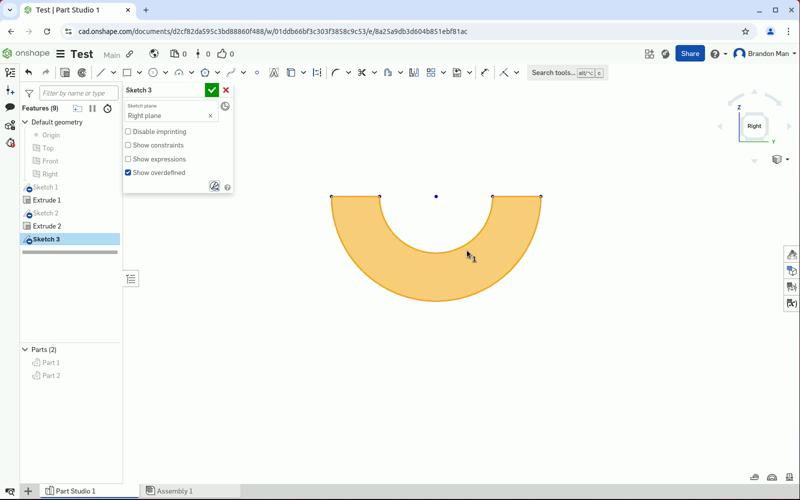
scroll(-6)
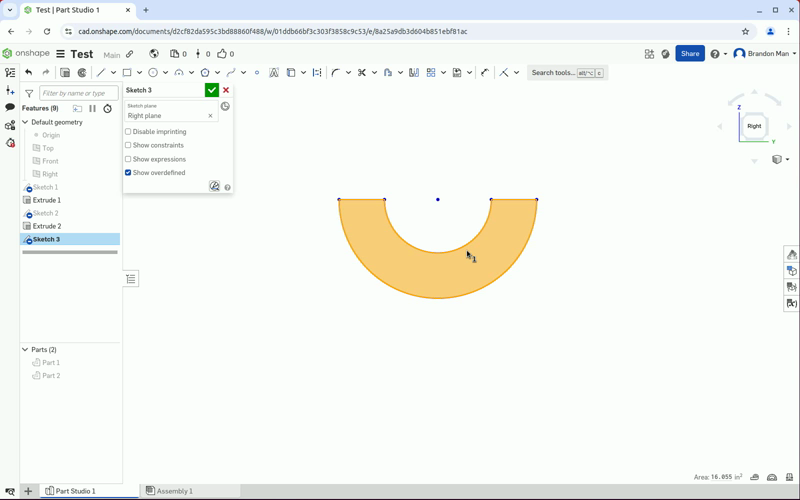
scroll(-6)
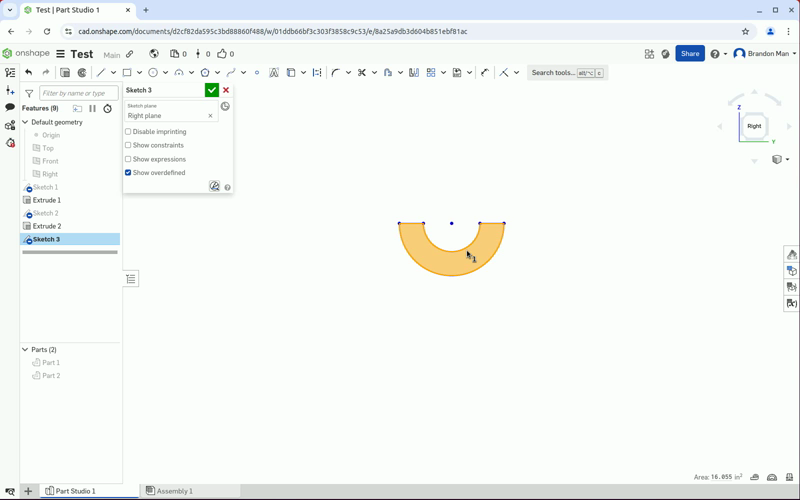
scroll(-6)
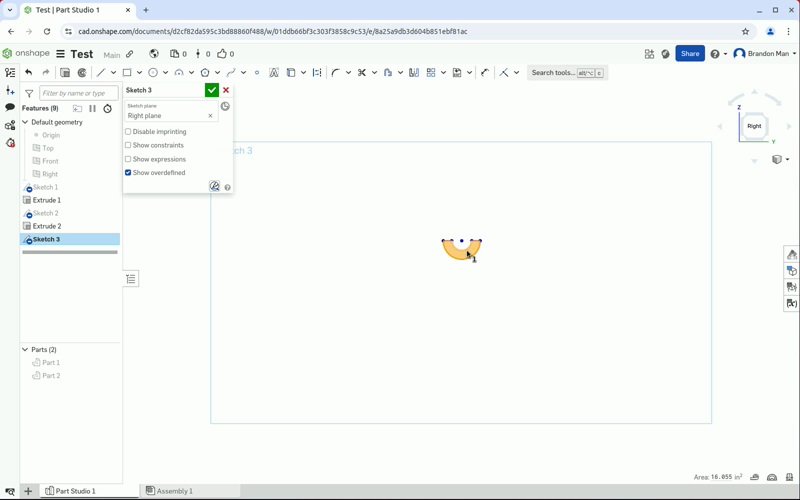
mouse_move(73, 352)
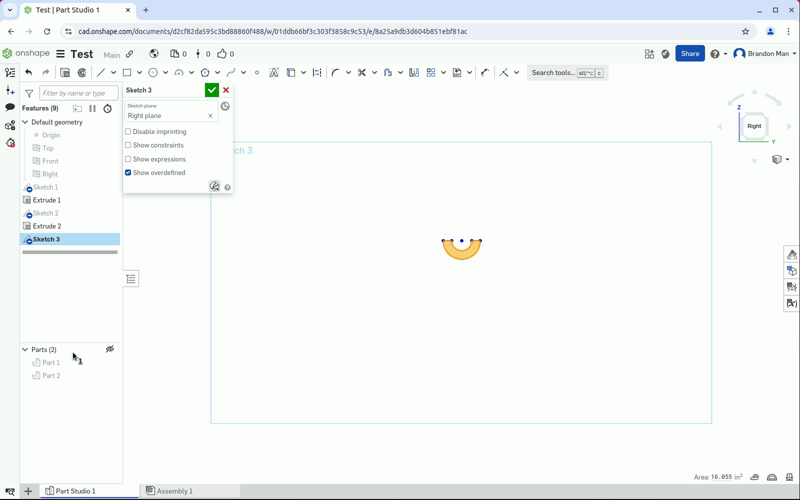
key(shift+y)
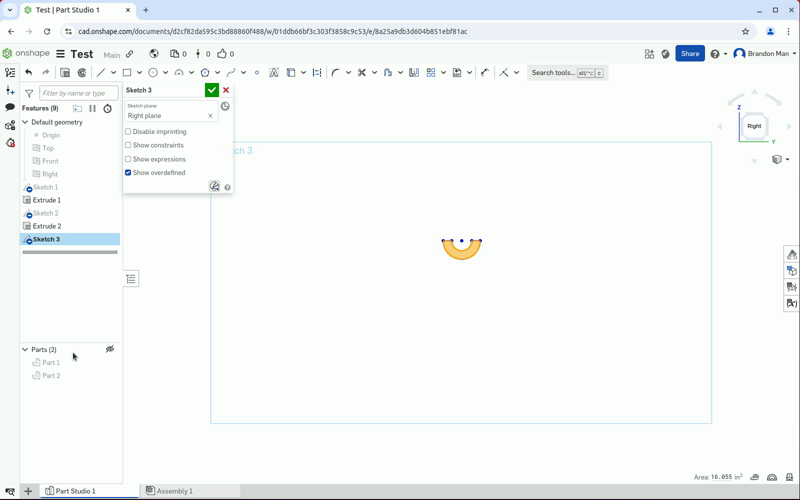
key(shift+e)
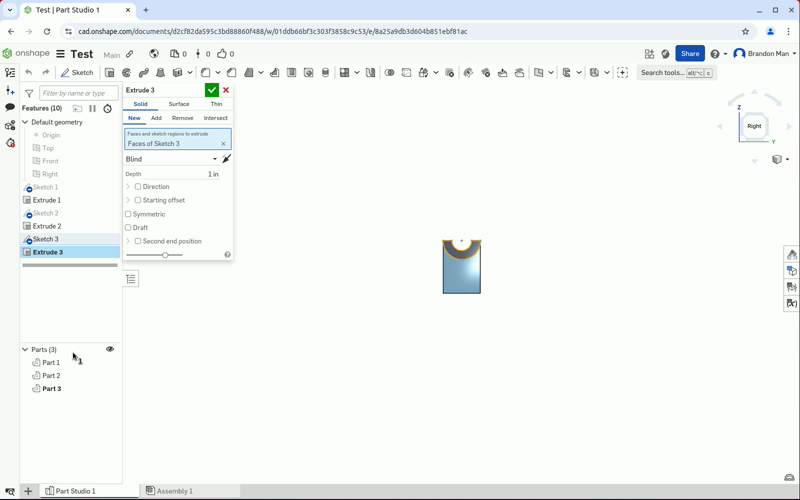
mouse_move(143, 106)
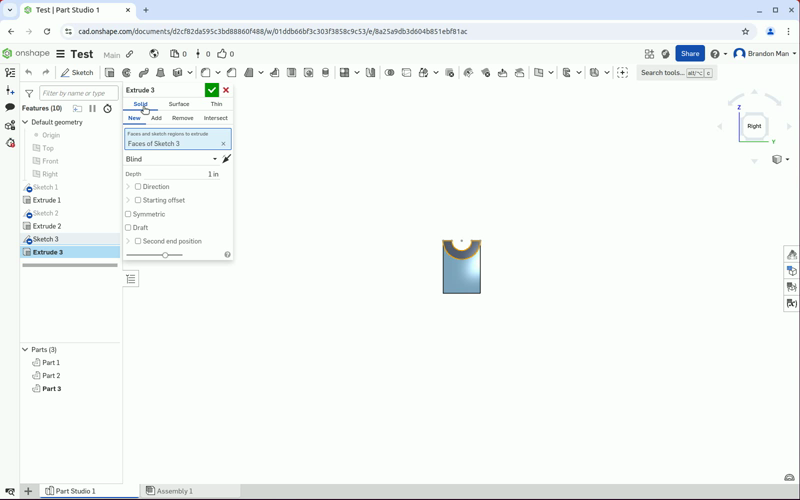
click(143, 106)
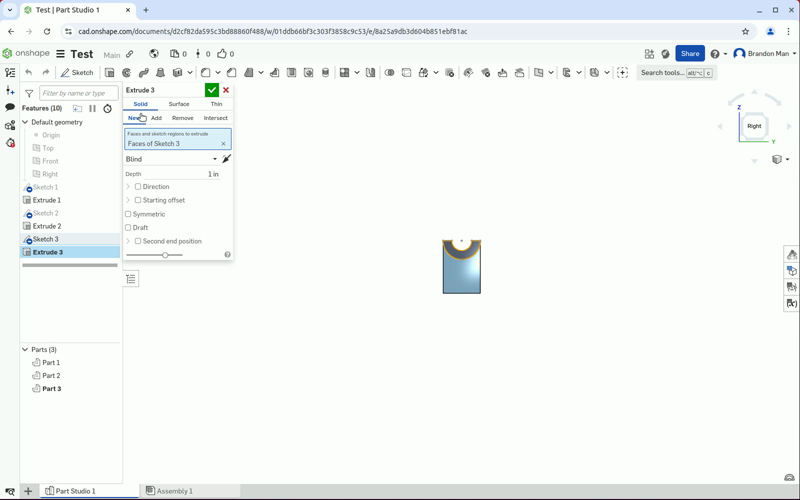
mouse_move(137, 120)
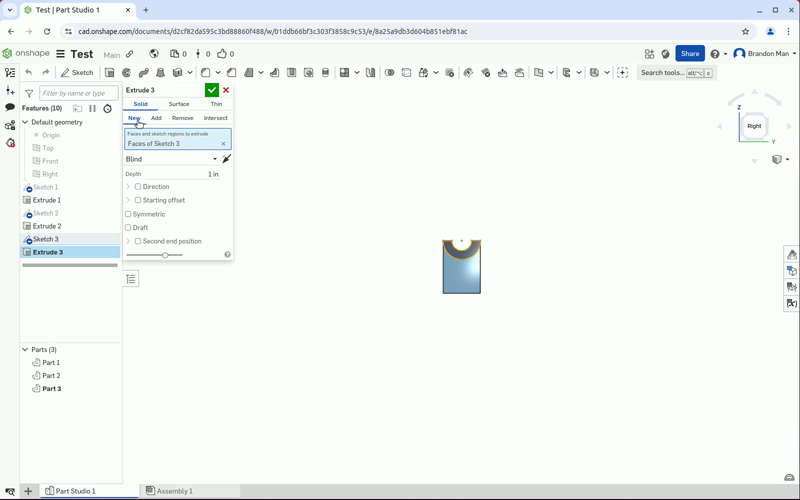
click(137, 120)
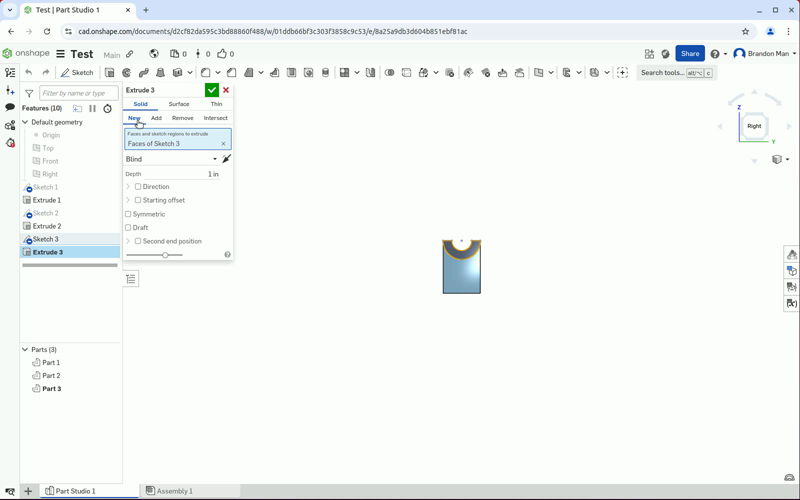
key(tab, 4)
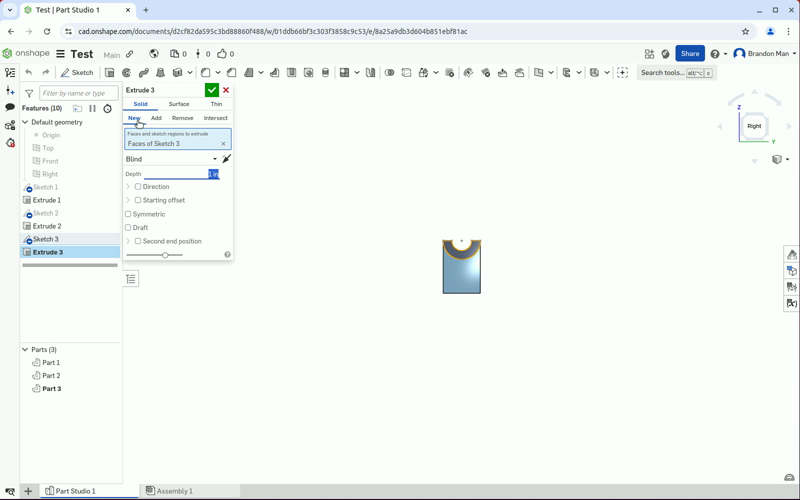
text(-23.108)
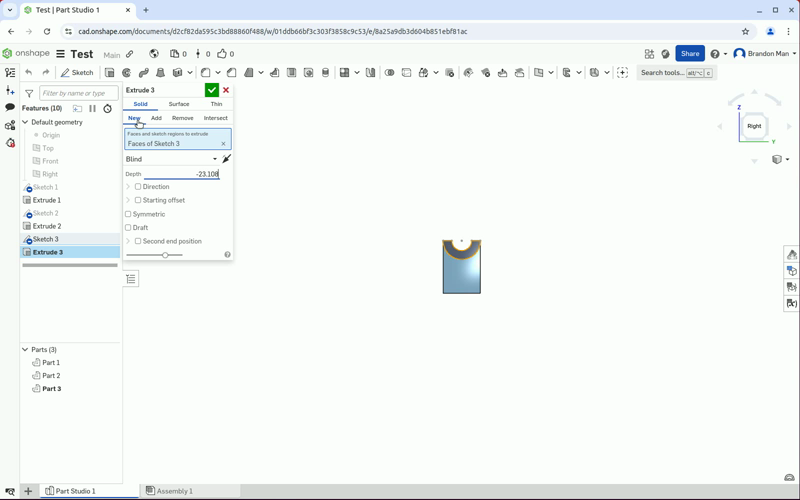
key(enter)
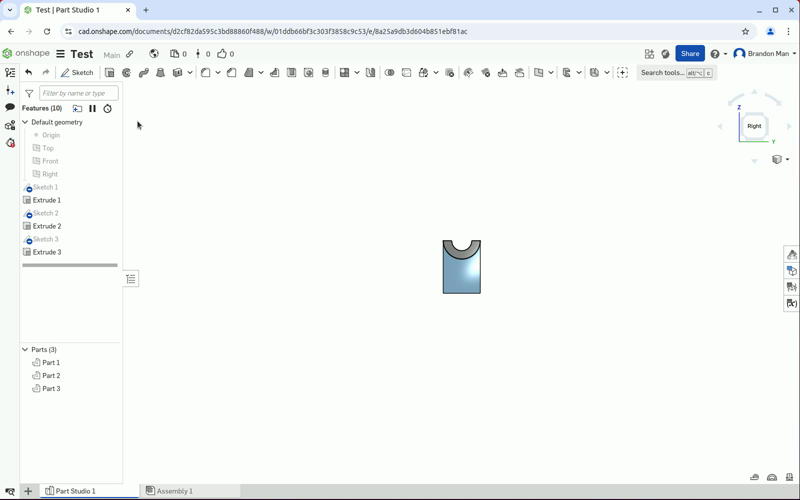
key(shift+h)
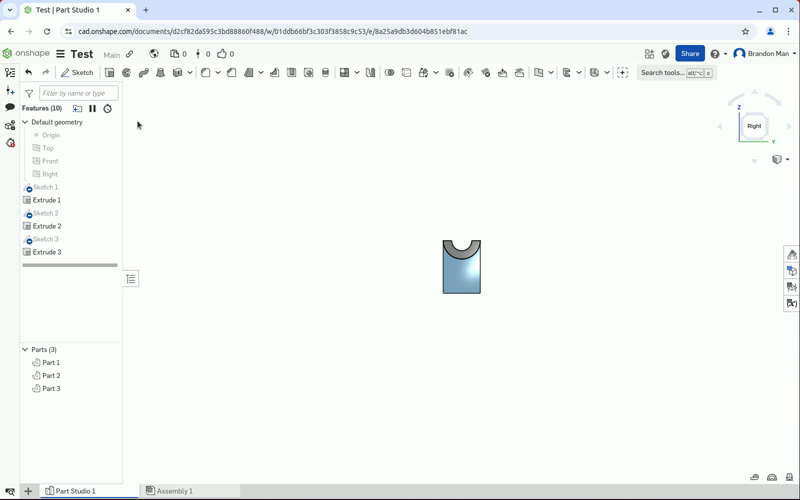
key(shift+h)
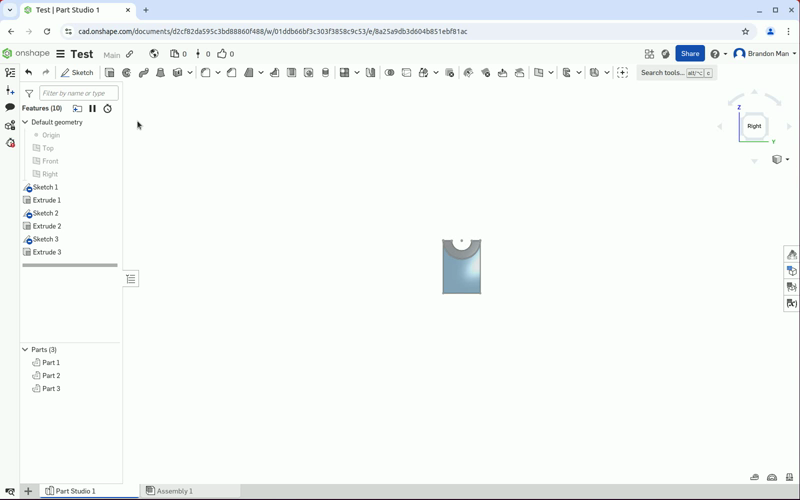
key(shift+7)
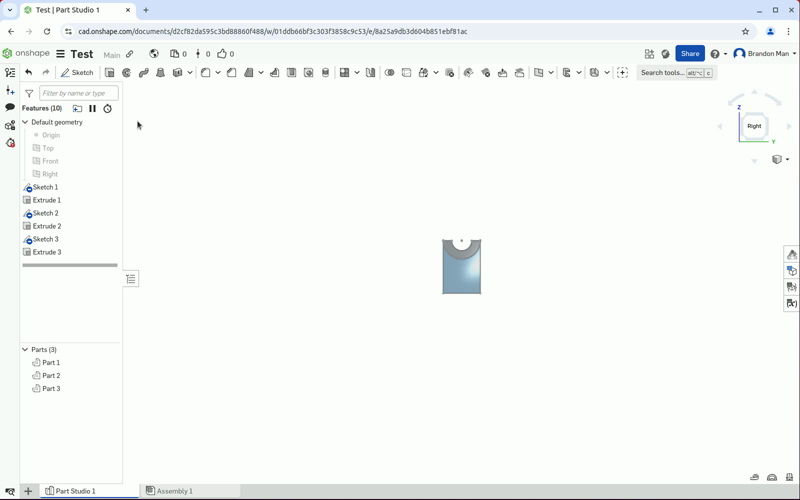
key(right, 2)
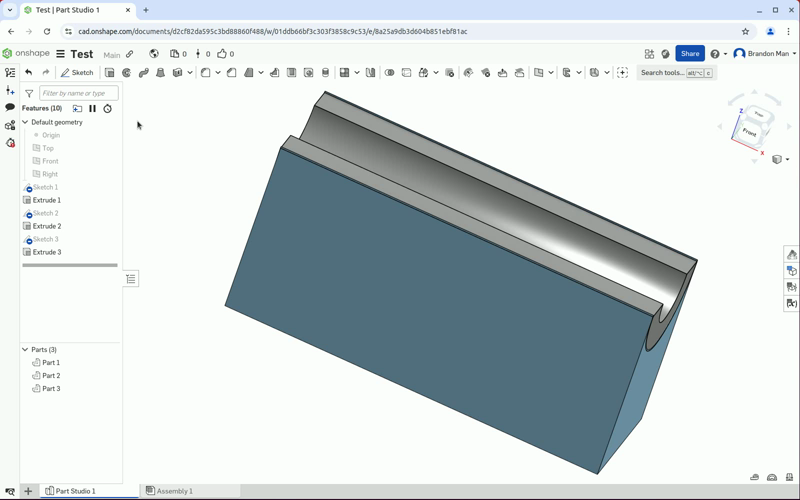
key(down, 2)
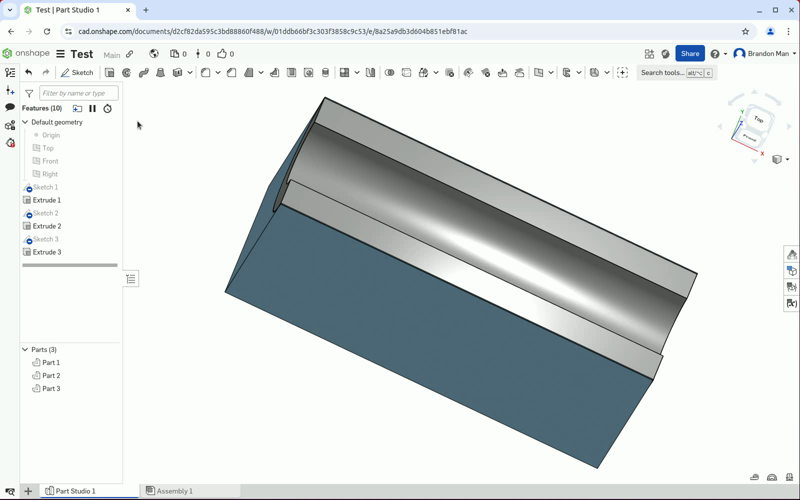
key(up, 2)
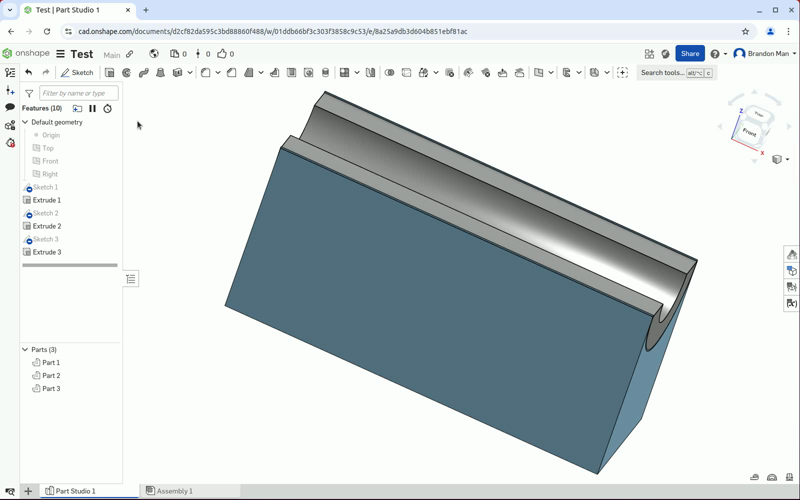
key(left, 2)
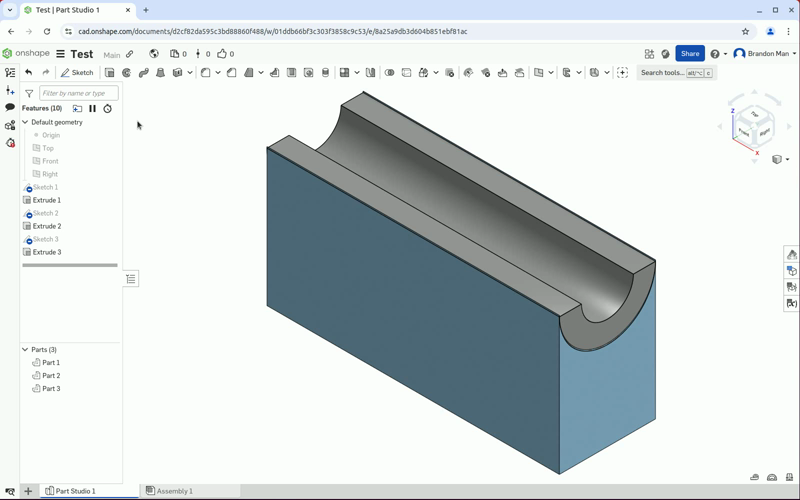
mouse_move(73, 189)
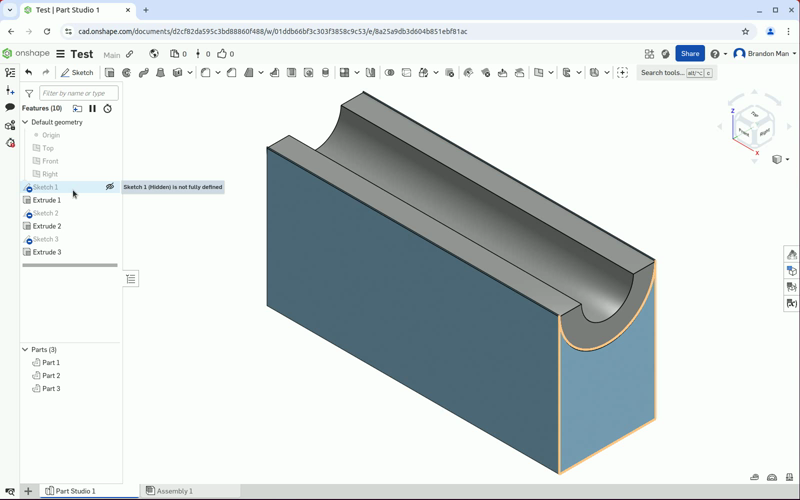
click(73, 189)